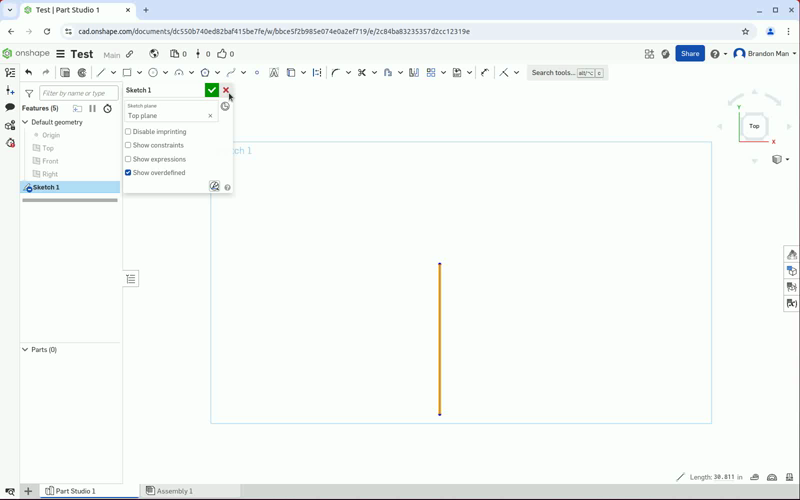
key(shift+h)
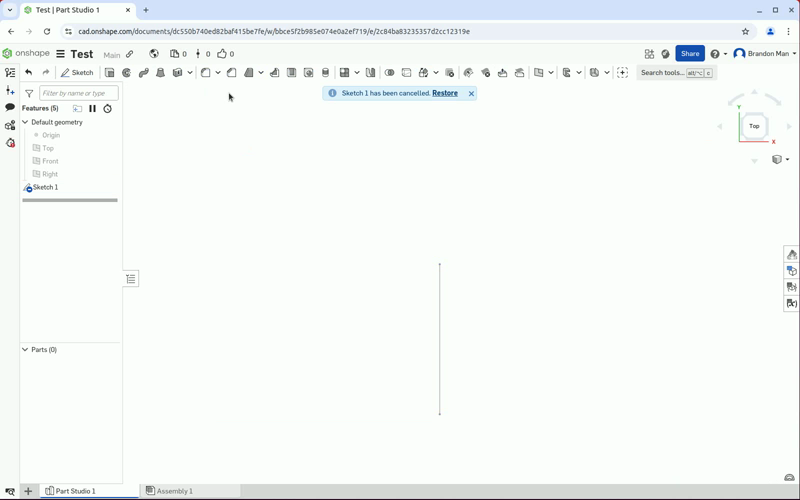
key(shift+s)
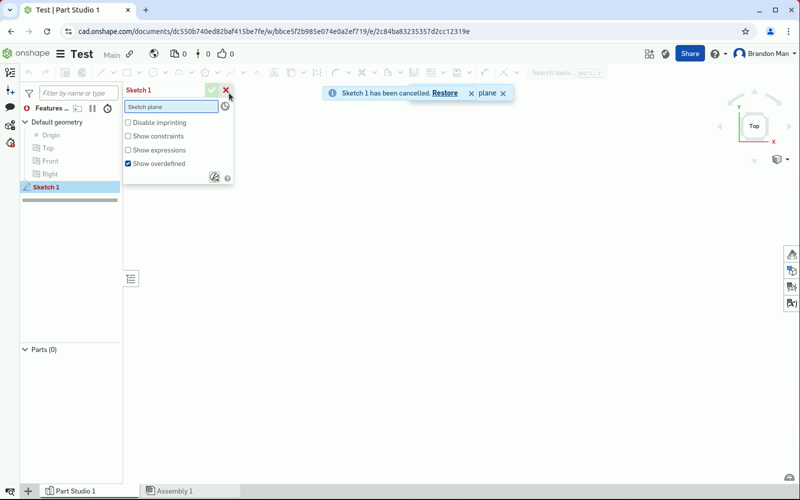
mouse_move(73, 150)
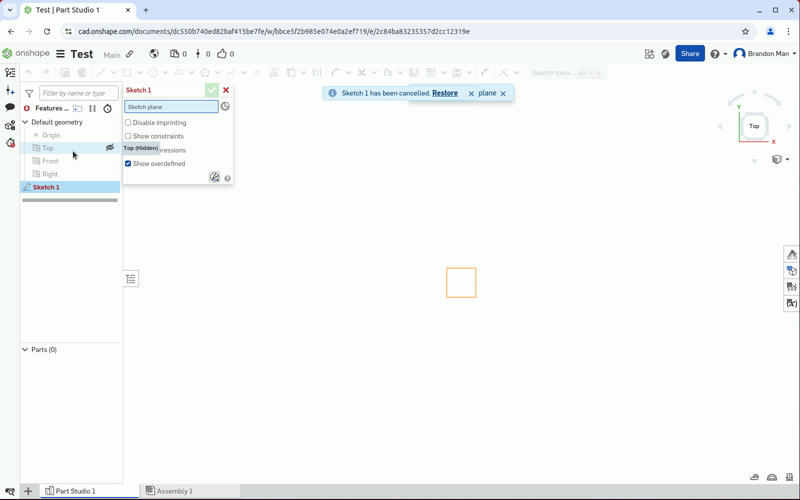
click(73, 150)
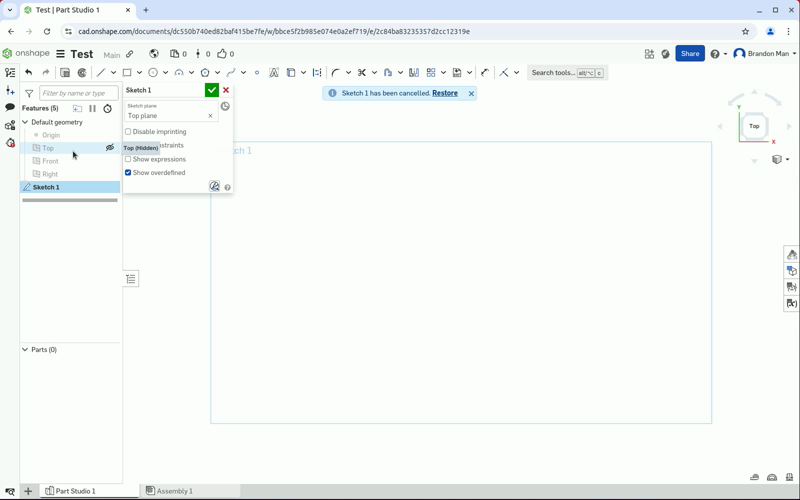
mouse_move(73, 352)
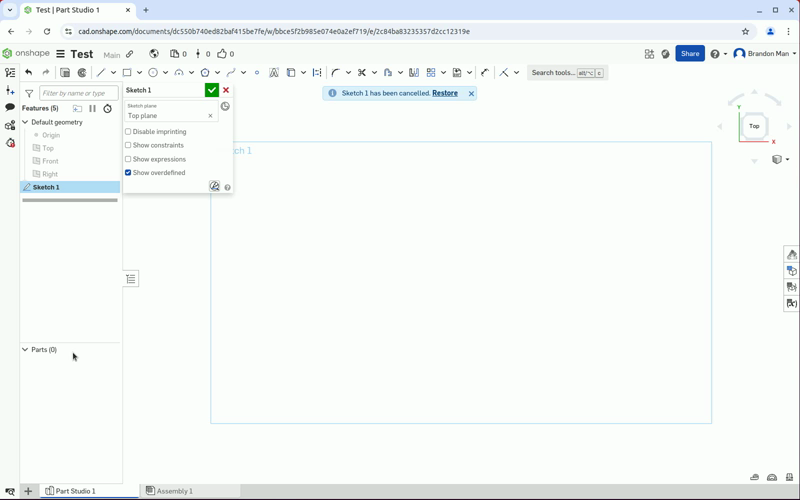
key(y)
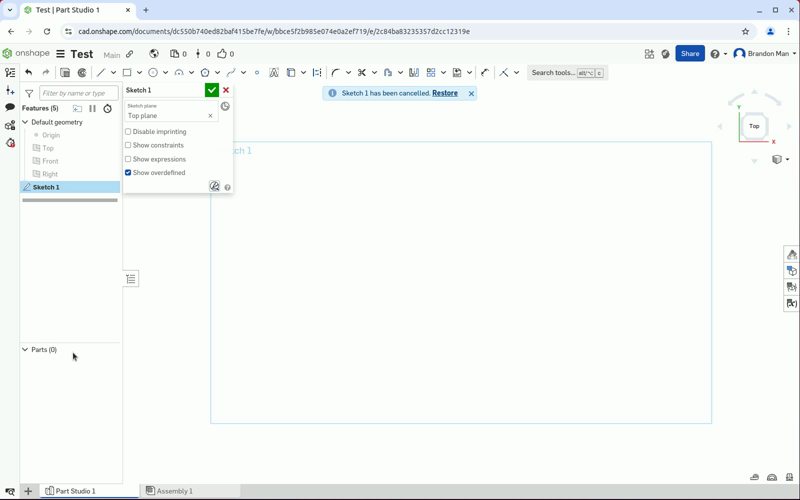
key(l)
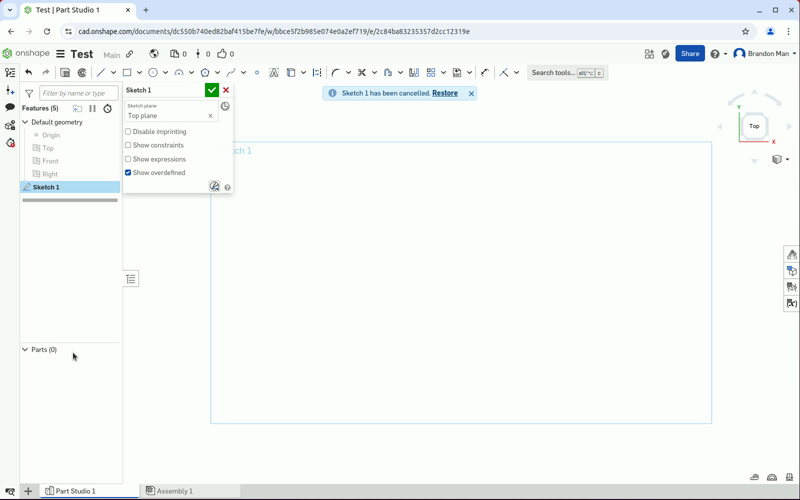
key_down(shift)
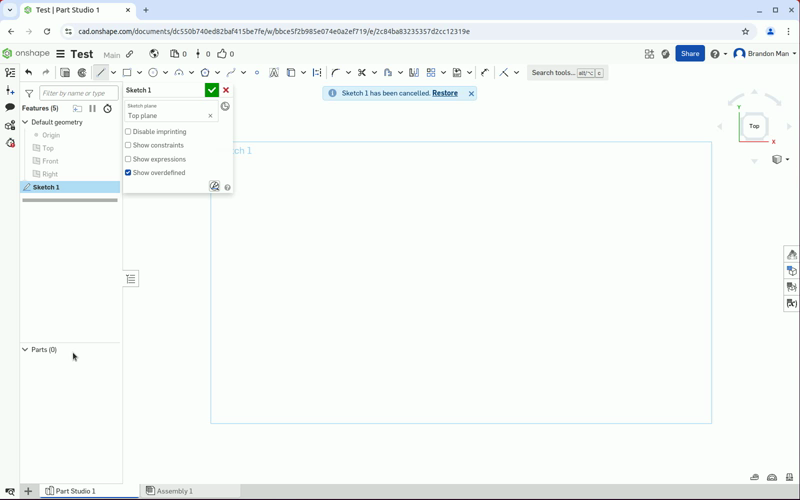
mouse_move(364, 303)
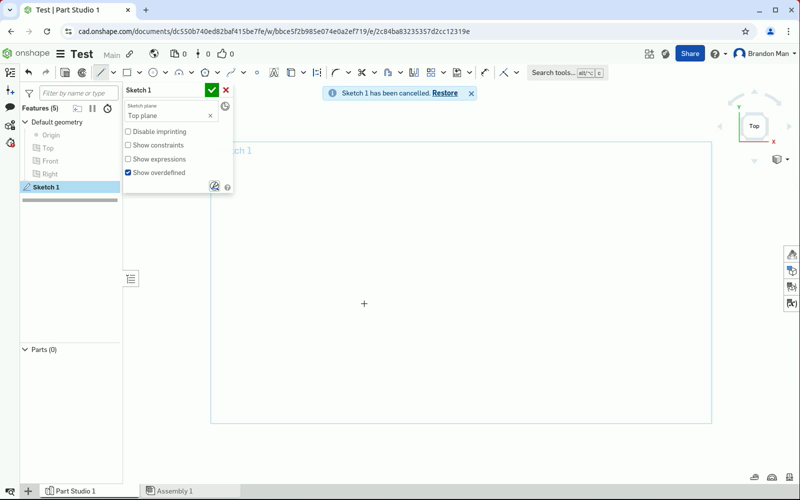
click(364, 303)
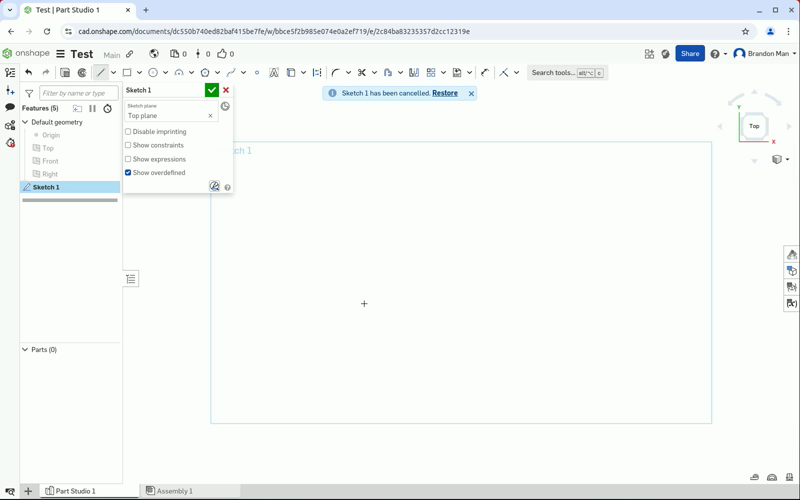
key_up(shift)
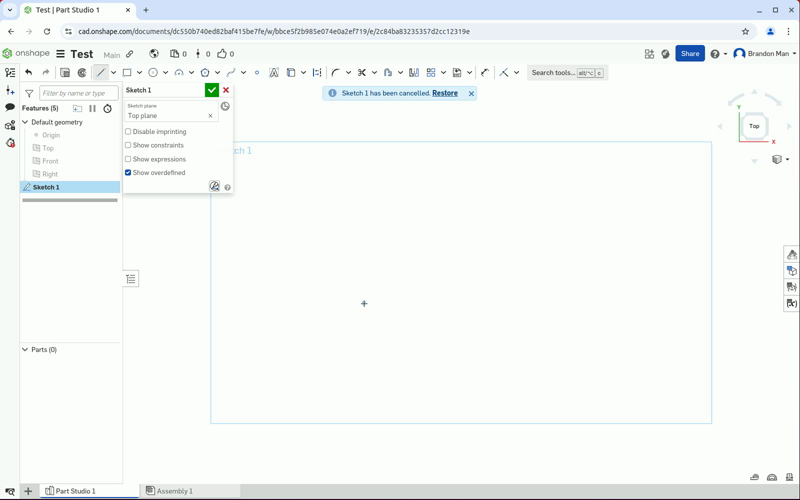
key_down(shift)
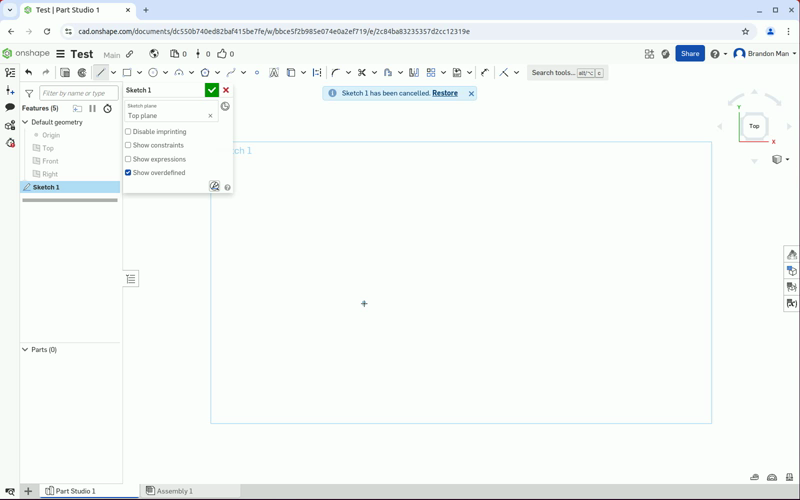
mouse_move(572, 303)
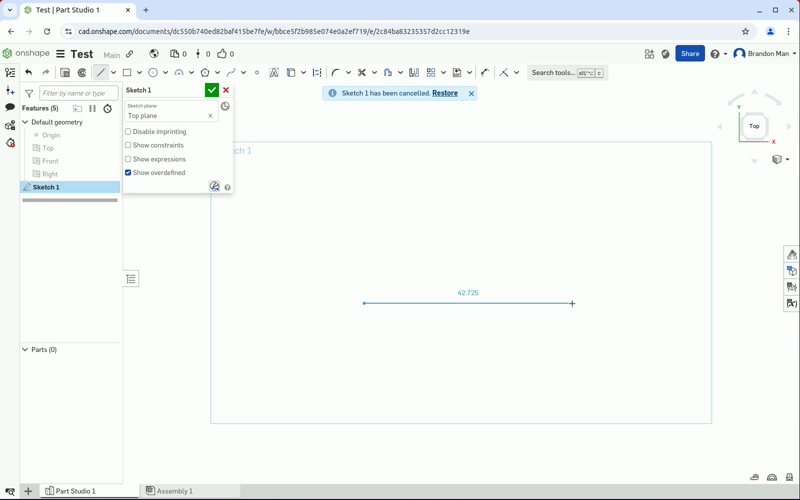
click(572, 303)
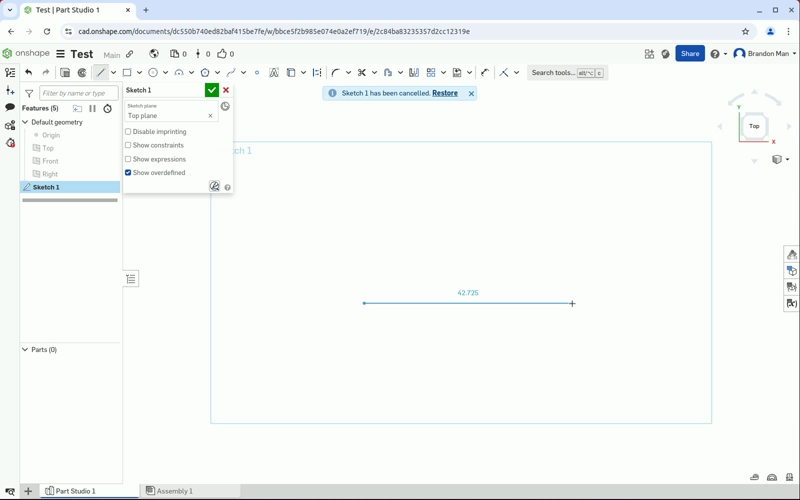
key_up(shift)
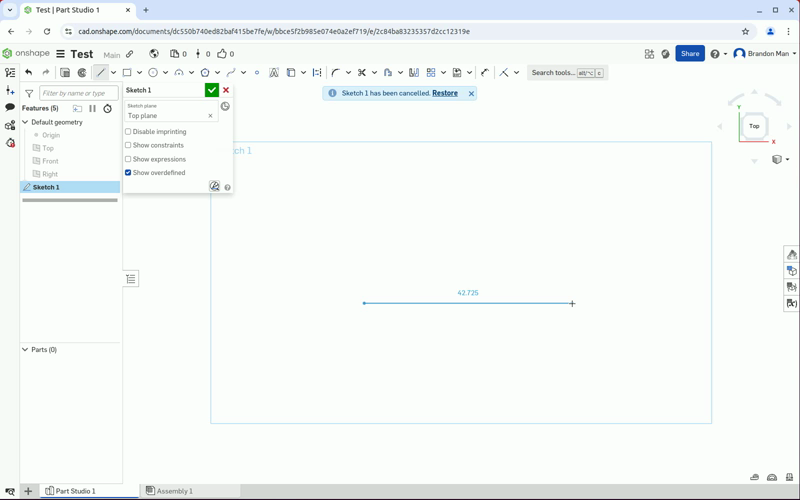
key_down(shift)
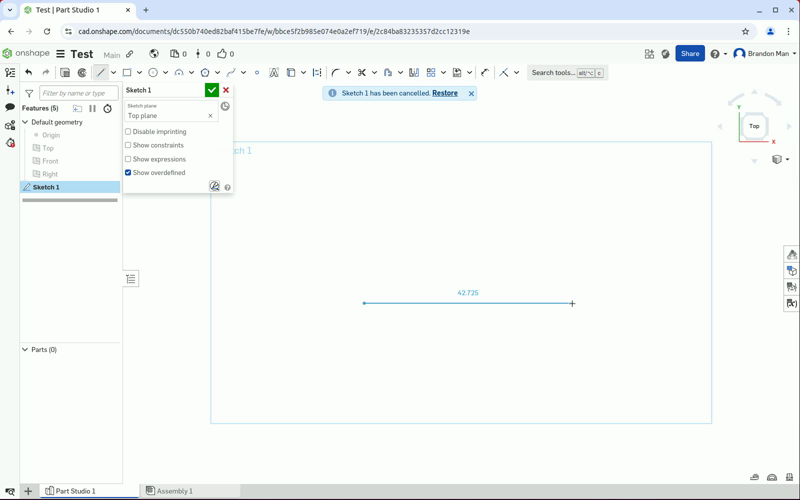
mouse_move(572, 200)
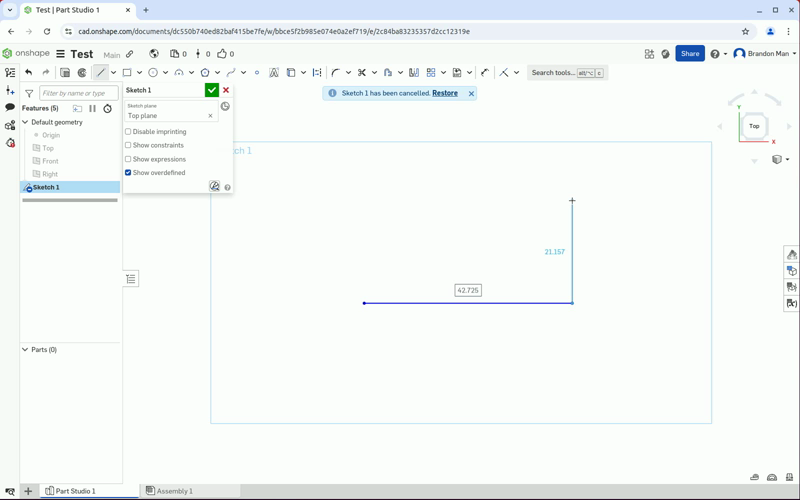
click(572, 200)
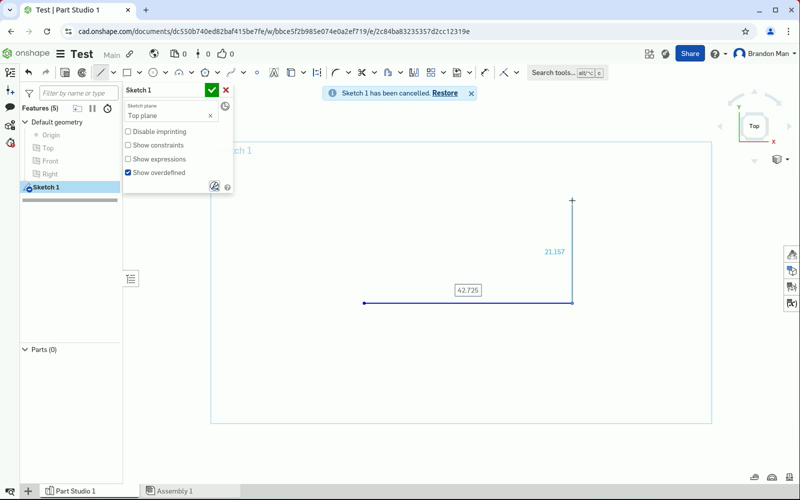
key_up(shift)
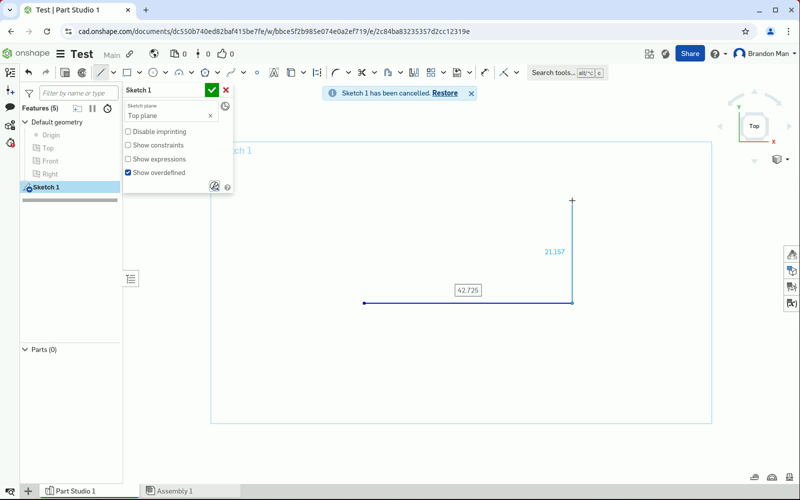
key_down(shift)
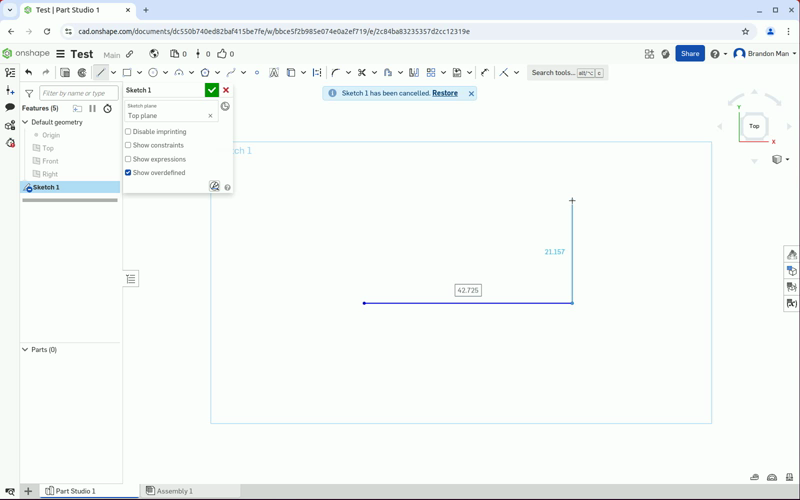
mouse_move(364, 200)
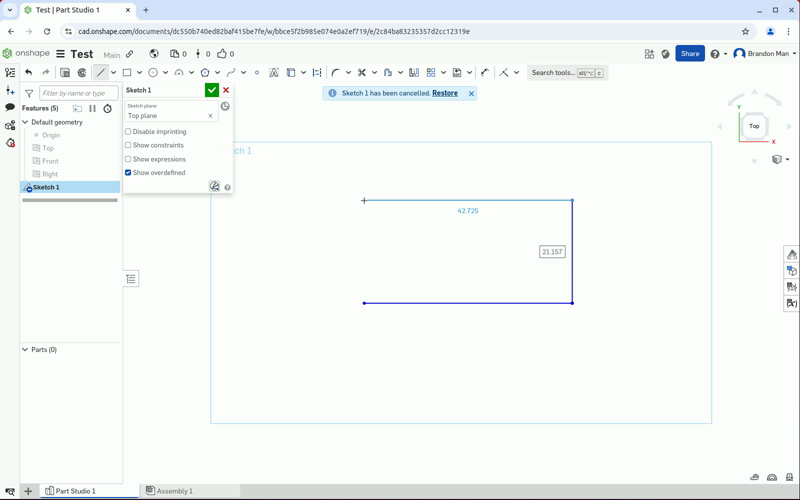
click(364, 200)
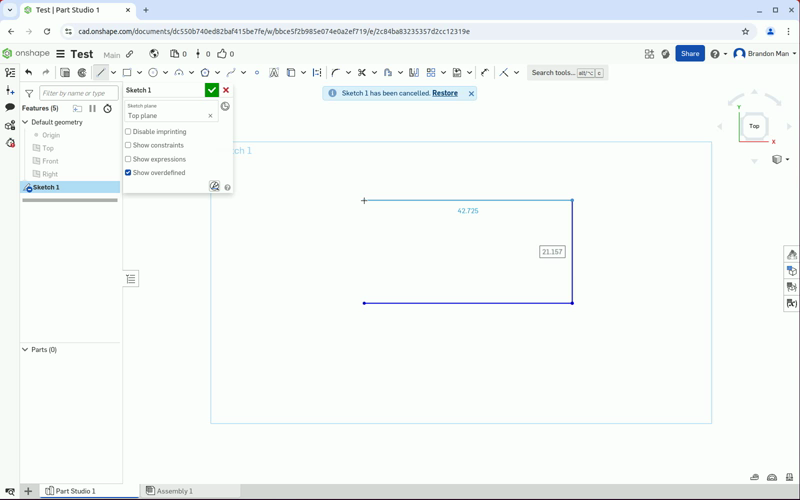
key_up(shift)
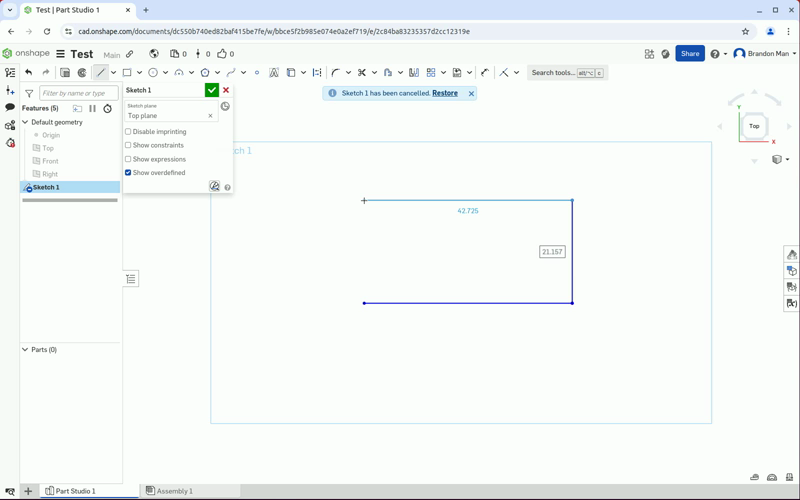
key_down(shift)
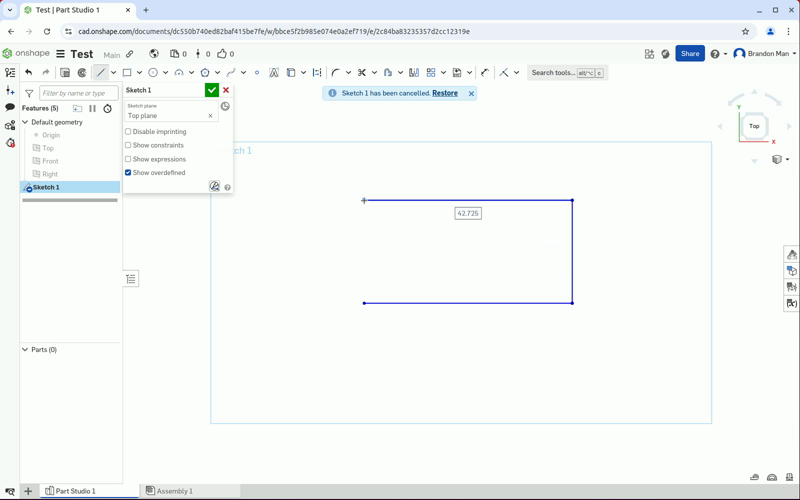
mouse_move(364, 303)
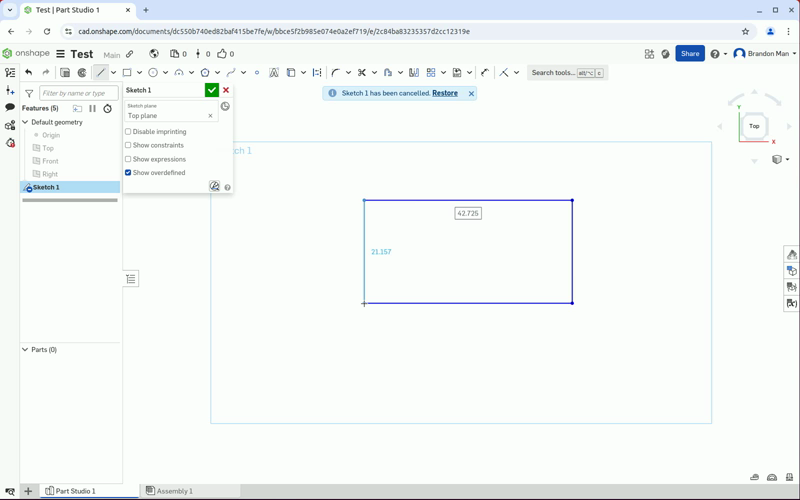
key_up(shift)
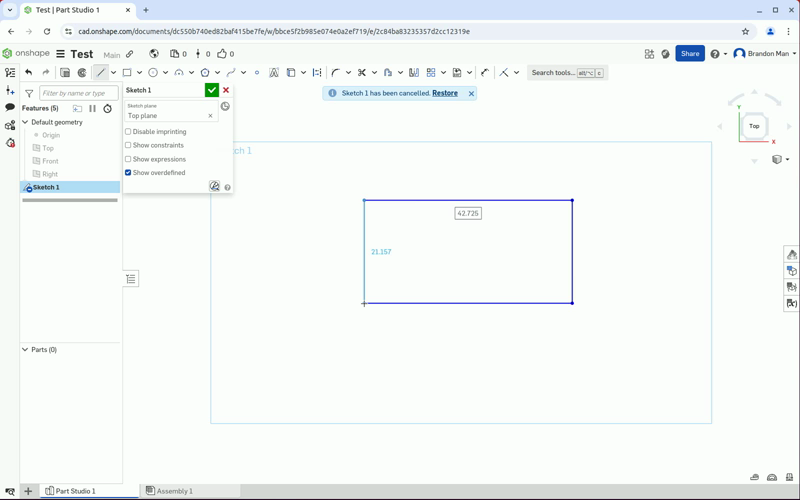
click(364, 303)
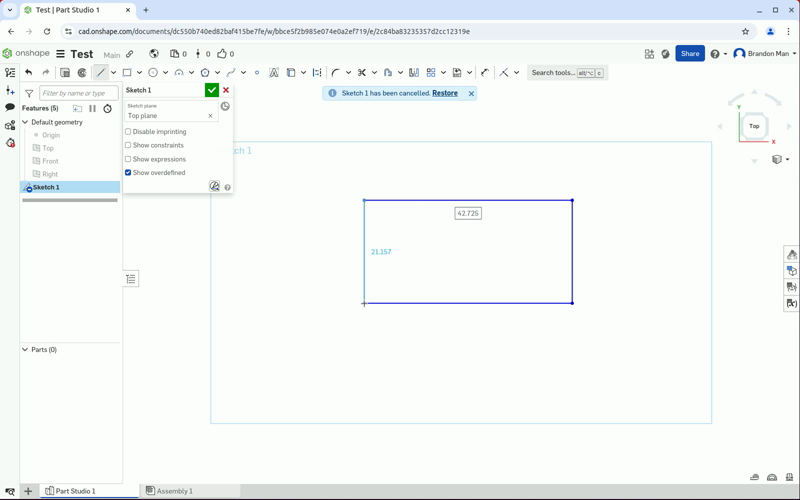
key(esc)
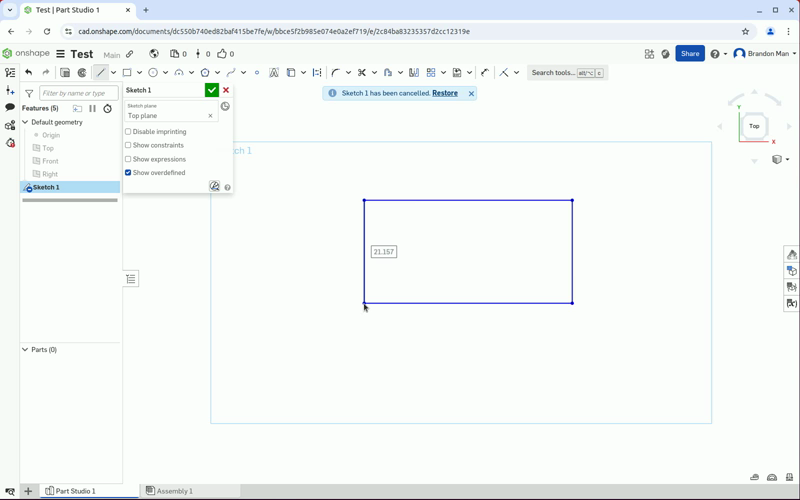
key(l)
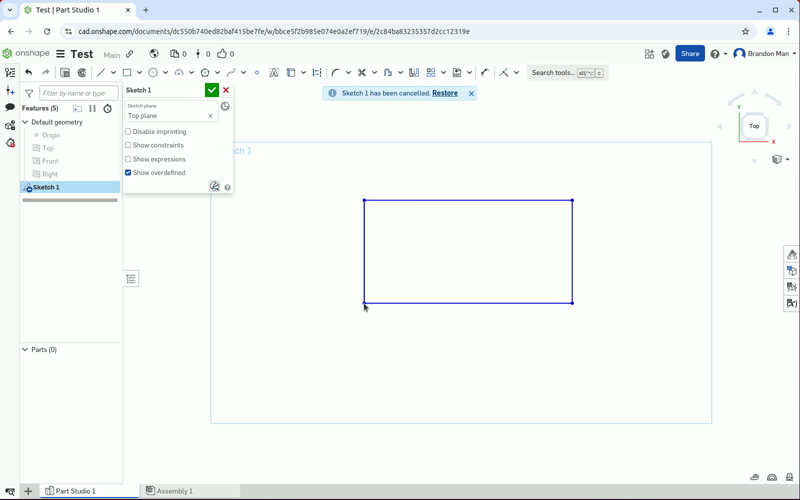
key_down(shift)
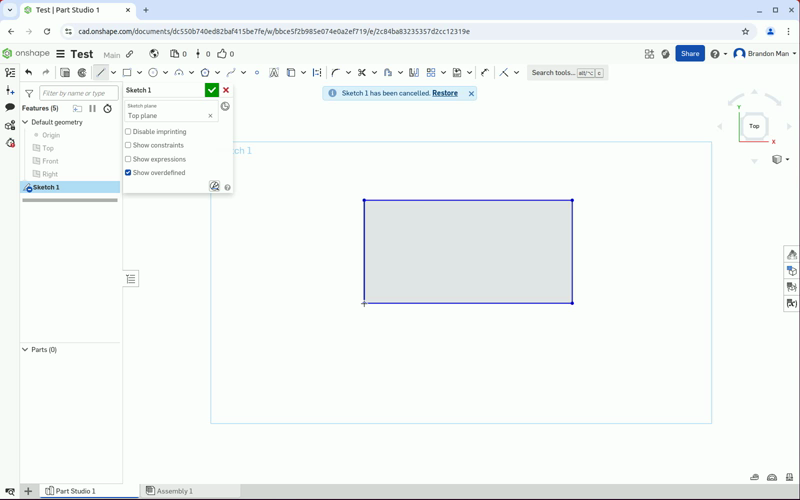
mouse_move(375, 294)
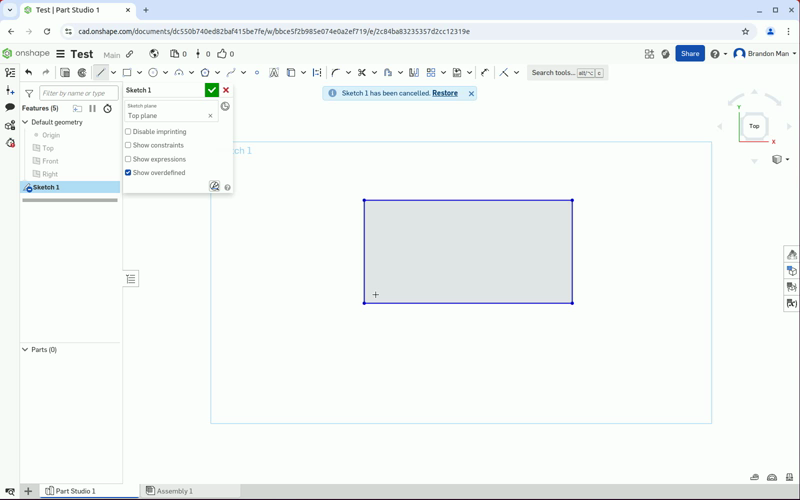
click(375, 294)
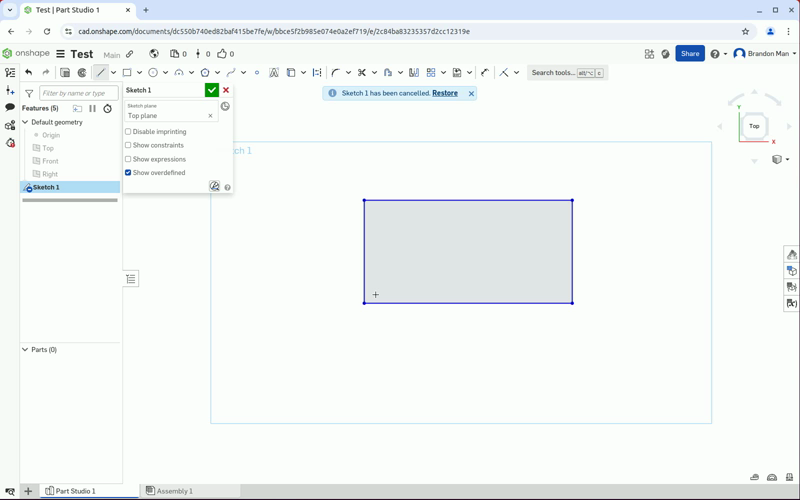
key_up(shift)
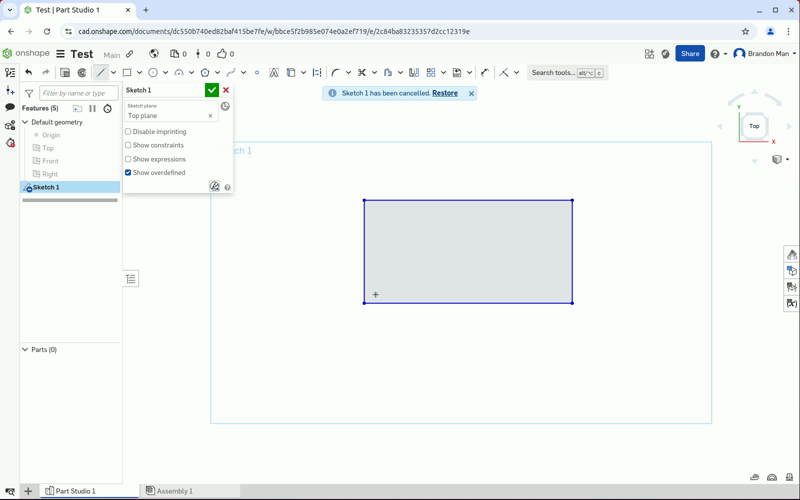
key_down(shift)
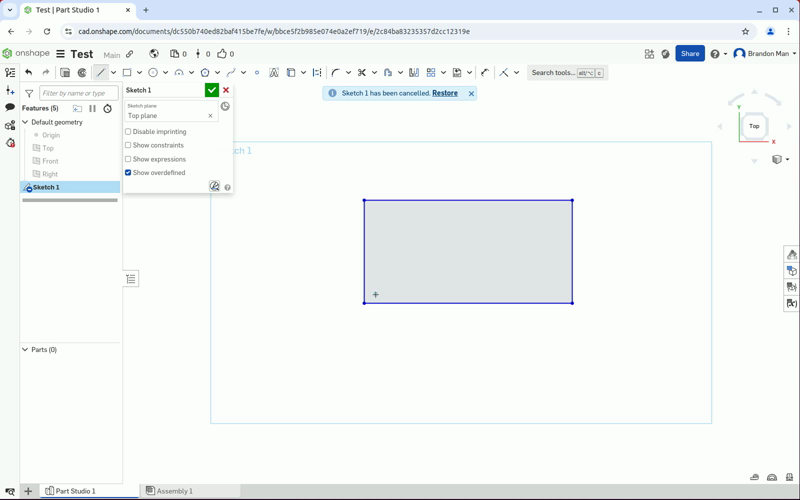
mouse_move(563, 294)
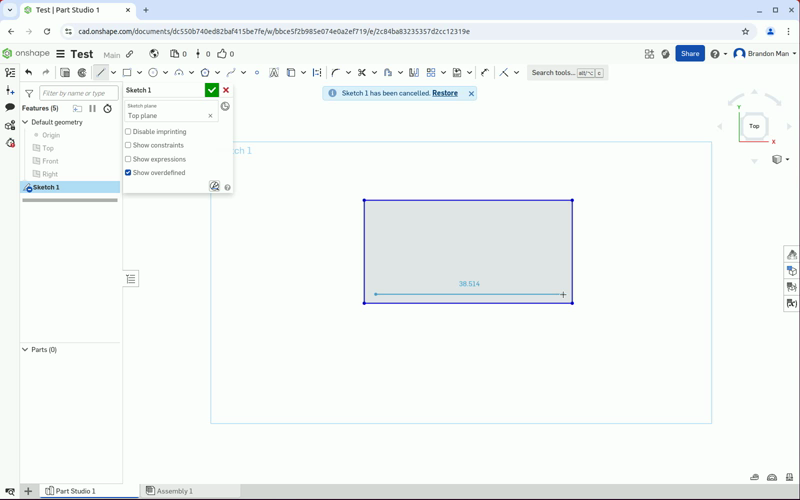
click(563, 294)
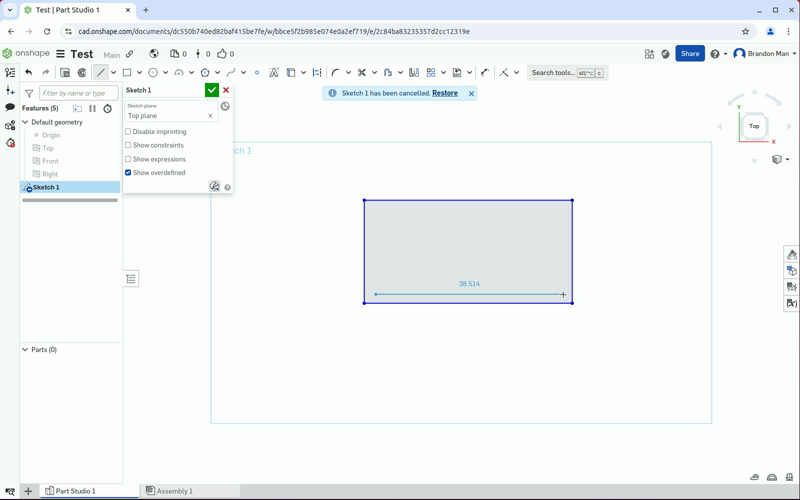
key_up(shift)
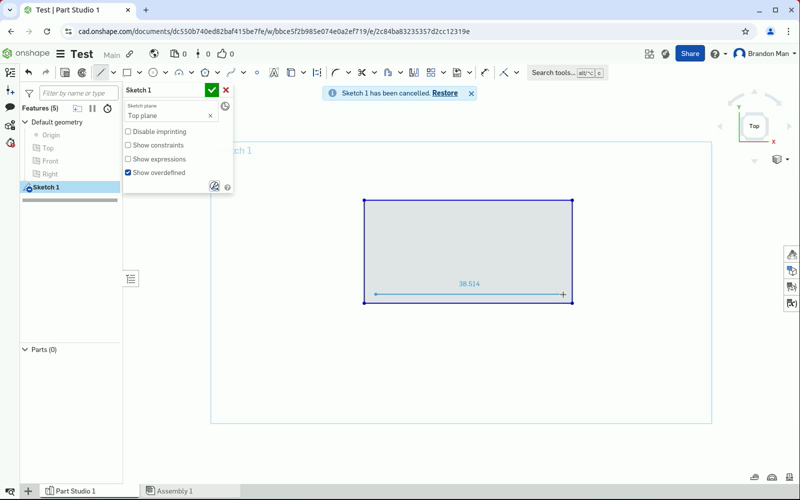
key_down(shift)
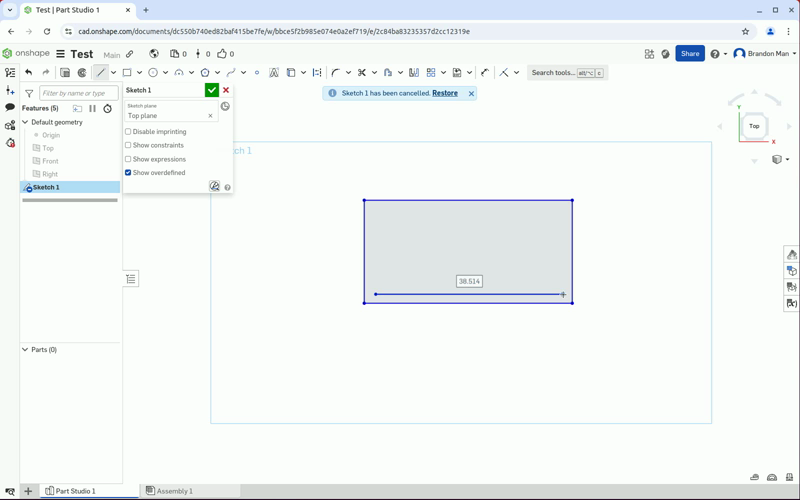
mouse_move(563, 208)
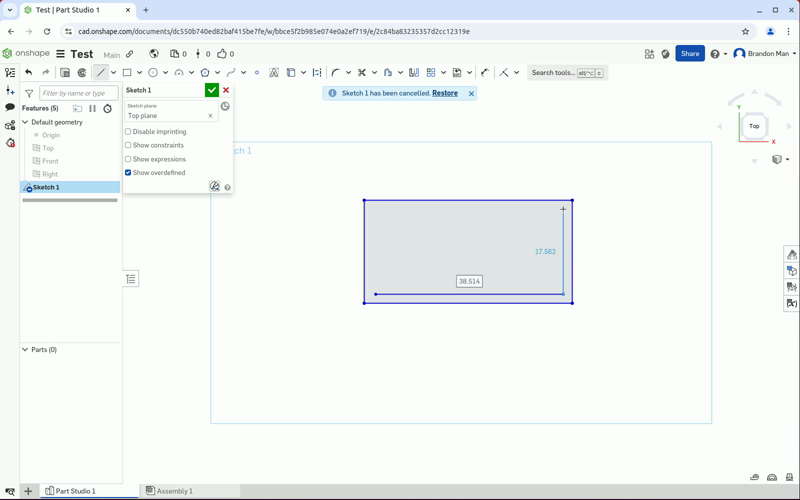
click(563, 208)
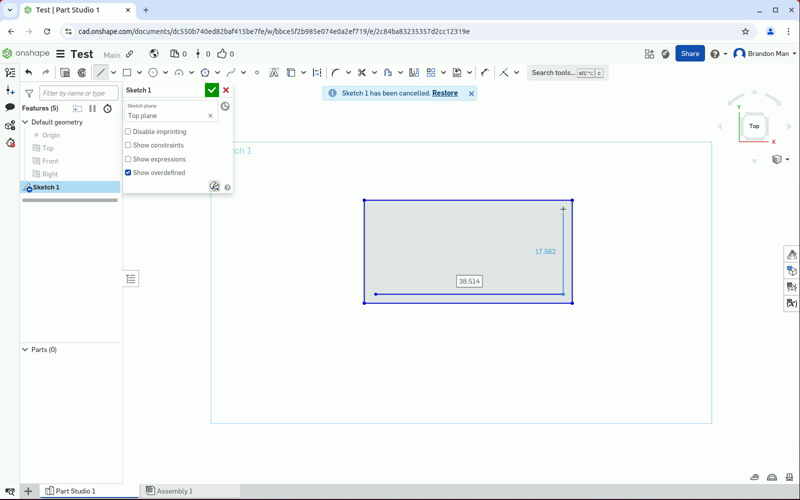
key_up(shift)
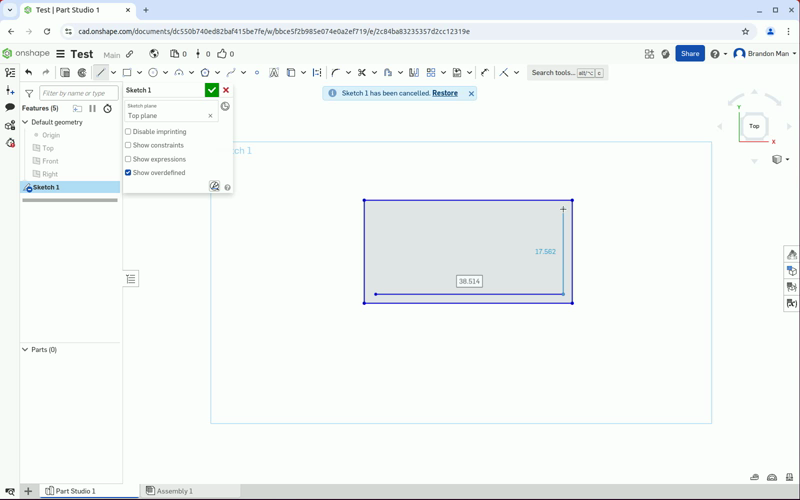
key_down(shift)
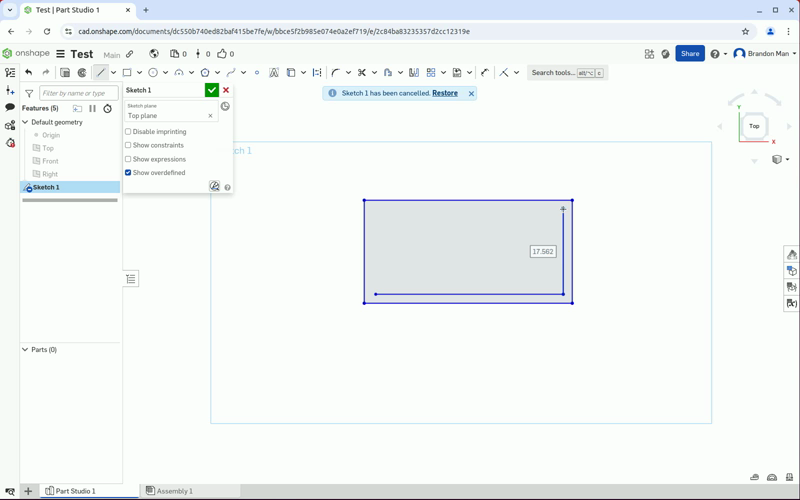
mouse_move(375, 208)
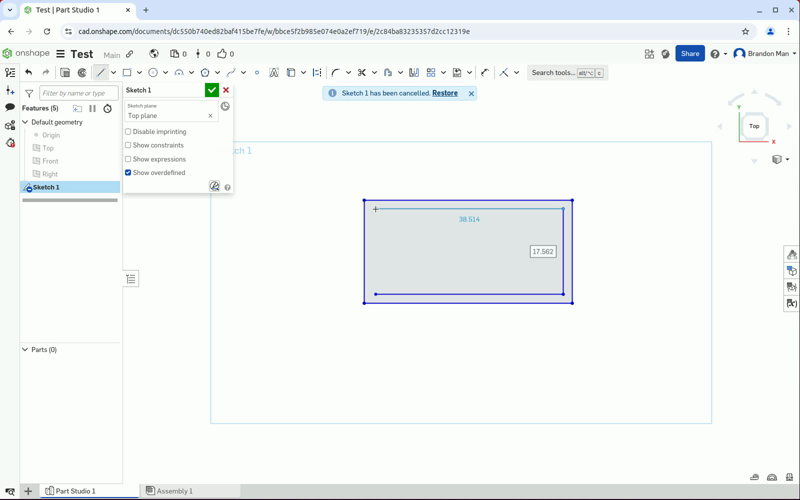
click(375, 208)
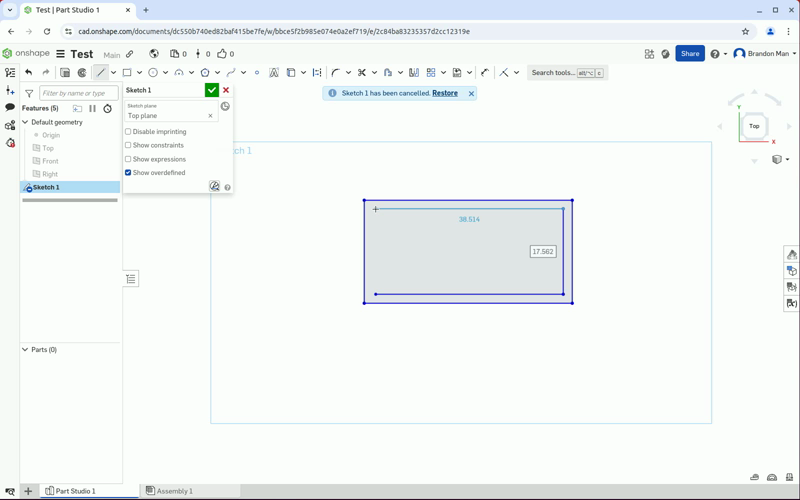
key_up(shift)
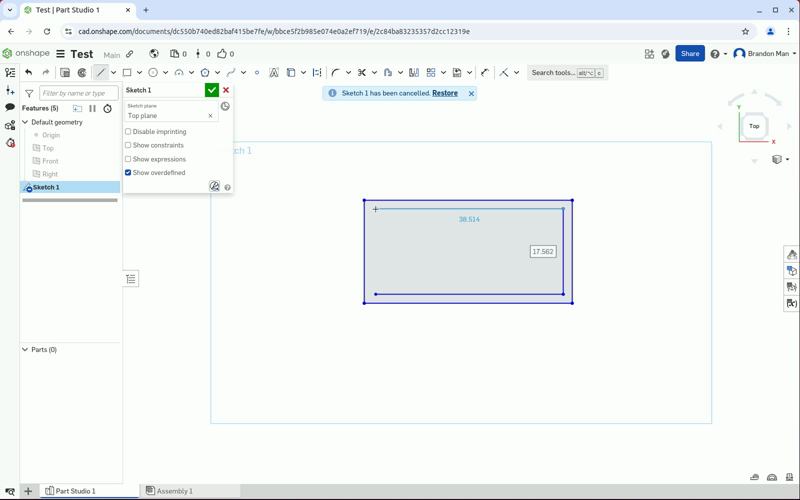
key_down(shift)
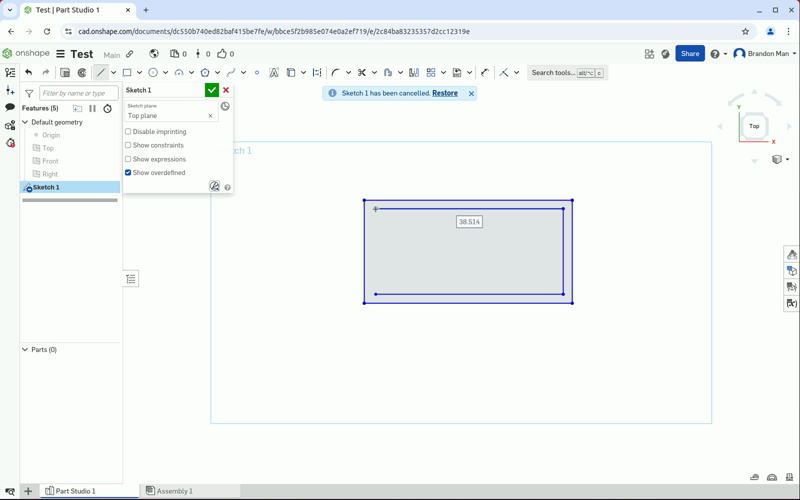
mouse_move(375, 294)
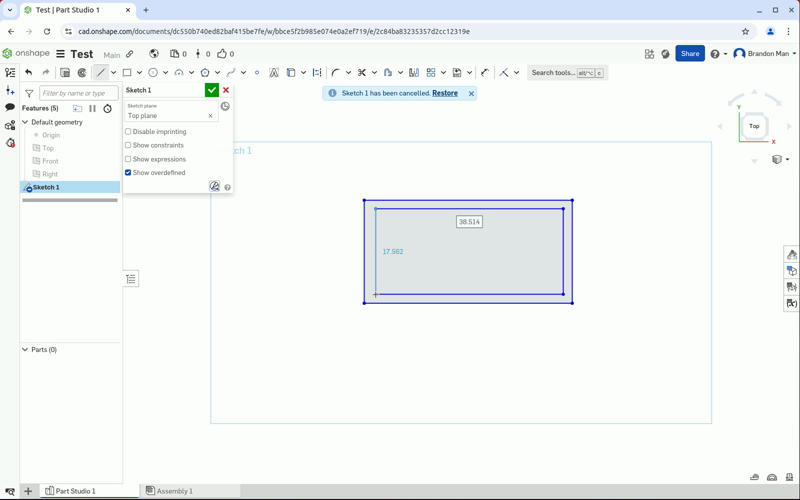
key_up(shift)
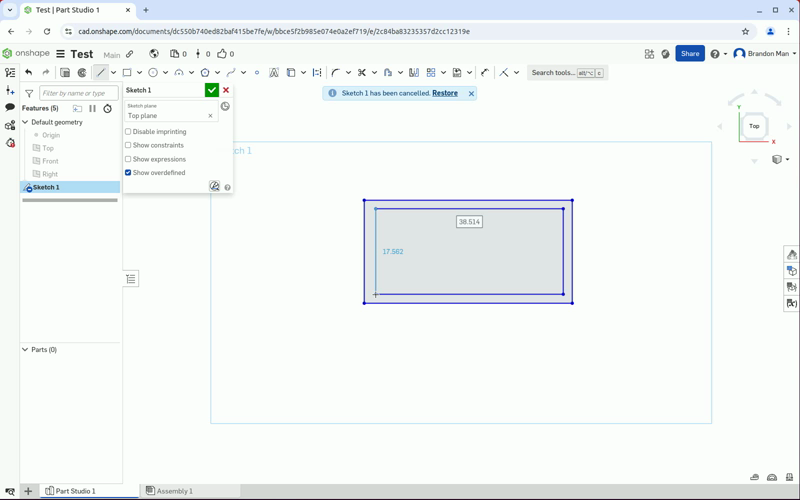
click(375, 294)
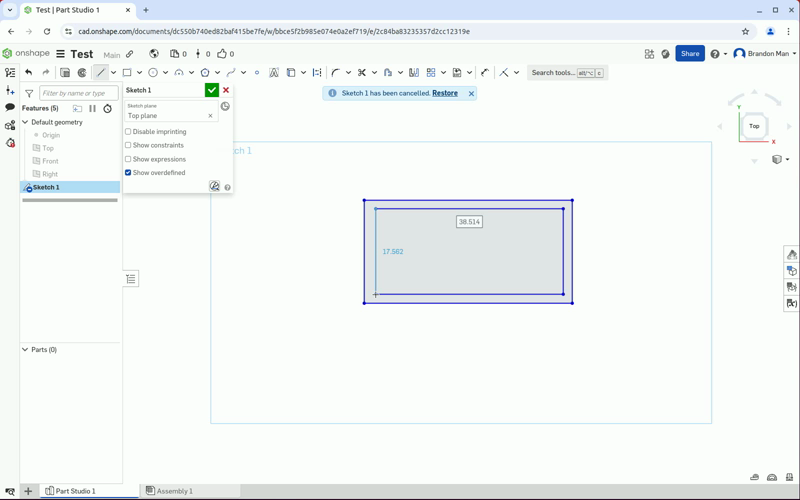
key(esc)
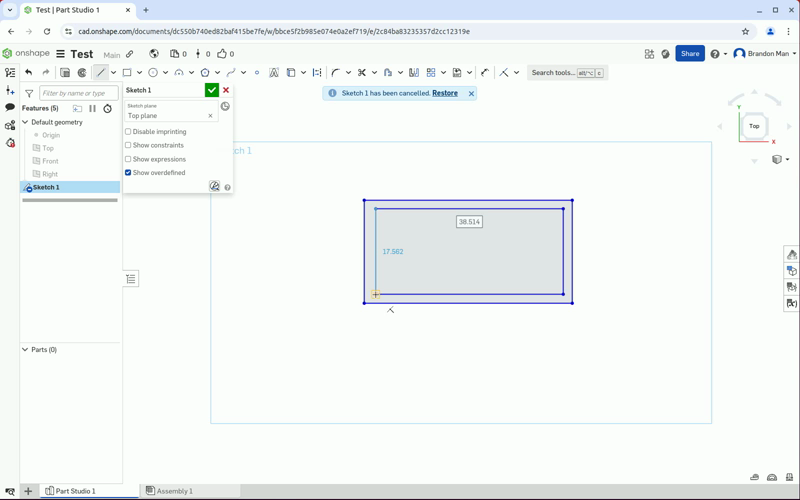
mouse_move(371, 216)
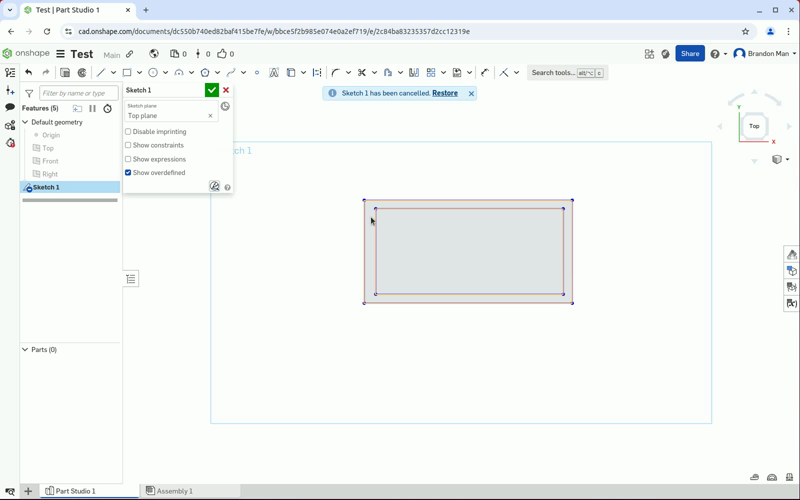
click(371, 216)
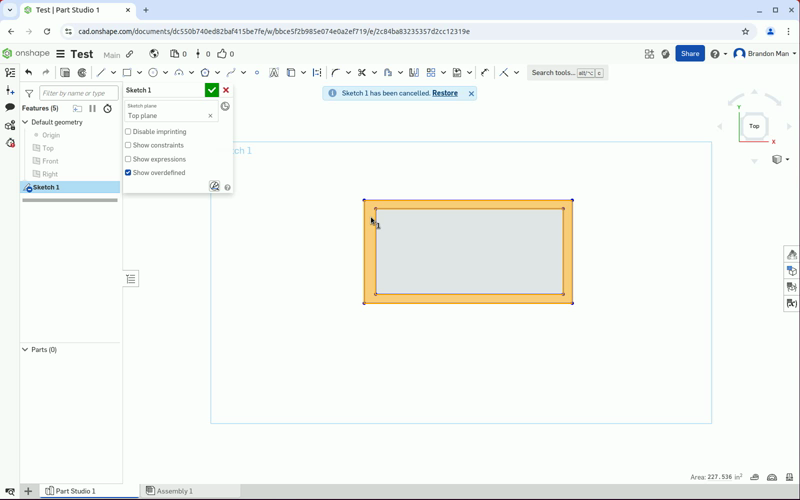
mouse_move(73, 352)
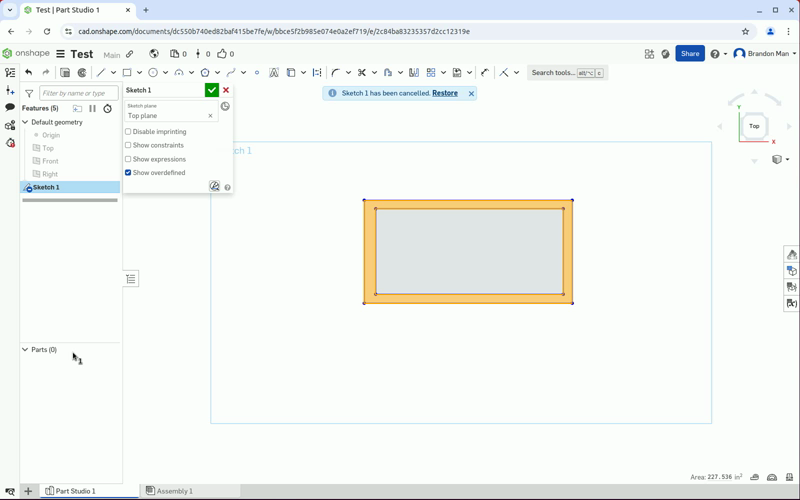
key(shift+y)
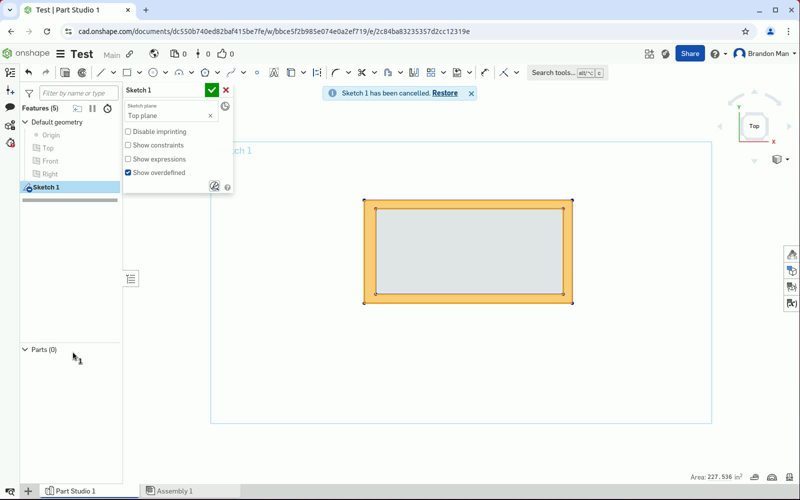
key(shift+e)
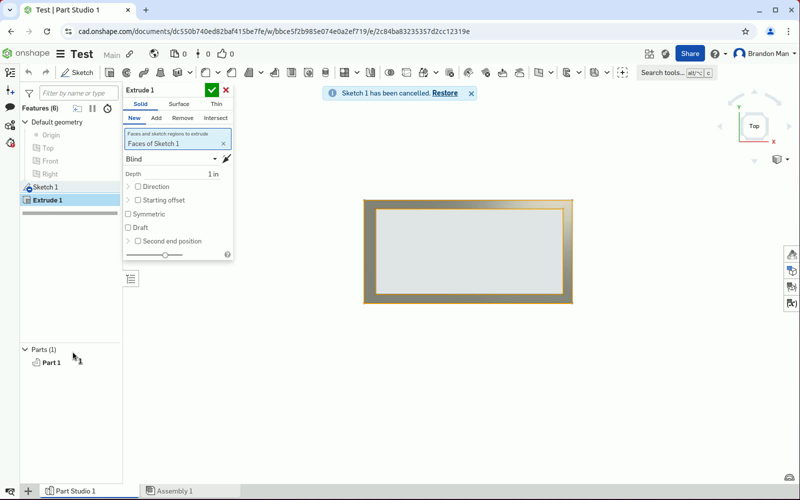
mouse_move(143, 106)
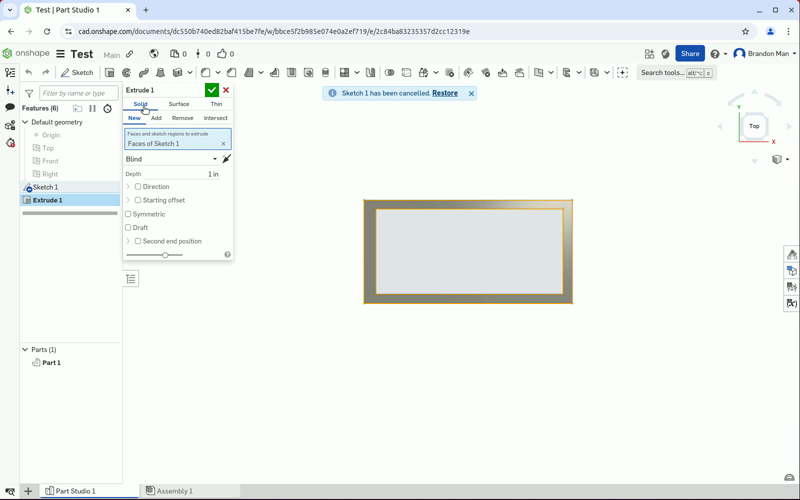
click(143, 106)
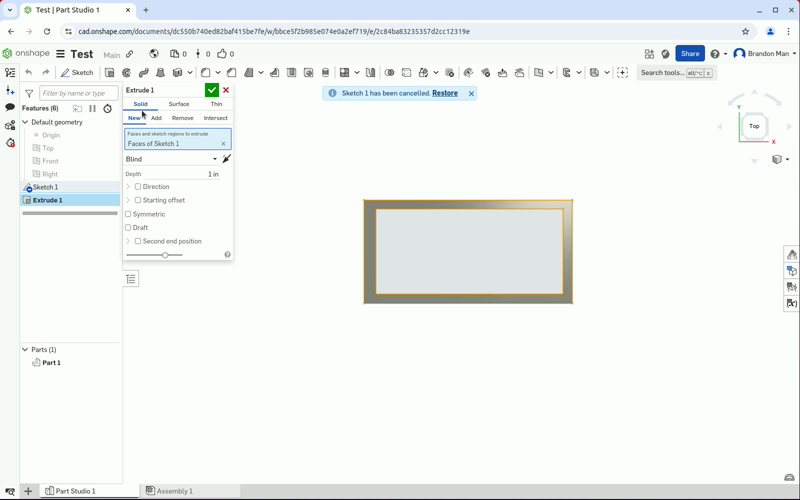
mouse_move(137, 120)
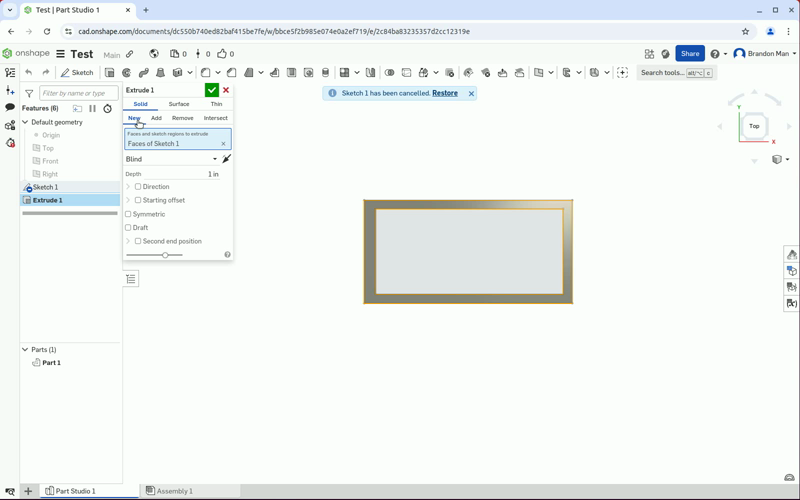
click(137, 120)
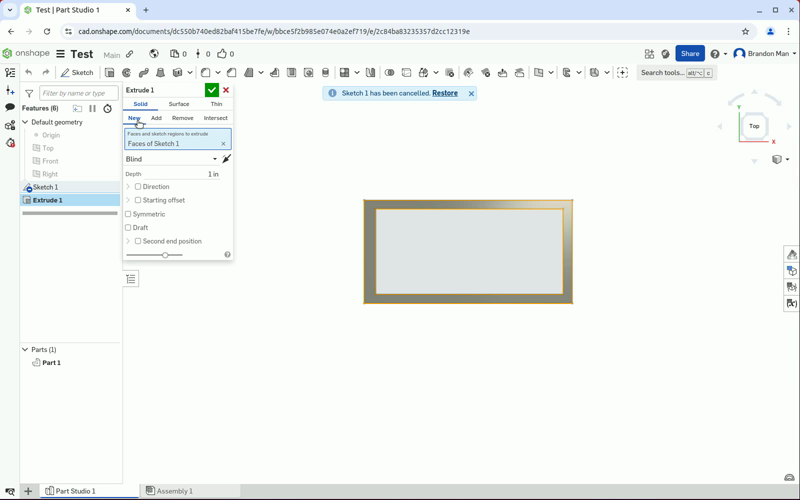
key(tab, 4)
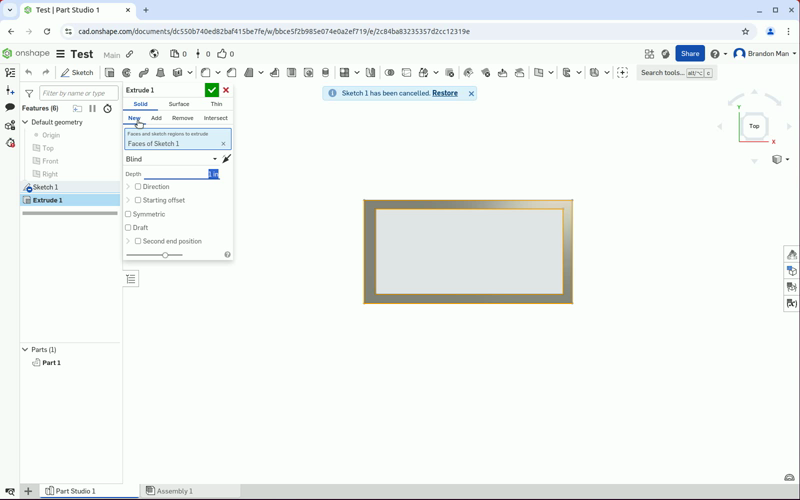
text(19.738)
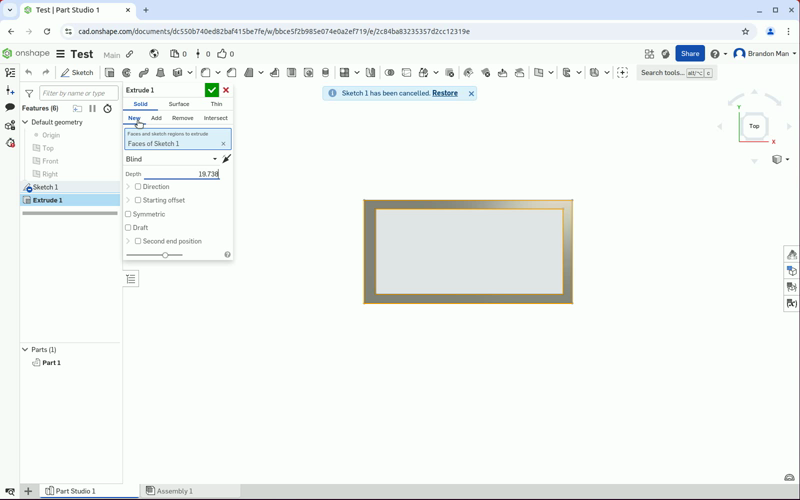
key(enter)
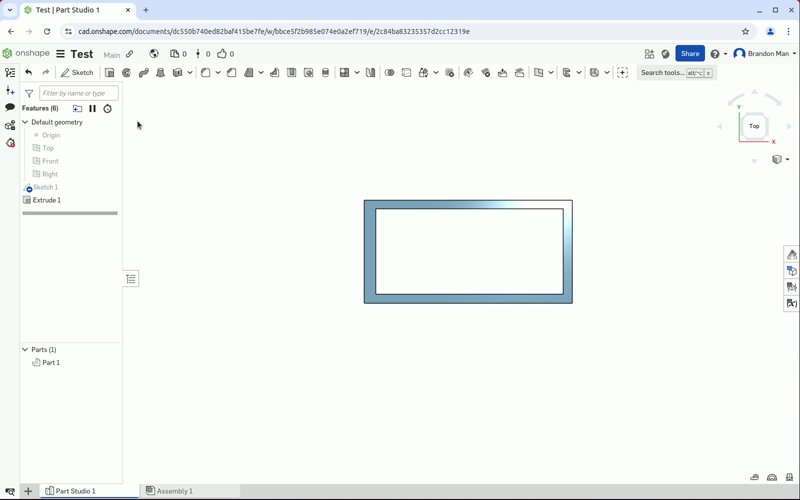
key(shift+h)
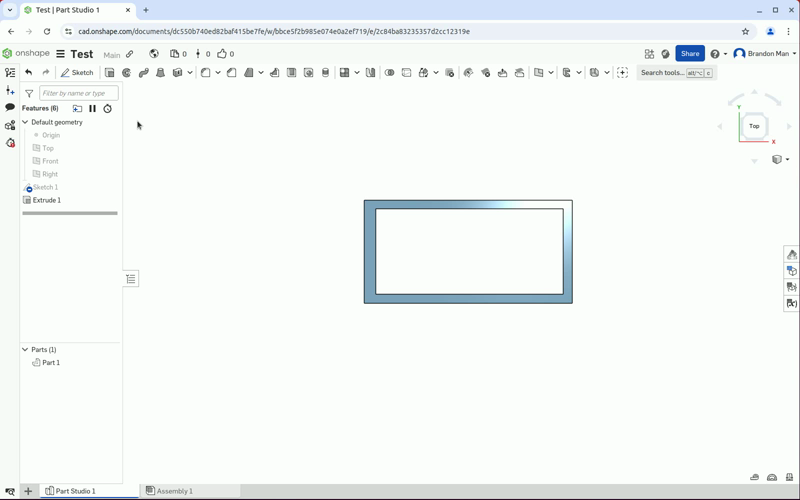
key(shift+h)
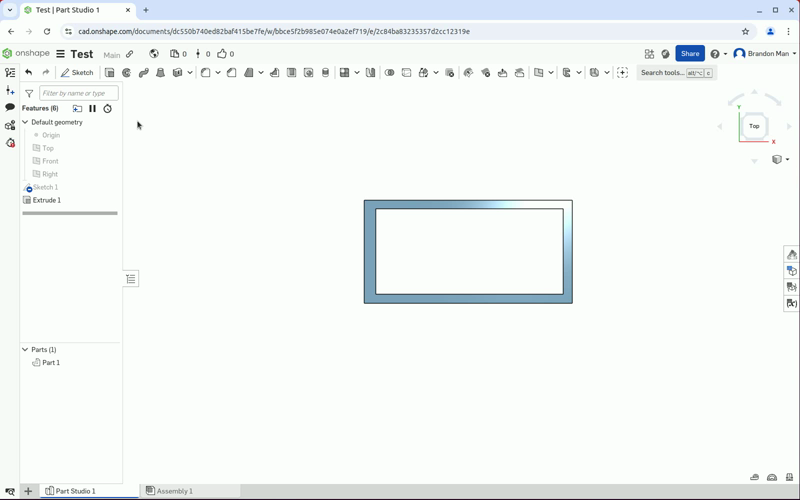
mouse_move(73, 189)
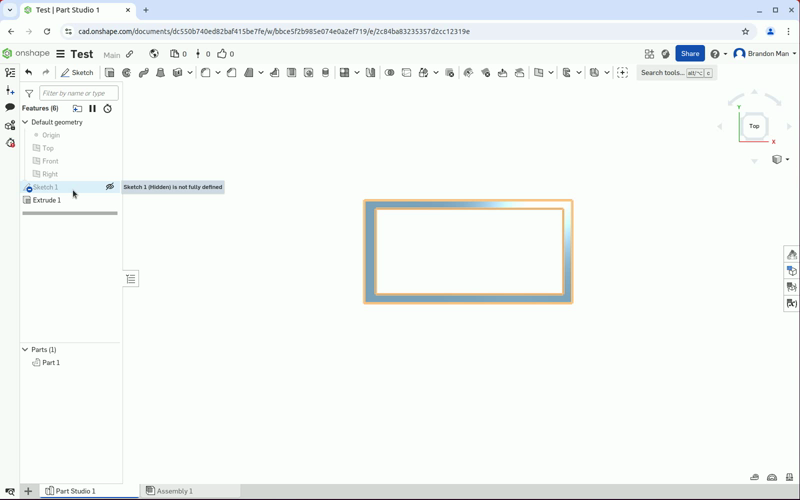
click(73, 189)
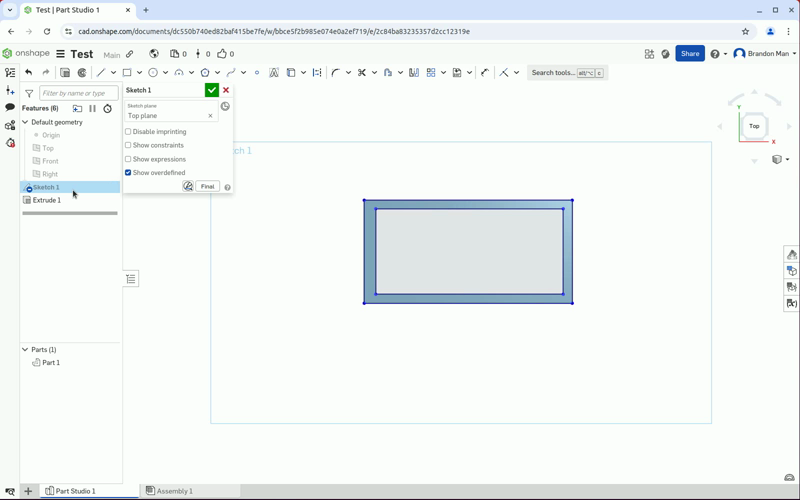
mouse_move(229, 92)
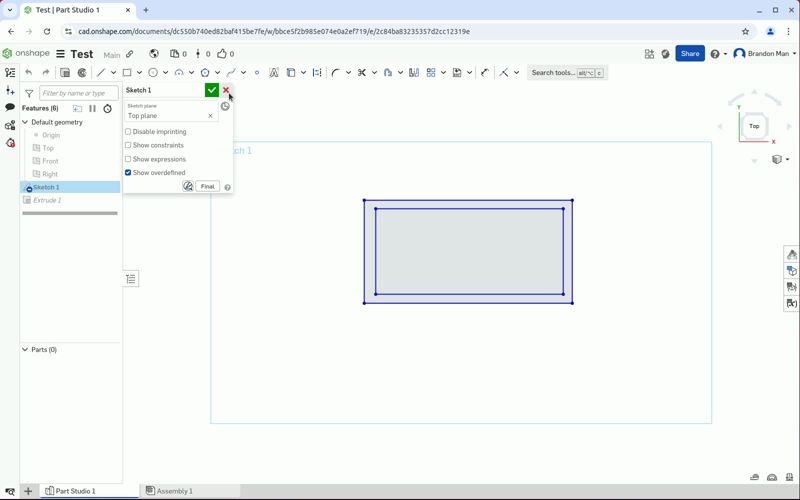
click(229, 92)
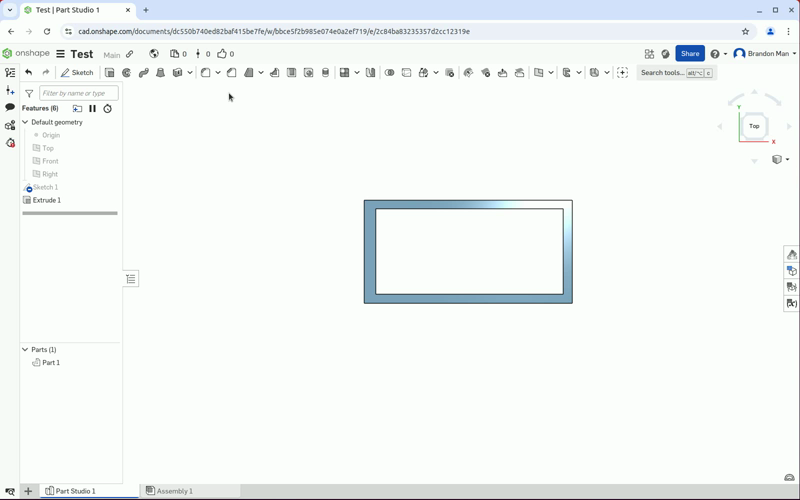
mouse_move(73, 352)
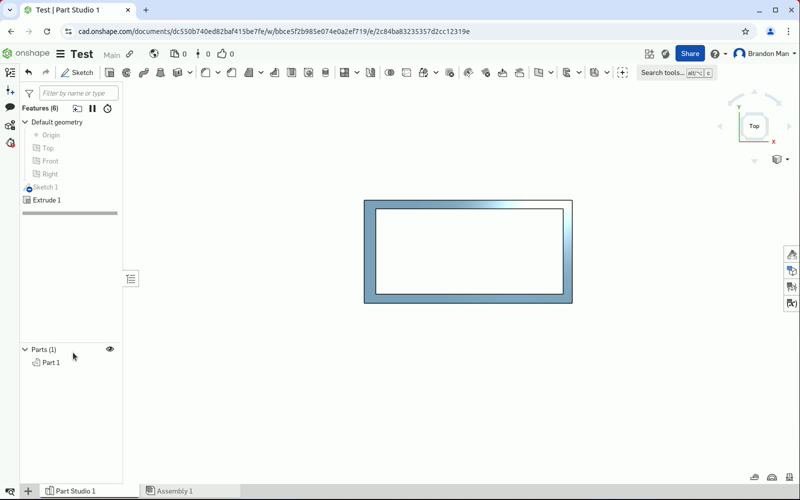
key(y)
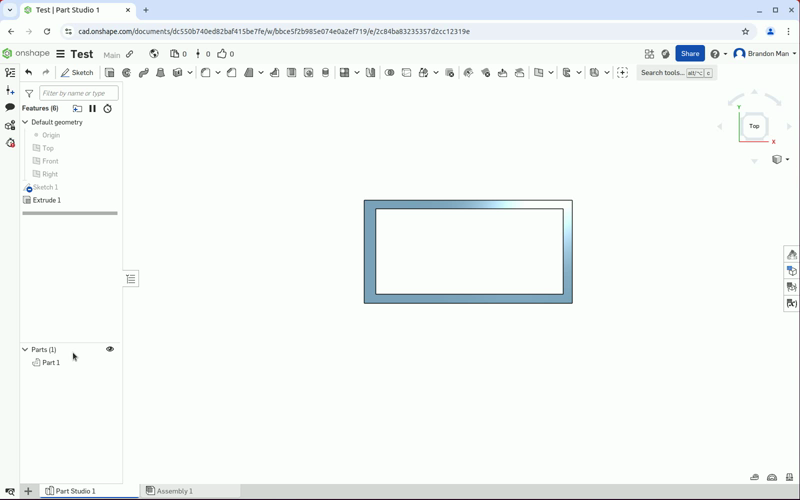
key(shift+p)
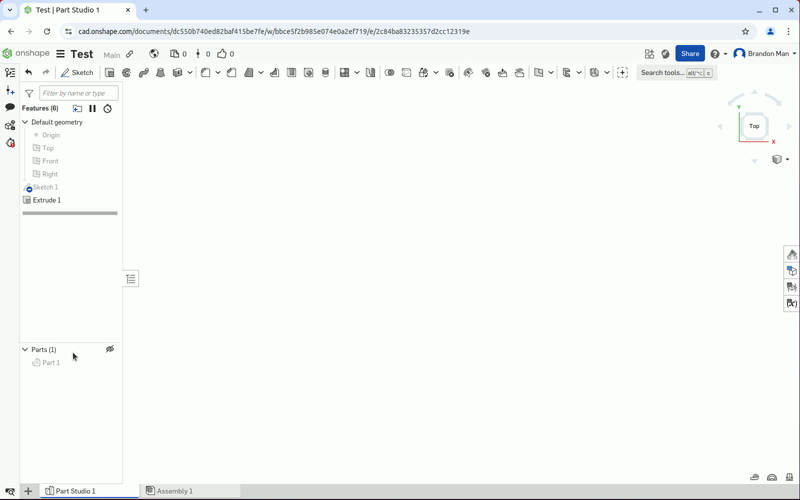
key(space)
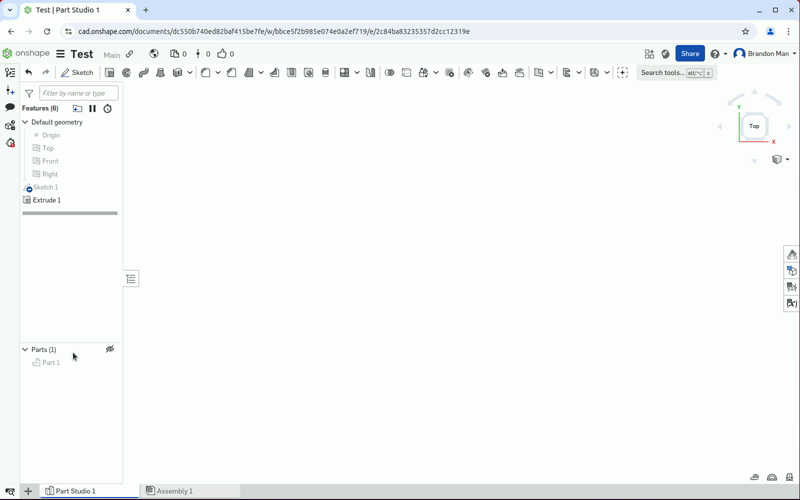
key_down(shift)
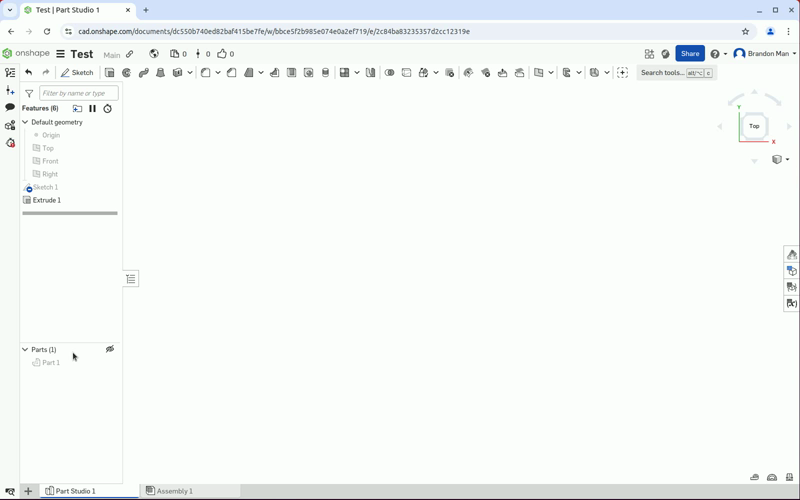
key(up)
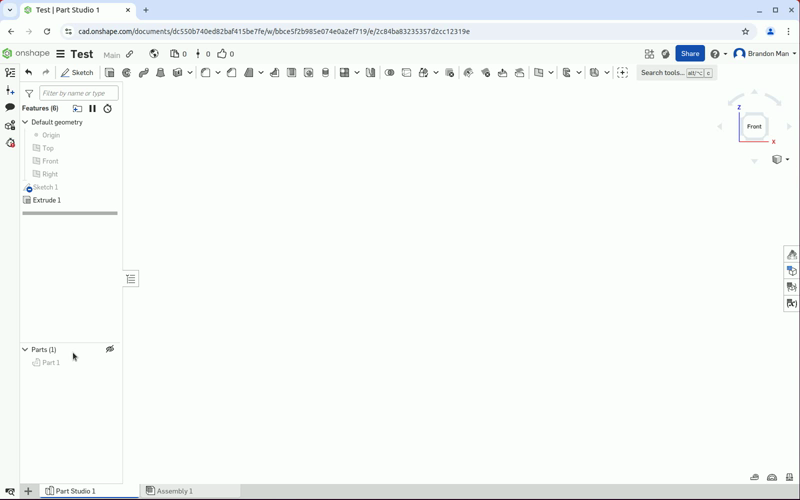
key_up(shift)
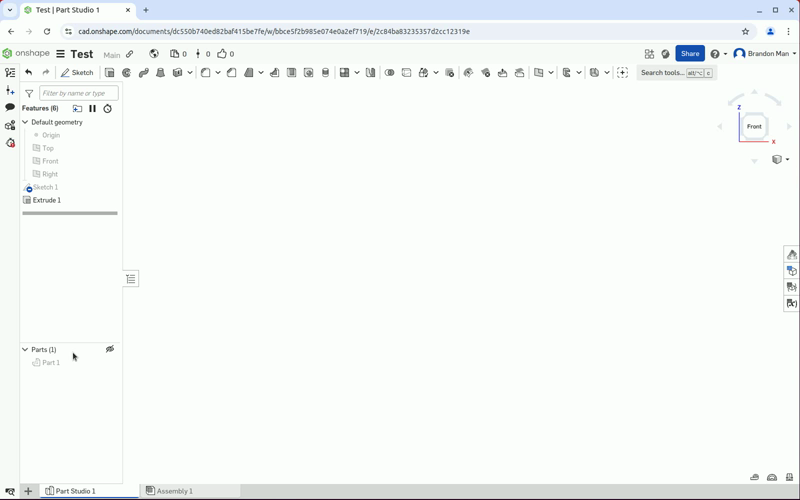
mouse_move(73, 352)
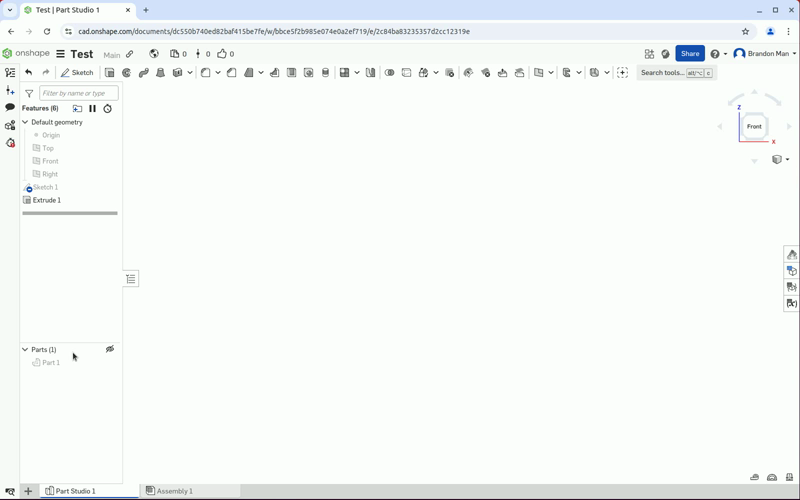
key(shift+y)
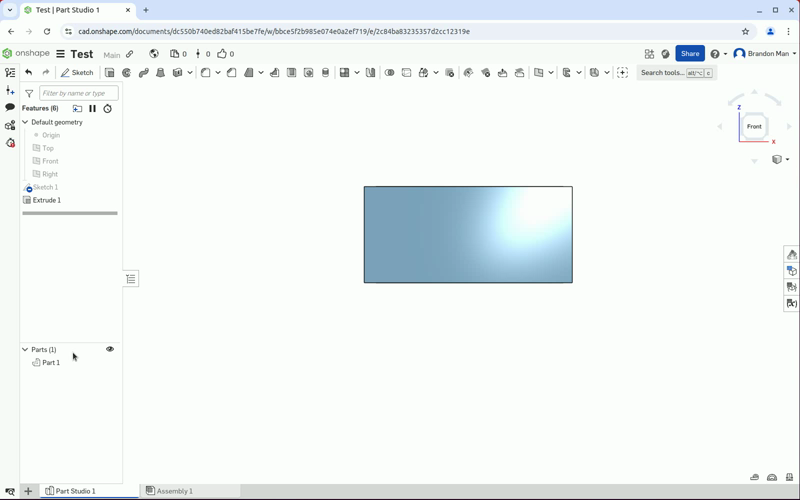
mouse_move(541, 75)
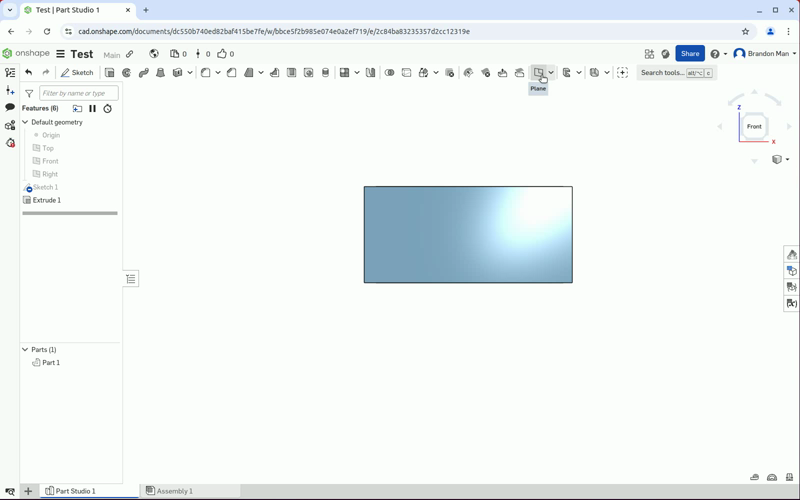
click(541, 75)
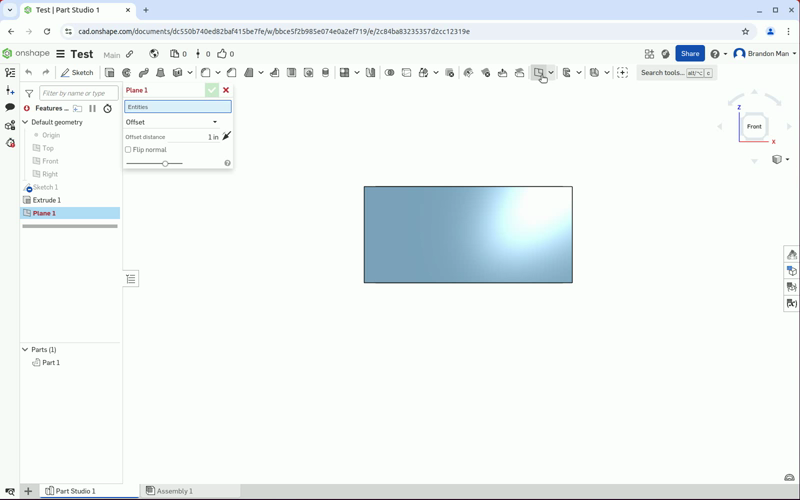
mouse_move(73, 163)
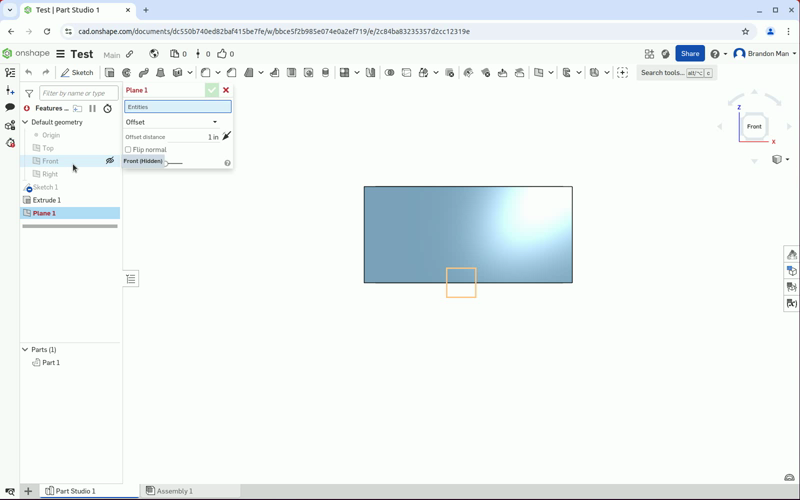
click(73, 163)
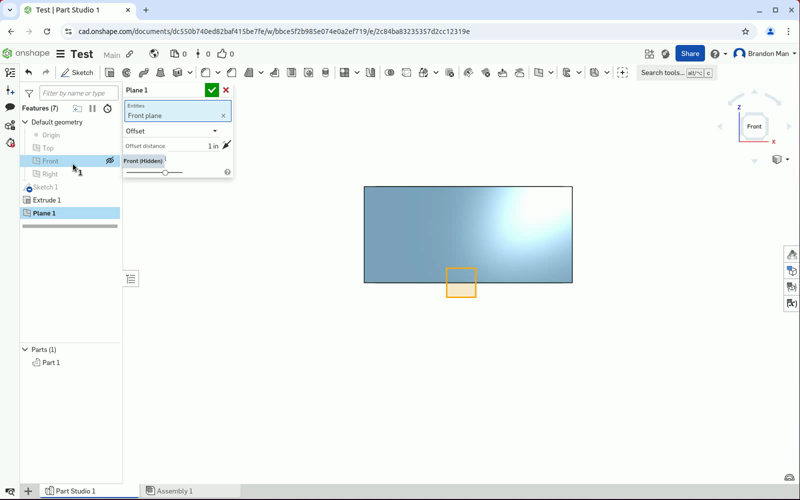
key(tab, 2)
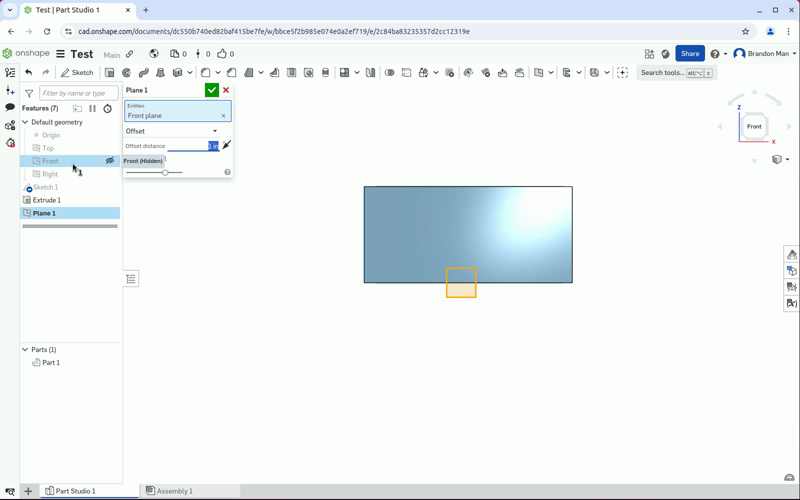
text(4.098)
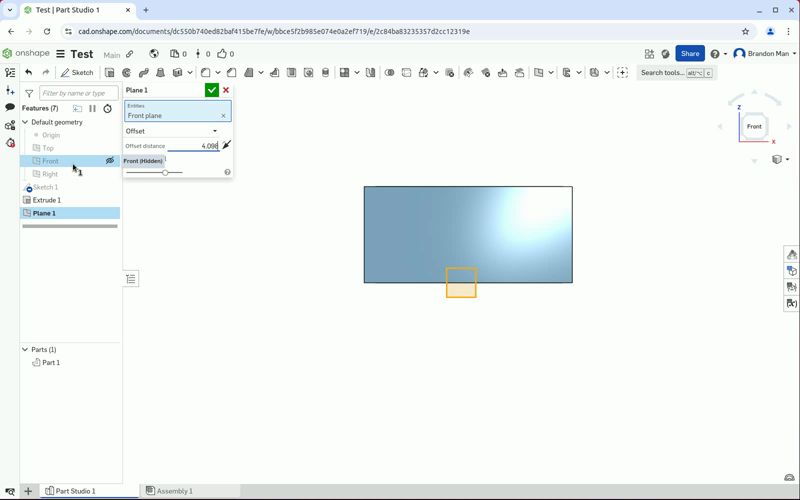
key(enter, 2)
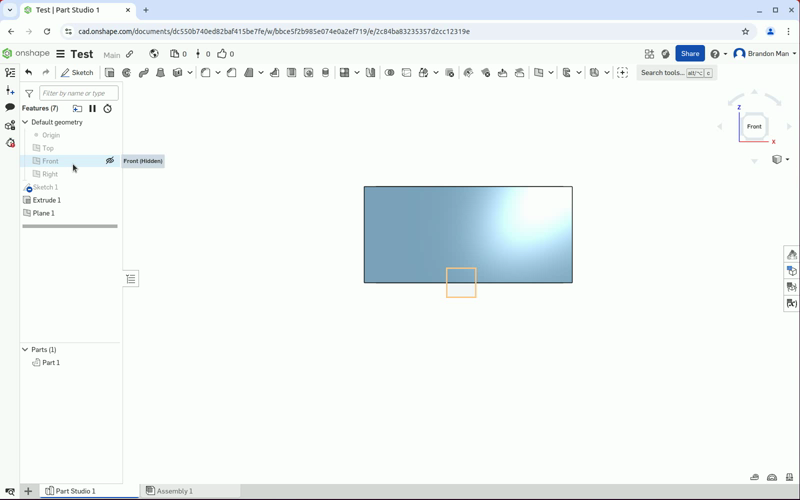
key(shift+s)
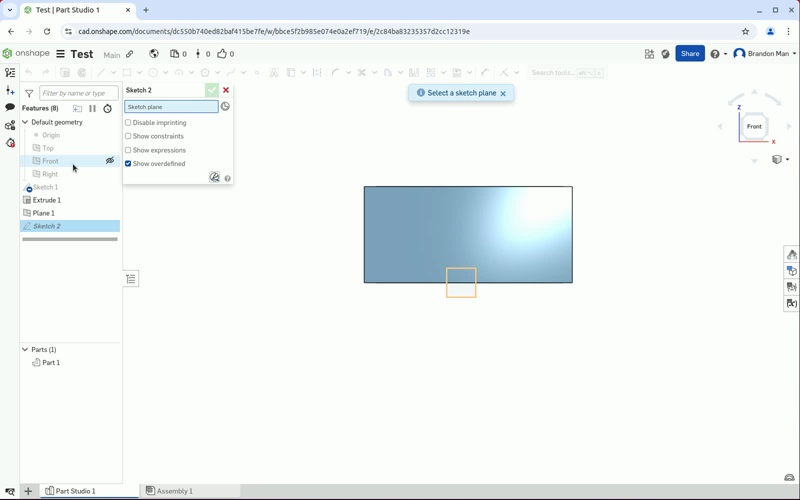
mouse_move(73, 215)
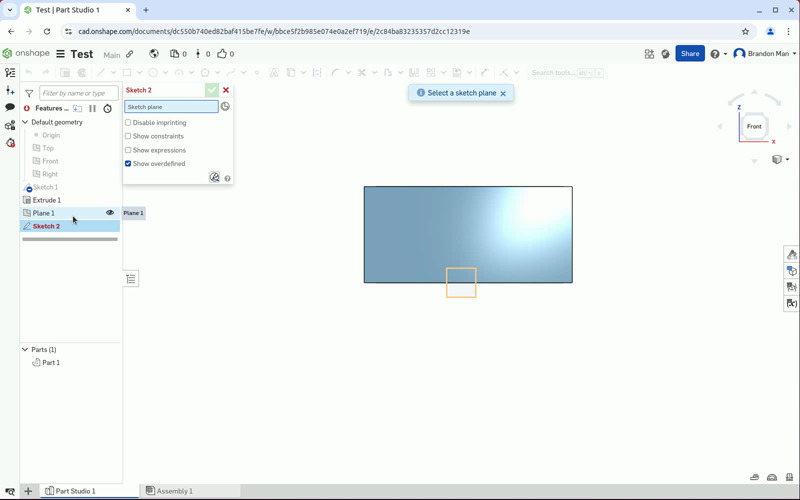
click(73, 215)
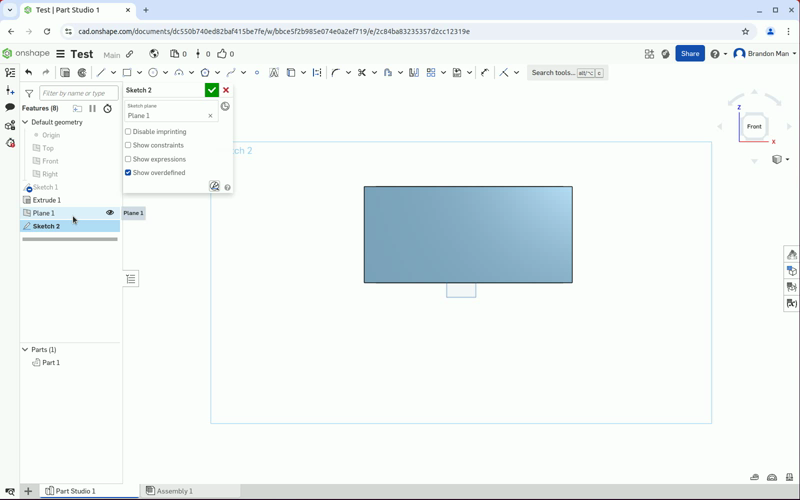
mouse_move(73, 352)
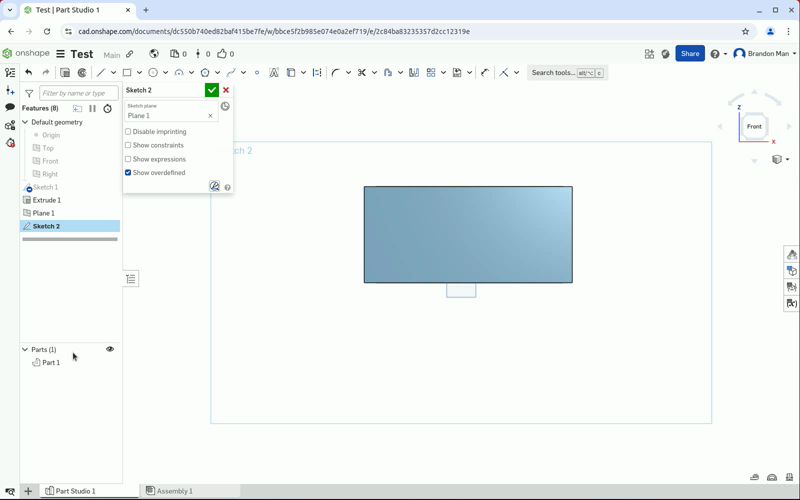
key(y)
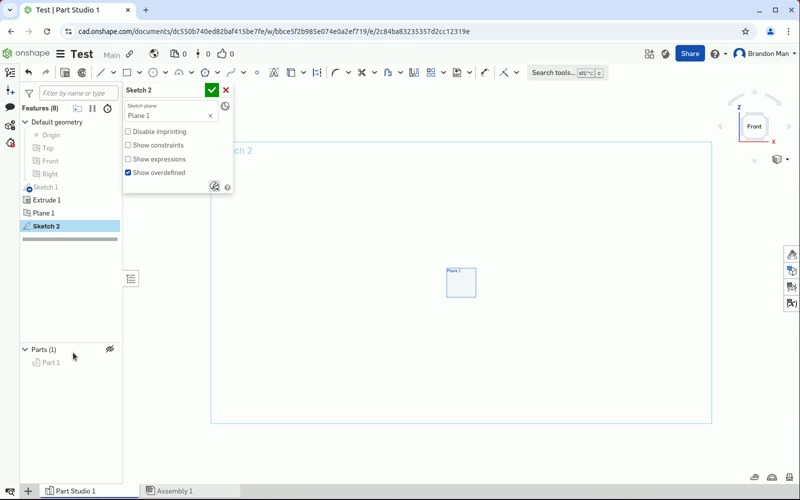
key(l)
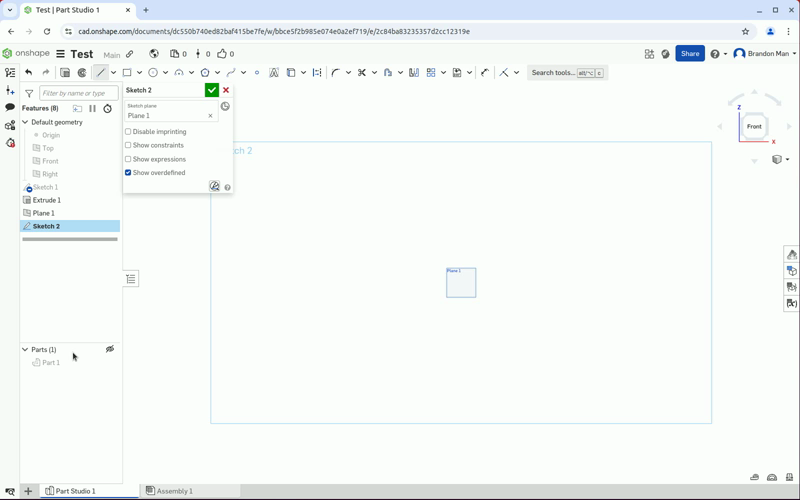
key_down(shift)
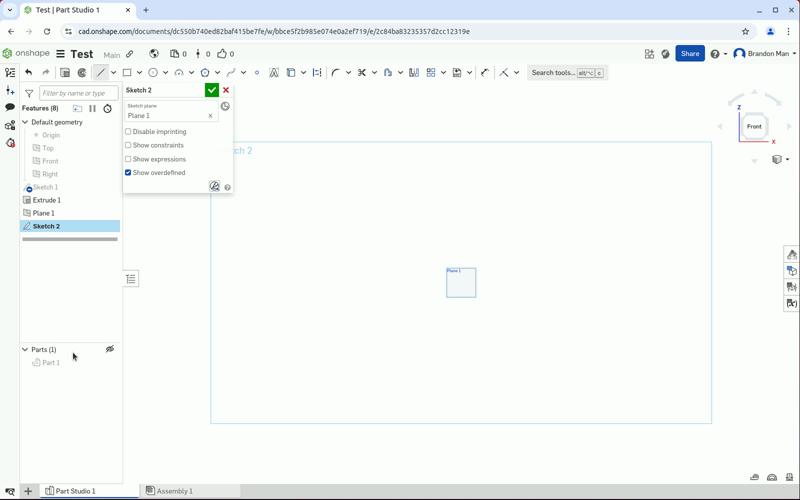
mouse_move(429, 220)
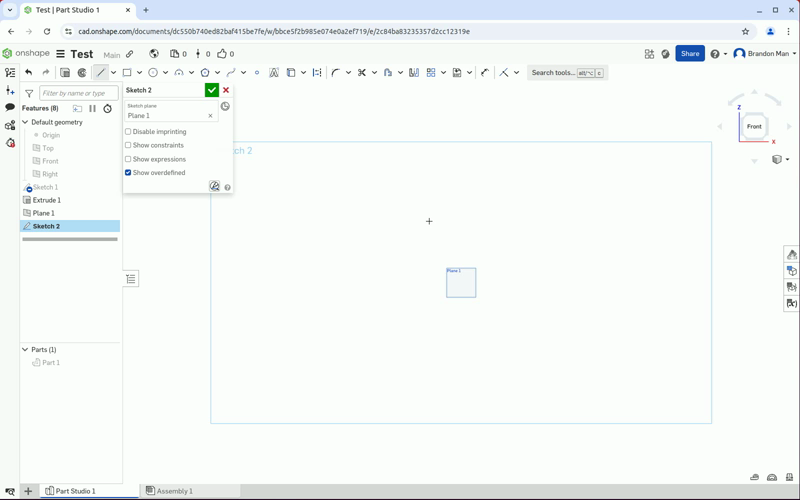
click(429, 220)
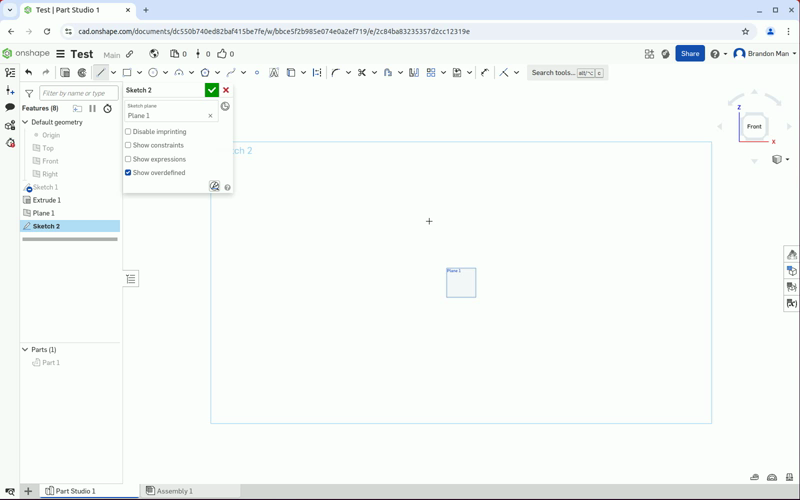
key_up(shift)
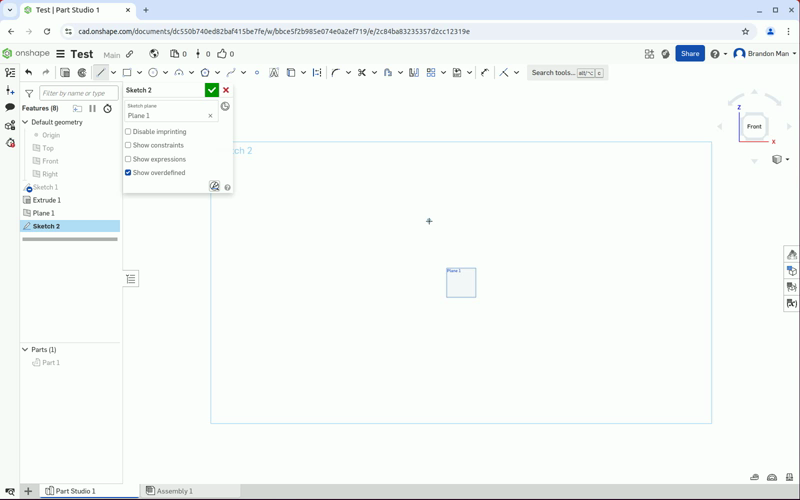
key_down(shift)
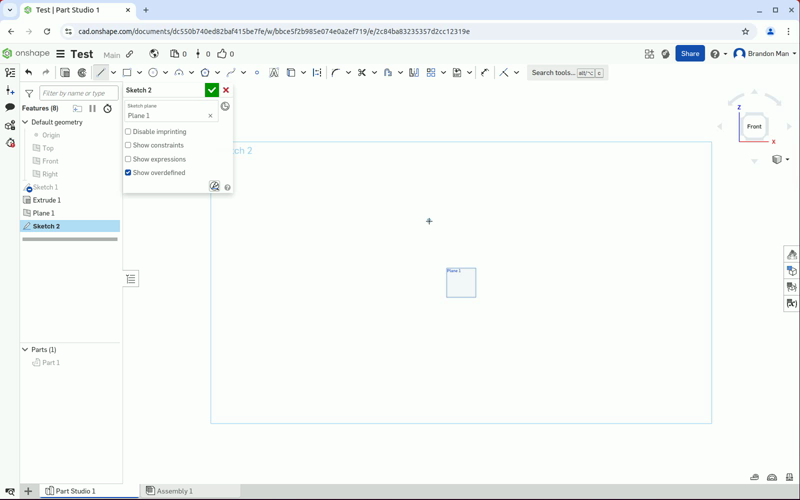
mouse_move(507, 220)
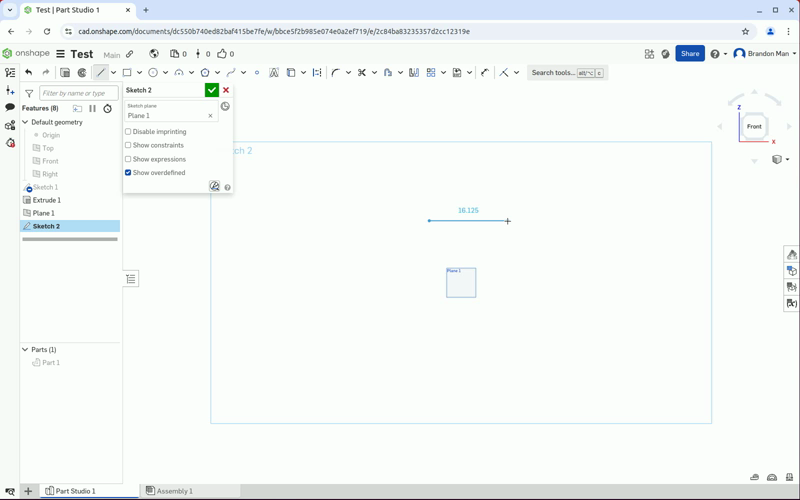
click(507, 220)
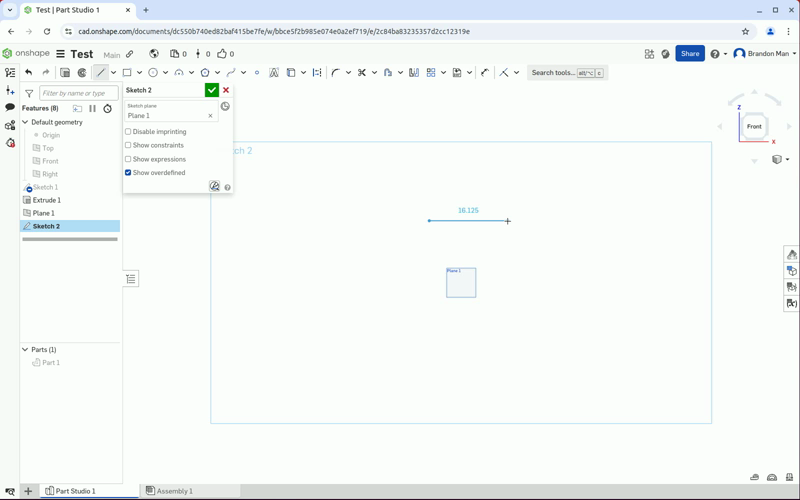
key_up(shift)
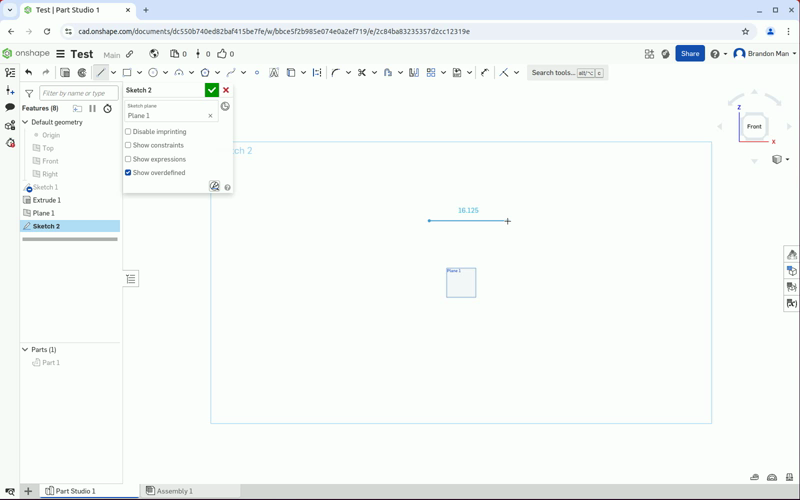
key_down(shift)
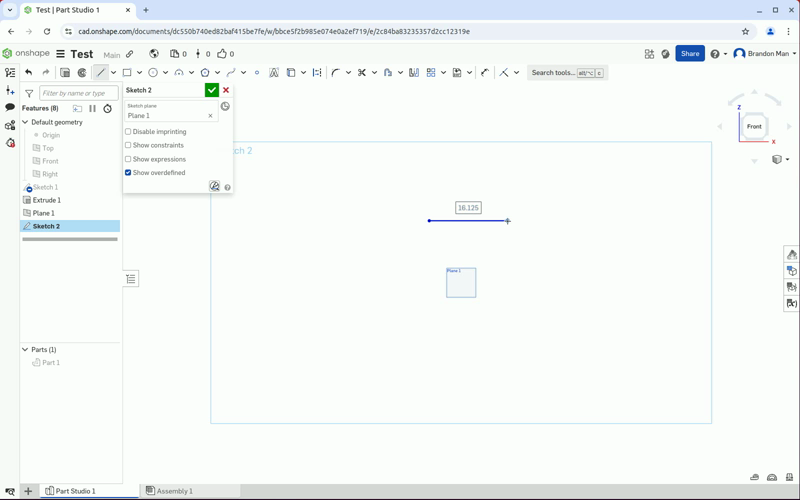
mouse_move(537, 220)
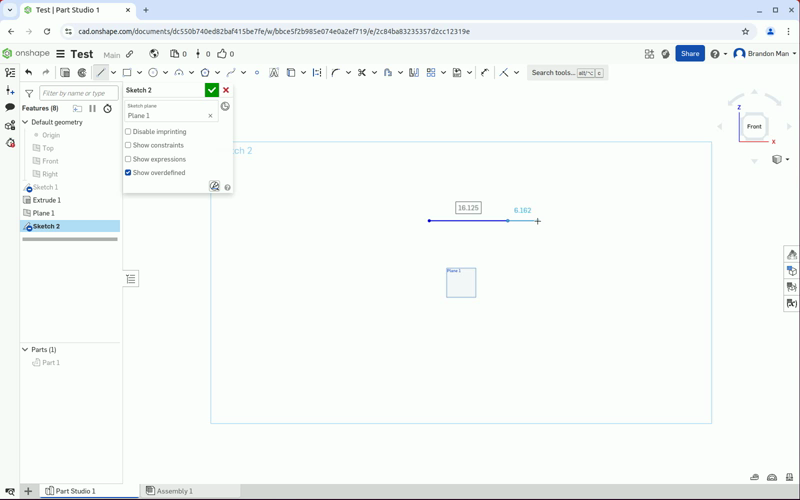
mouse_move(507, 186)
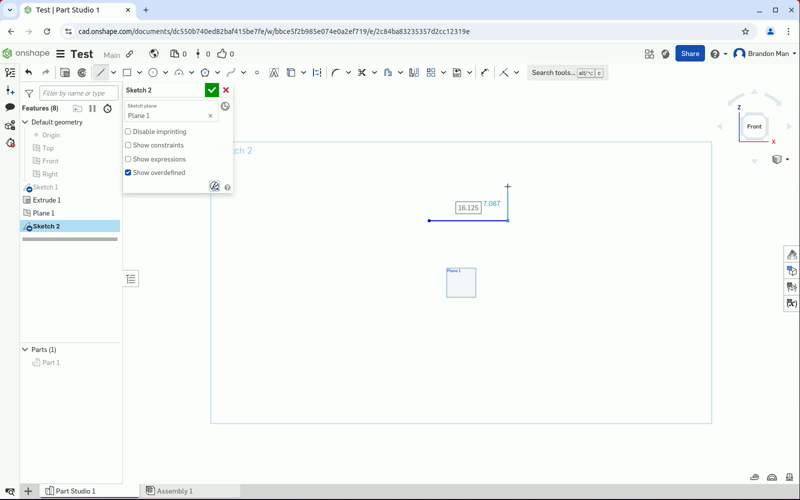
click(507, 186)
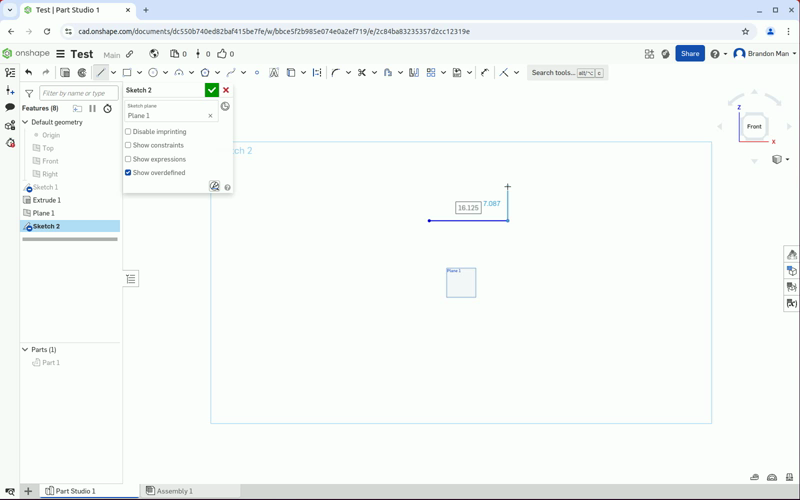
key_up(shift)
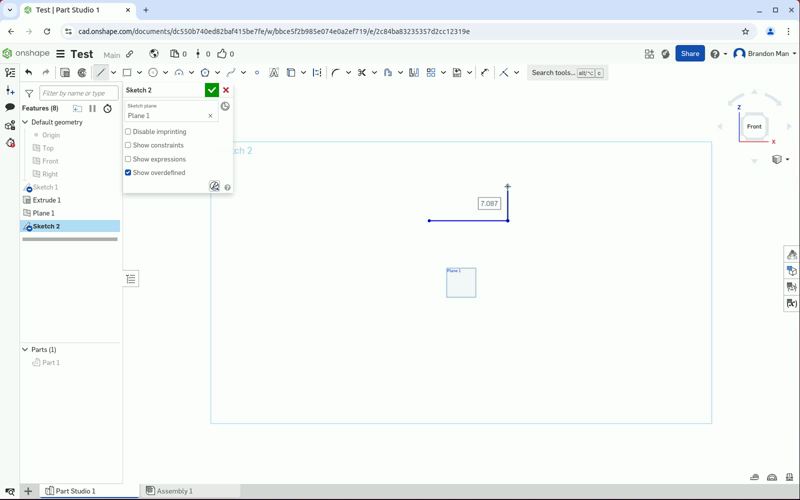
key_down(shift)
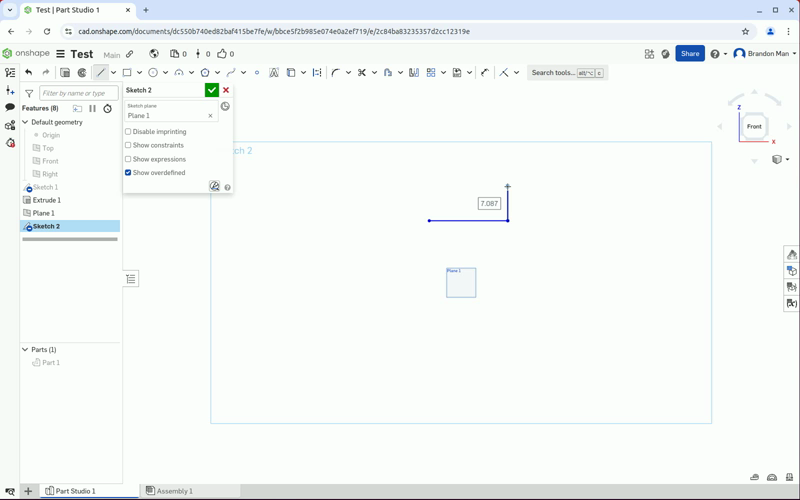
mouse_move(429, 186)
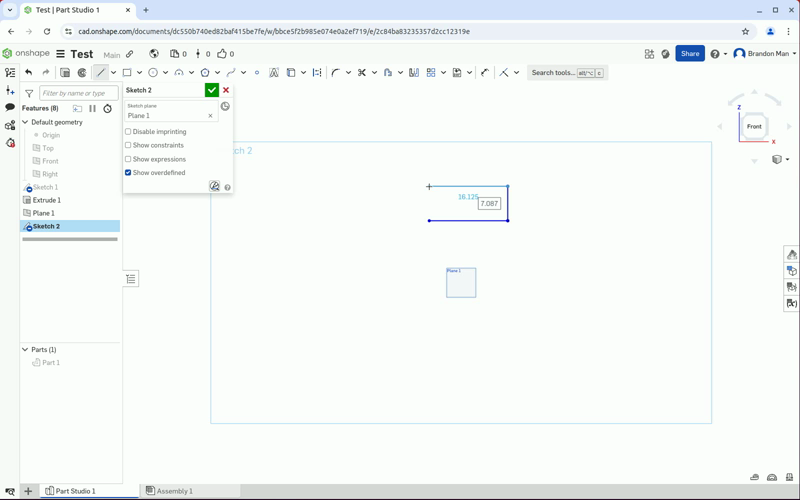
click(429, 186)
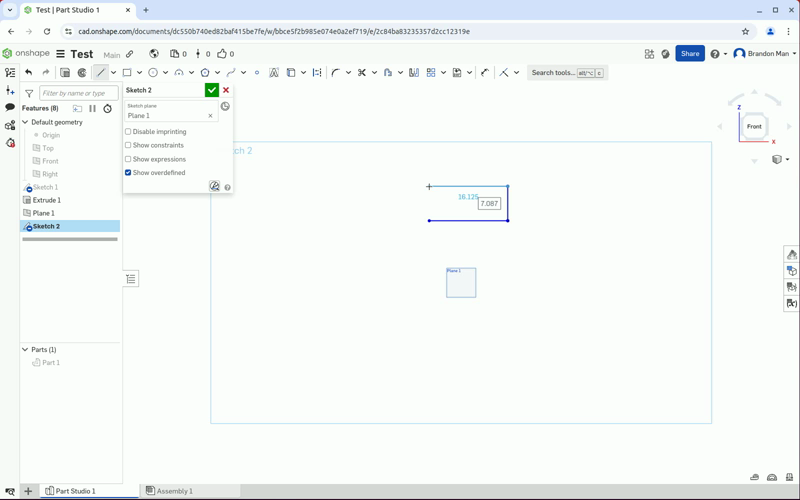
key_up(shift)
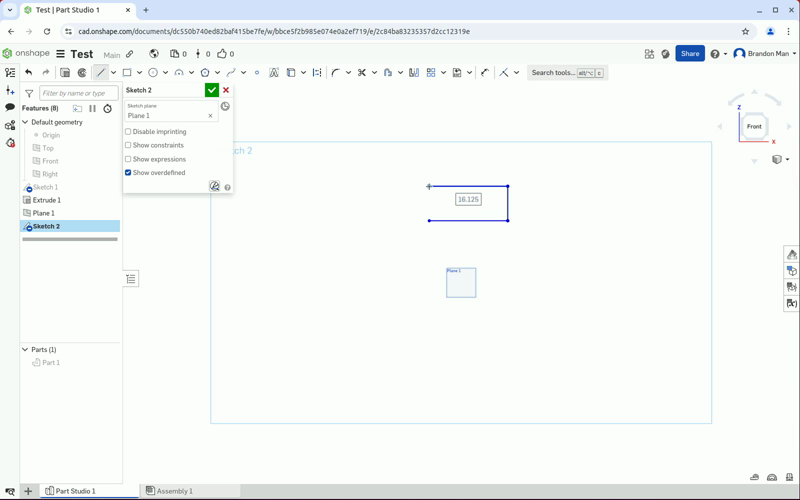
mouse_move(459, 186)
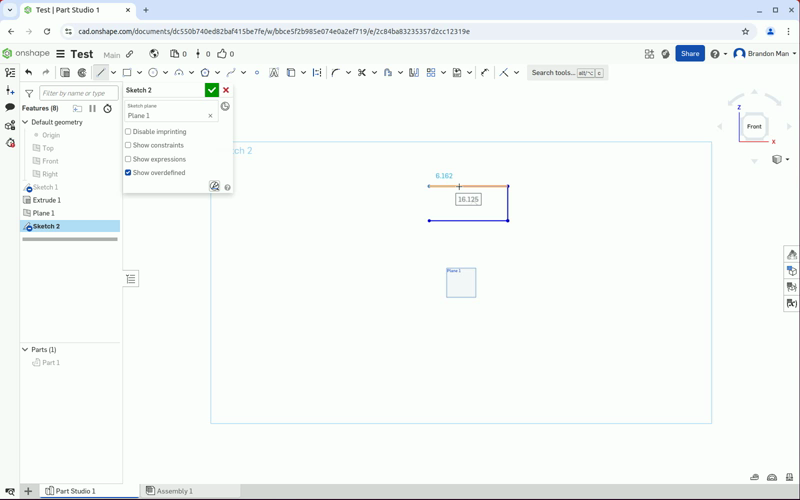
key_down(shift)
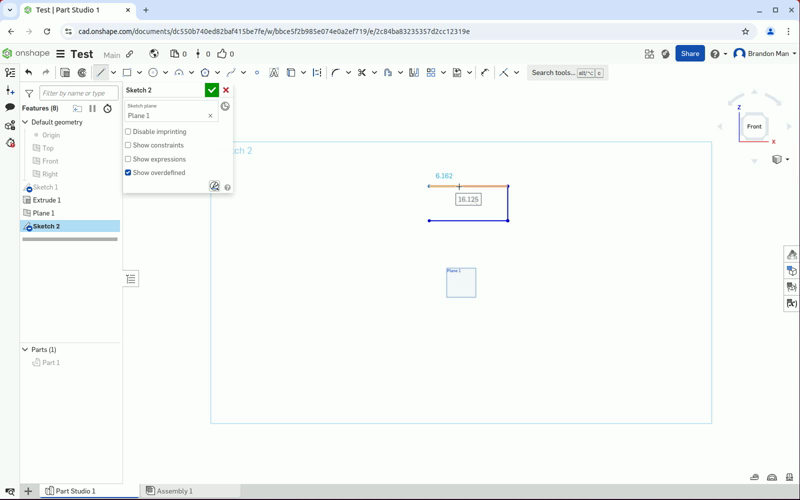
mouse_move(429, 220)
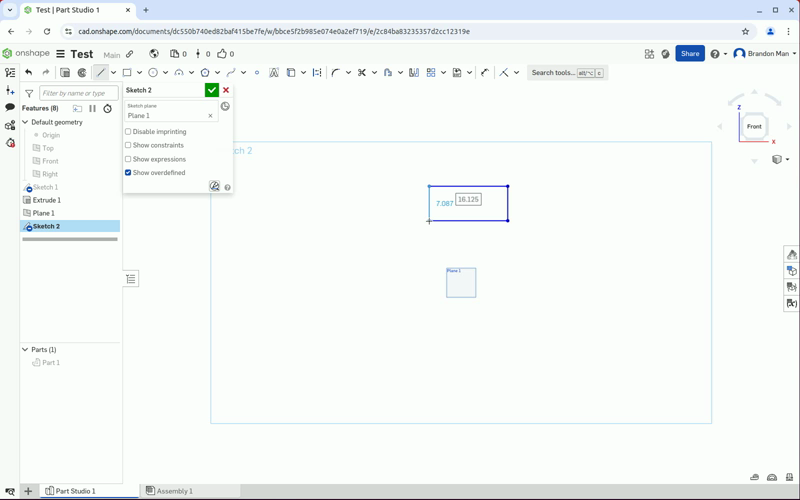
key_up(shift)
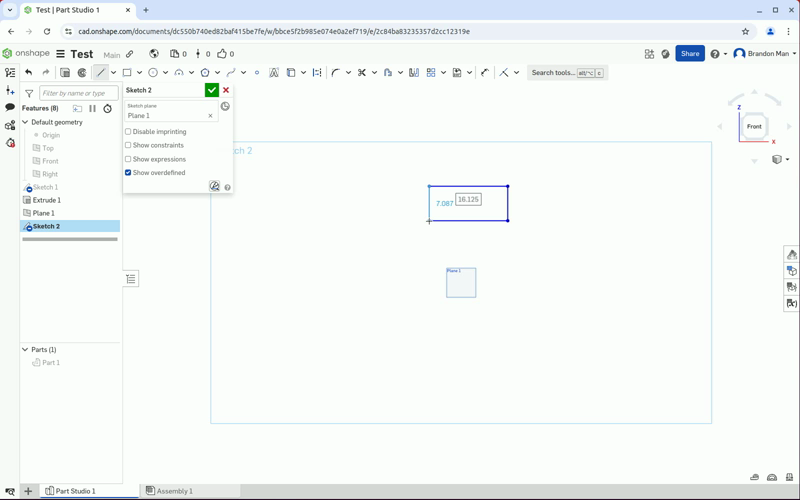
click(429, 220)
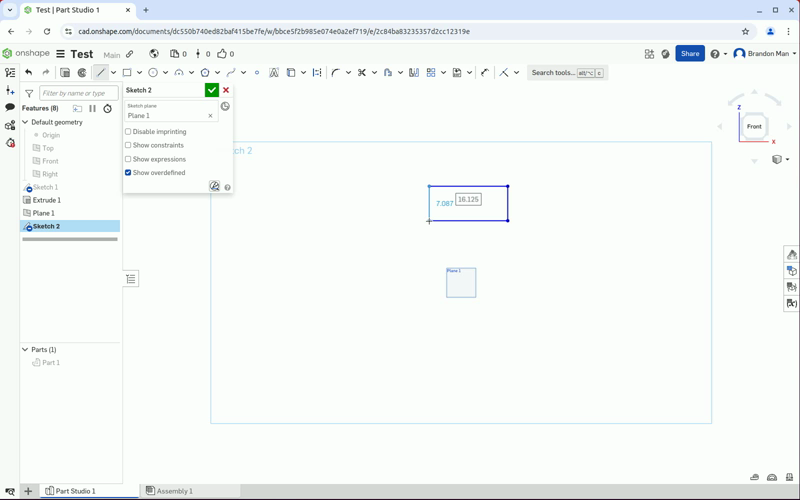
key(esc)
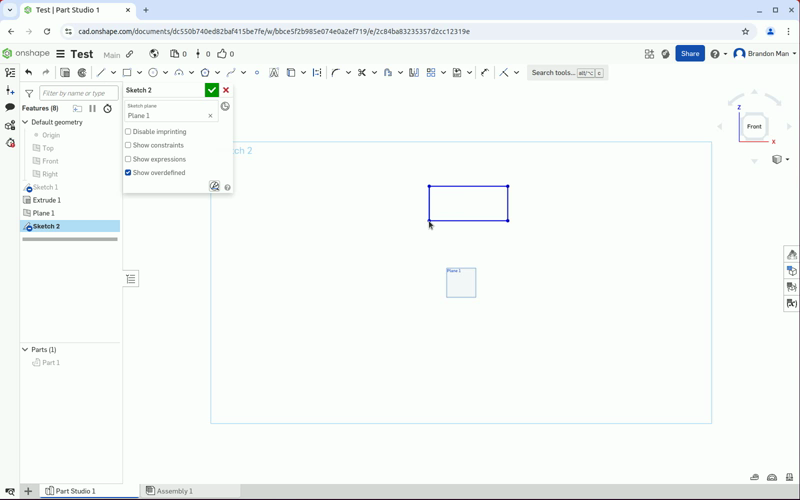
mouse_move(458, 211)
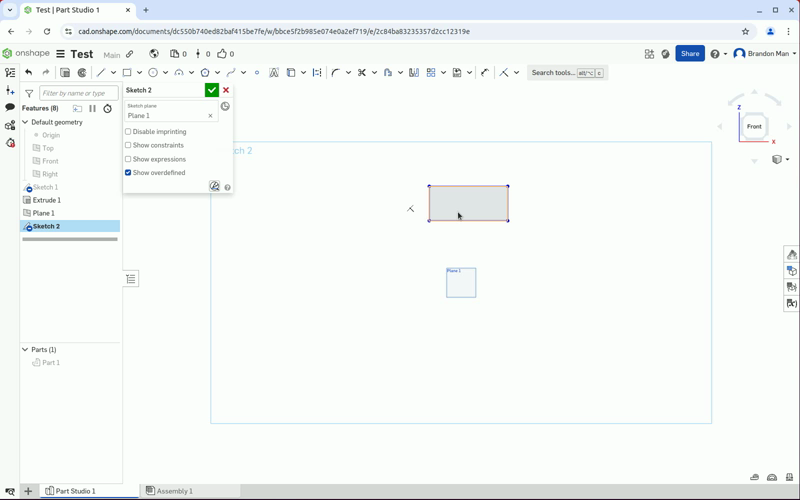
click(458, 211)
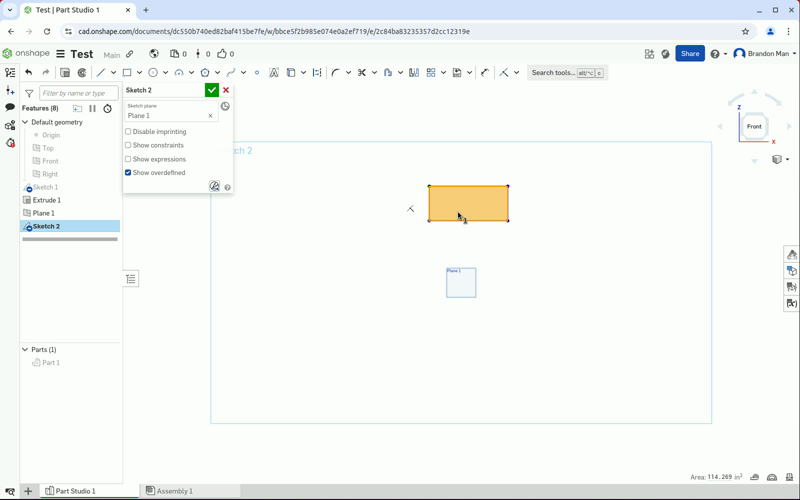
mouse_move(73, 352)
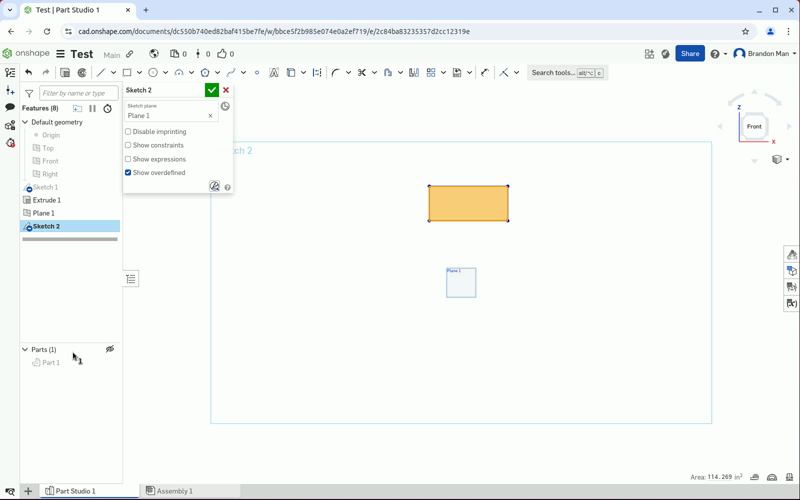
key(shift+y)
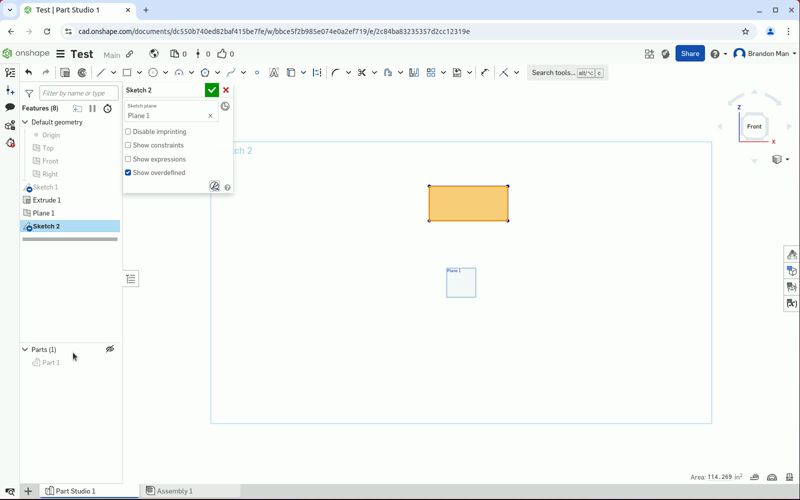
key(shift+e)
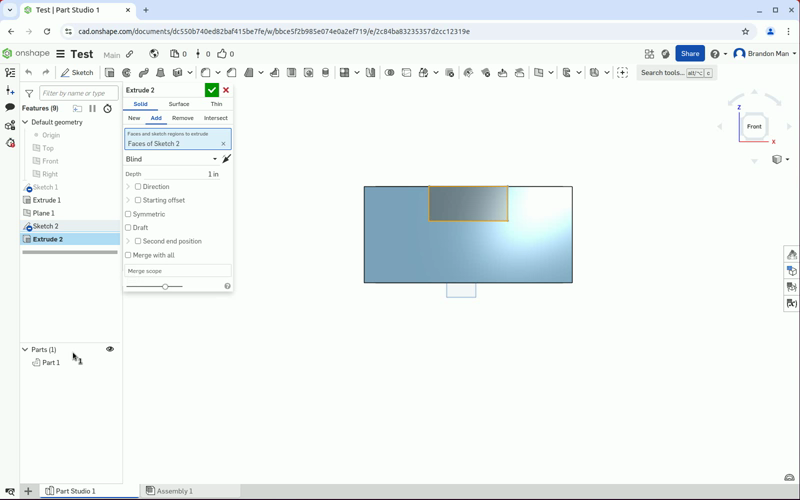
mouse_move(143, 106)
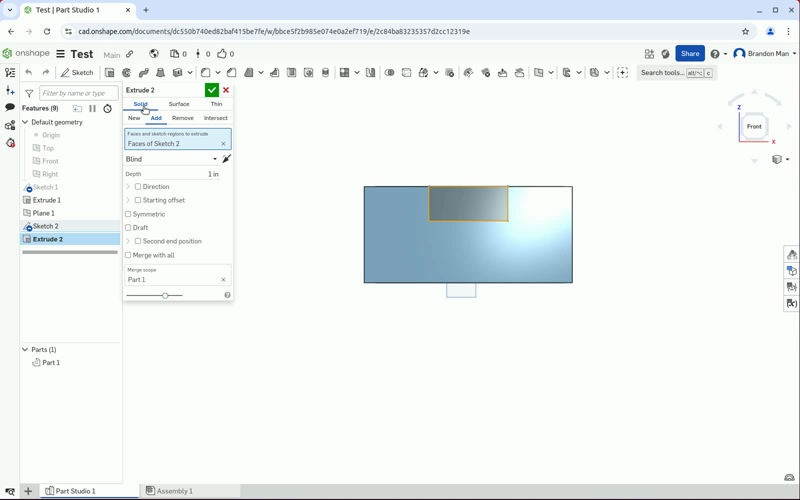
click(143, 106)
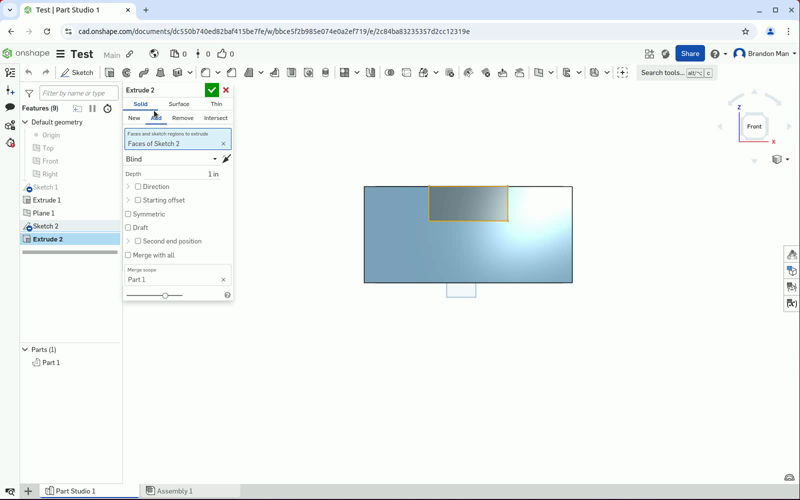
mouse_move(186, 120)
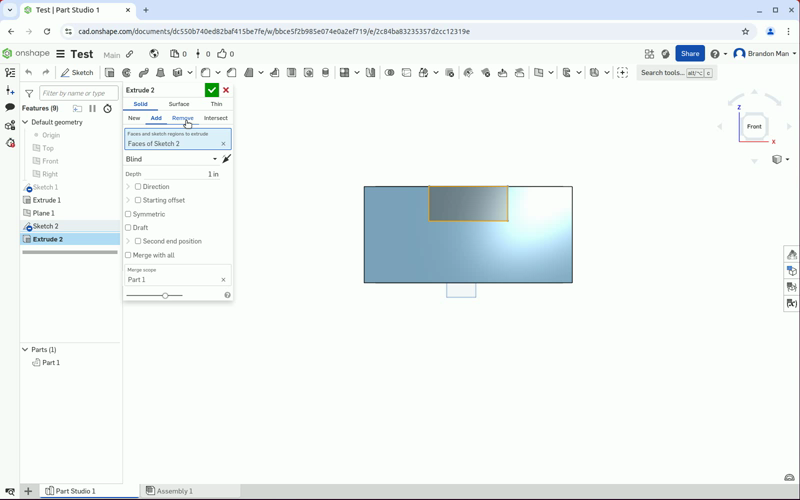
click(186, 120)
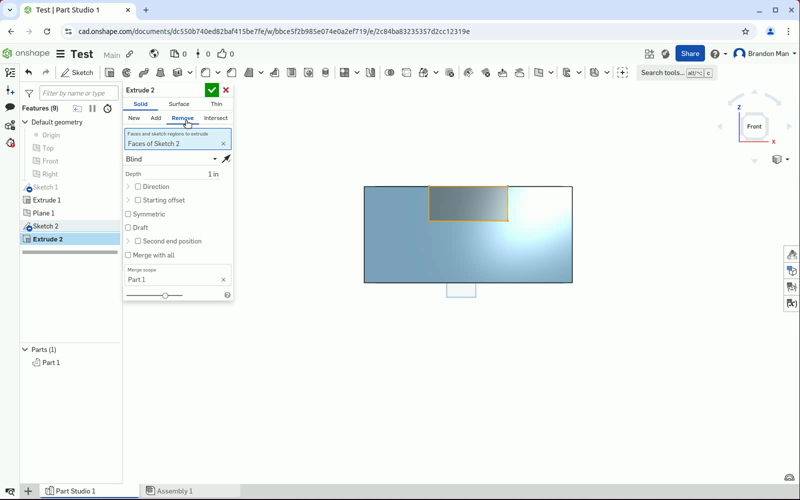
key(tab, 4)
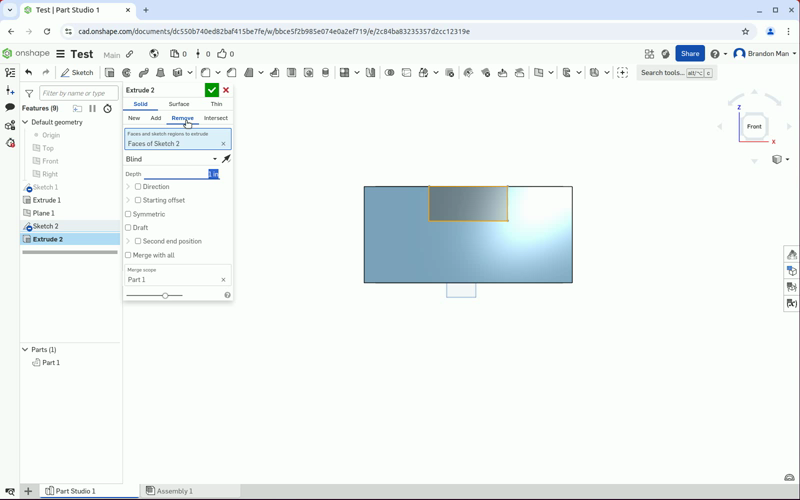
text(27.441)
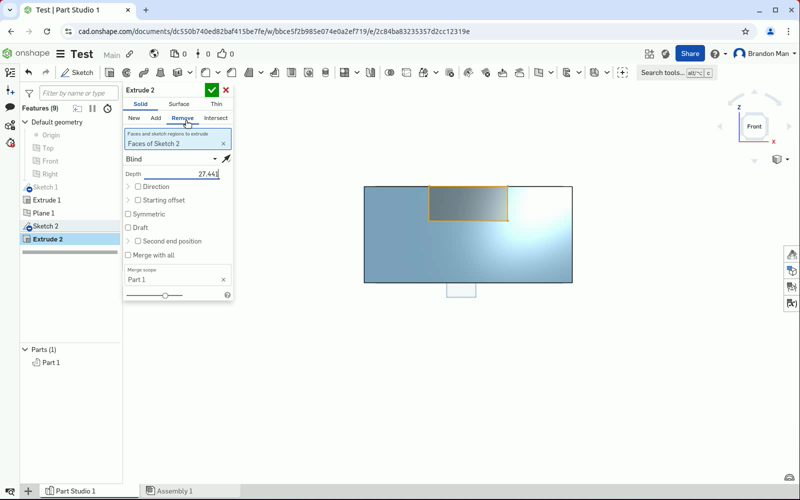
key(tab, 6)
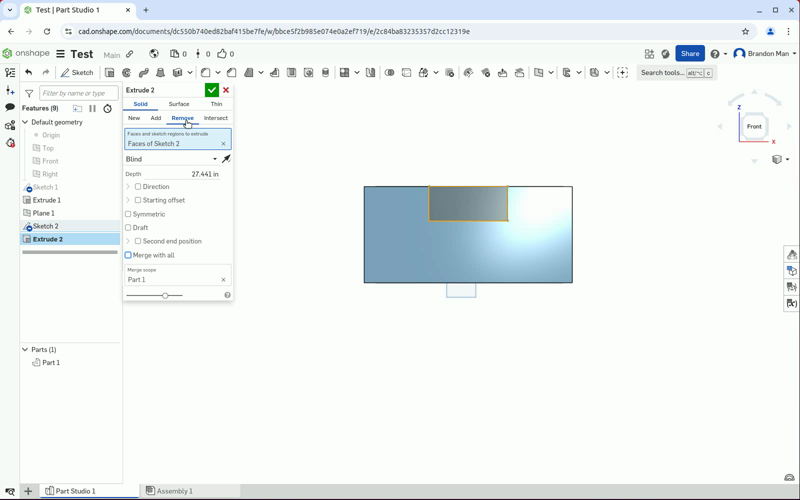
key(space)
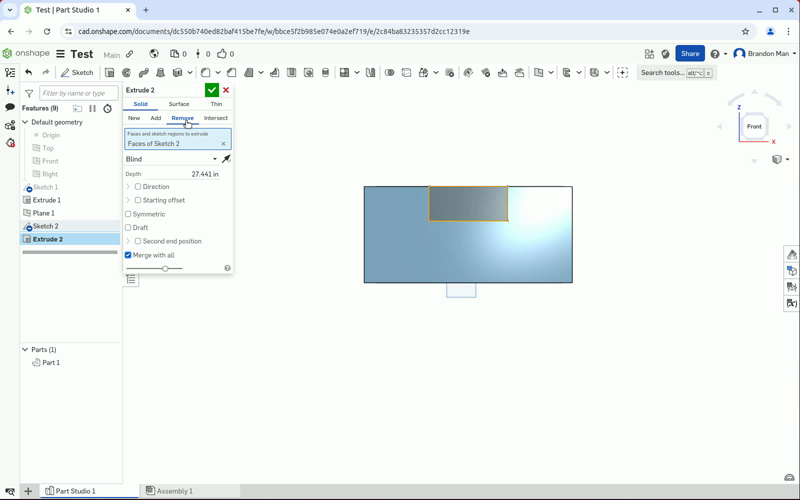
key(enter)
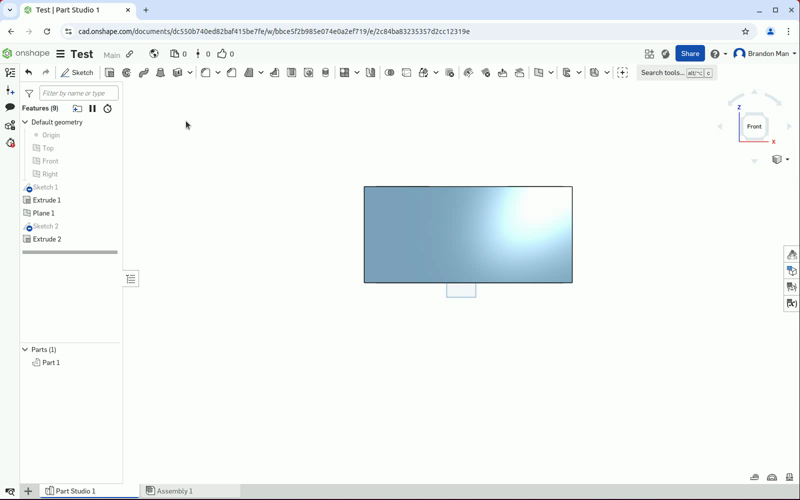
key(shift+h)
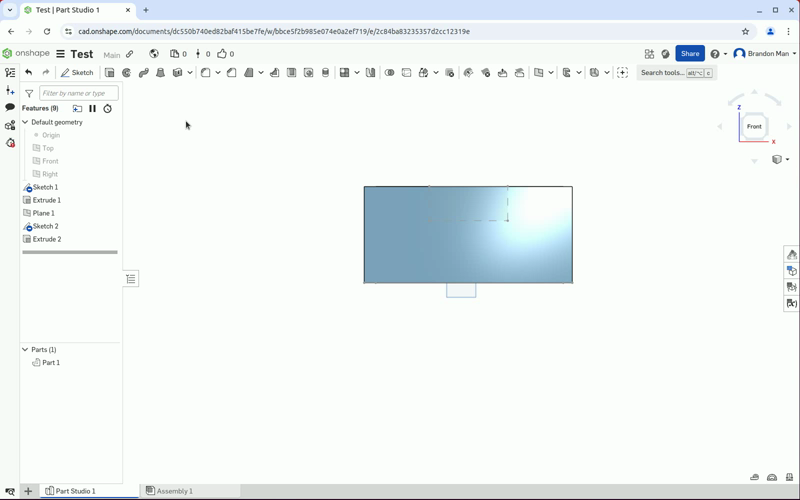
key(shift+h)
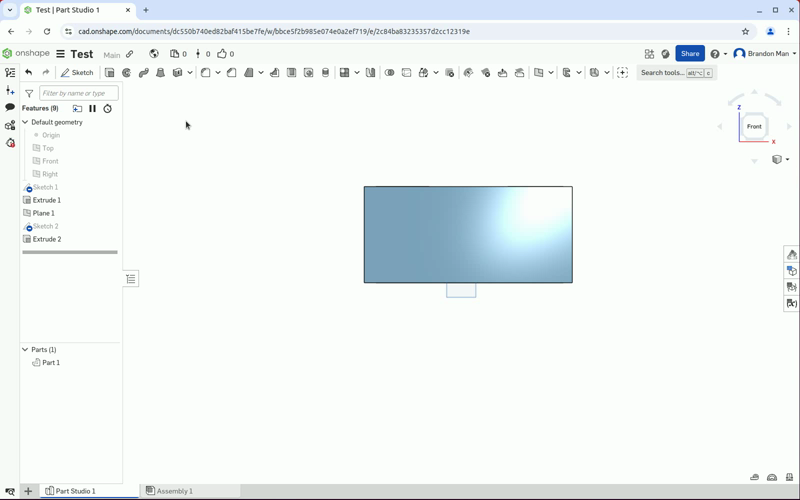
mouse_move(73, 189)
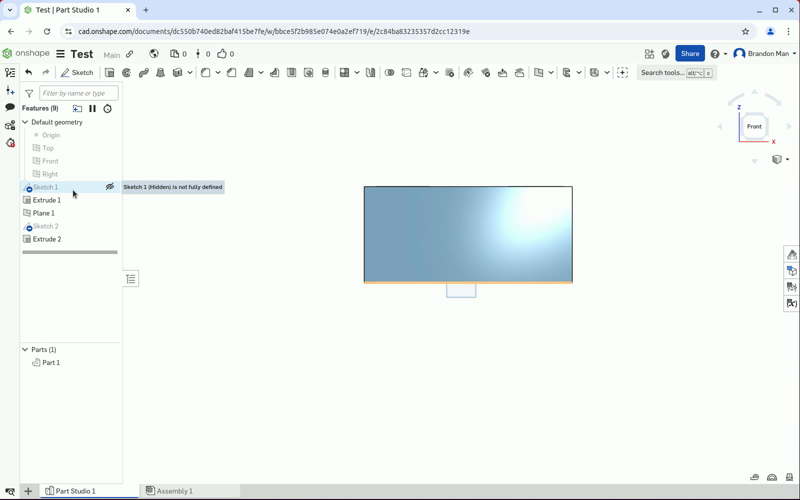
click(73, 189)
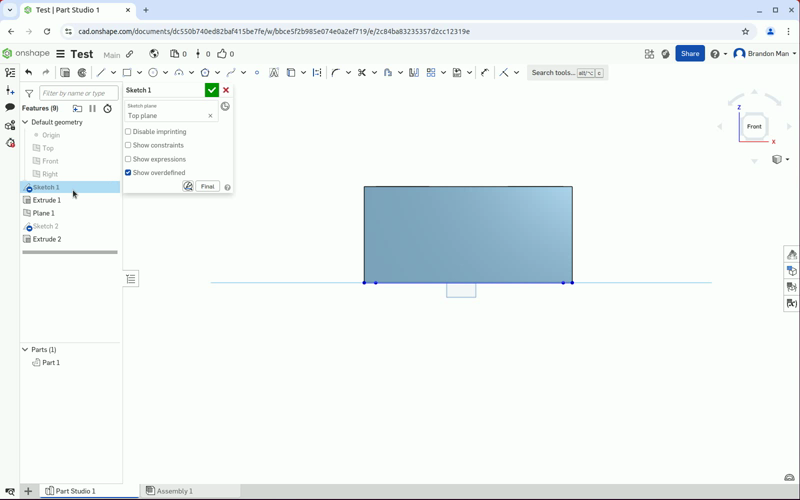
mouse_move(229, 92)
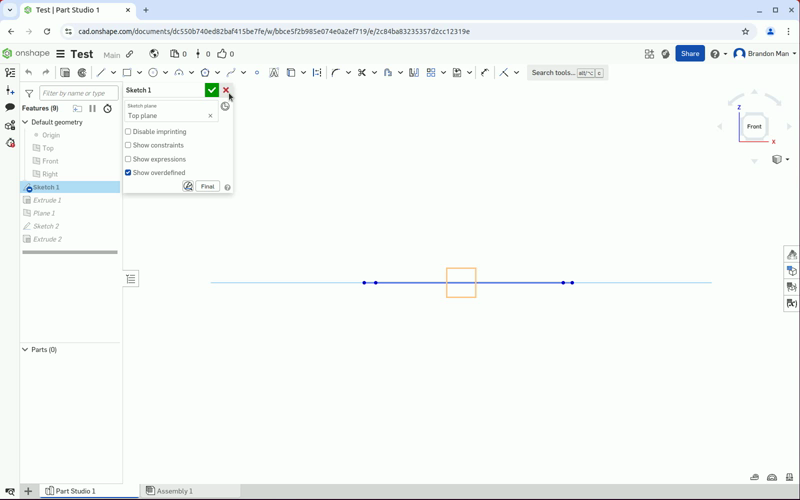
click(229, 92)
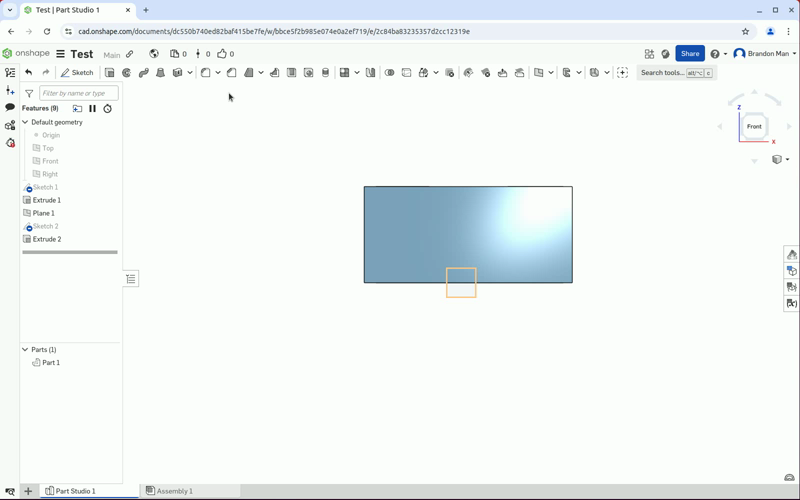
mouse_move(73, 352)
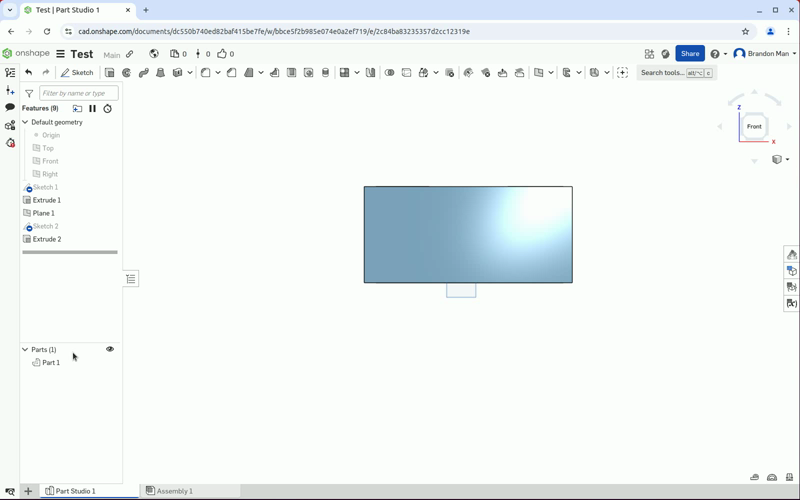
key(y)
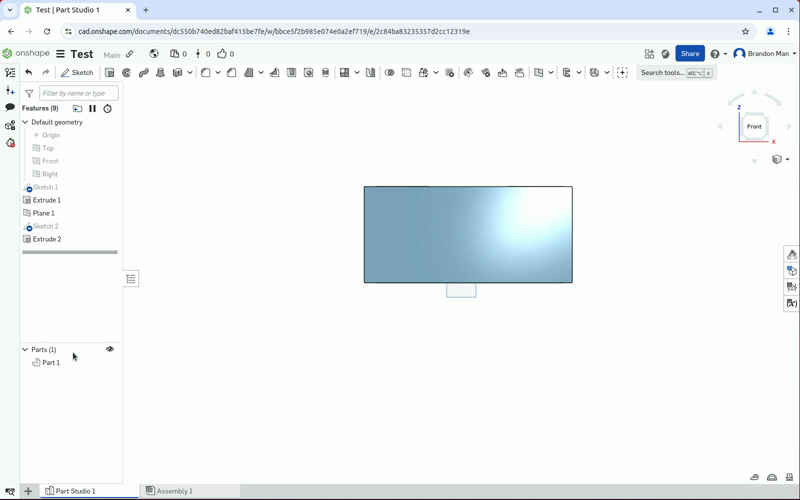
key(shift+p)
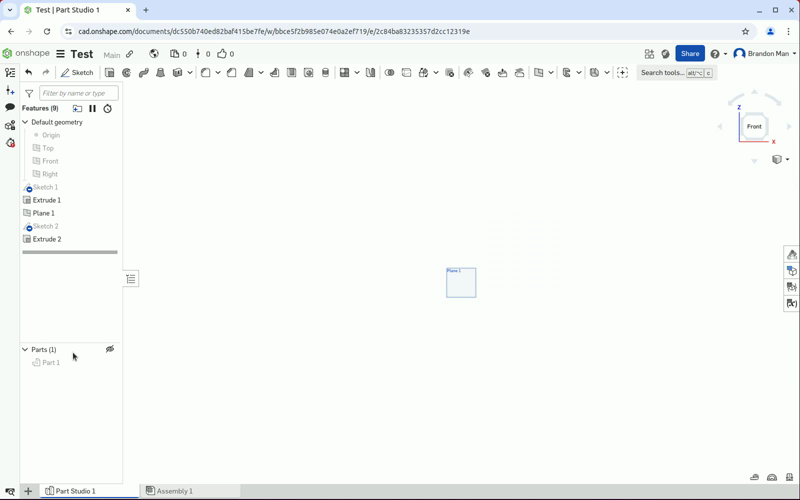
key(space)
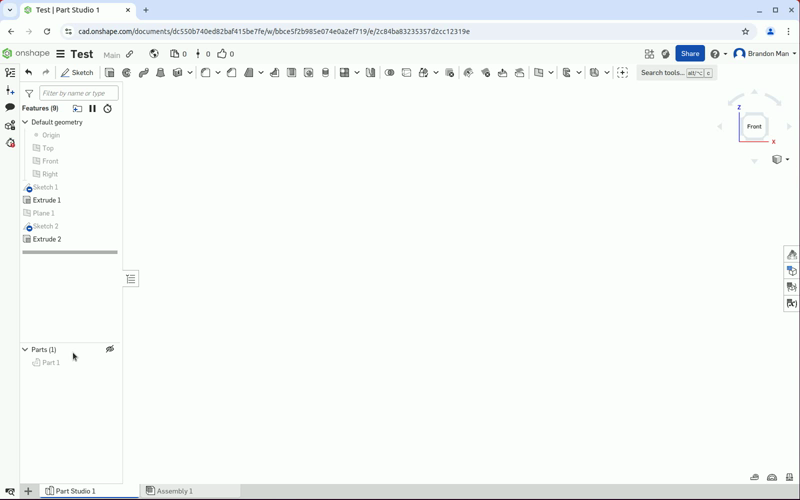
key_down(shift)
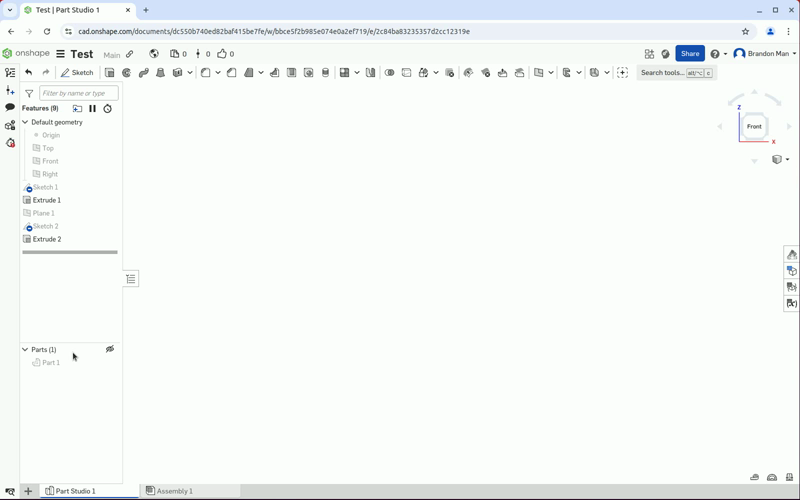
key(left)
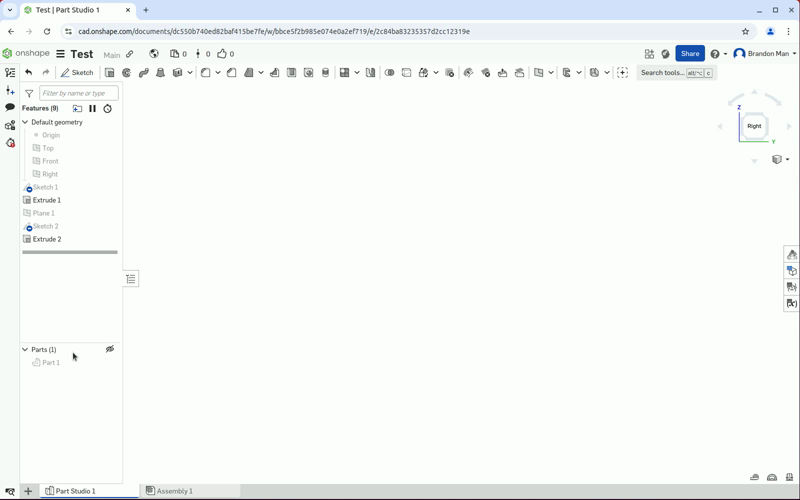
key_up(shift)
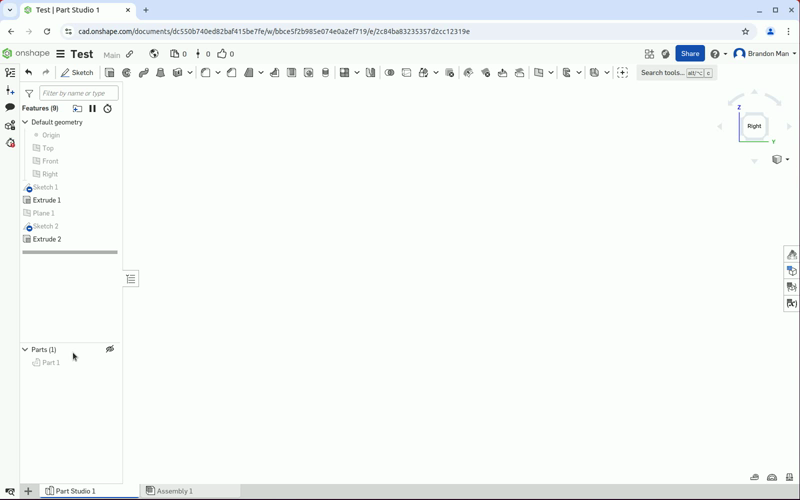
mouse_move(73, 352)
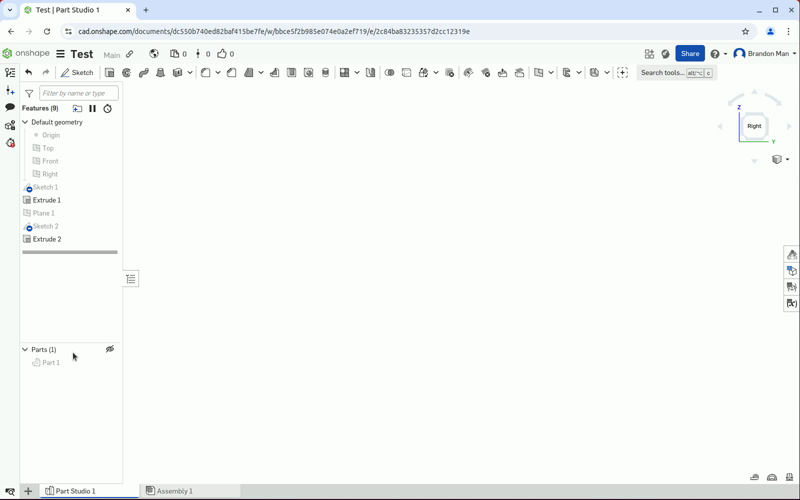
key(shift+y)
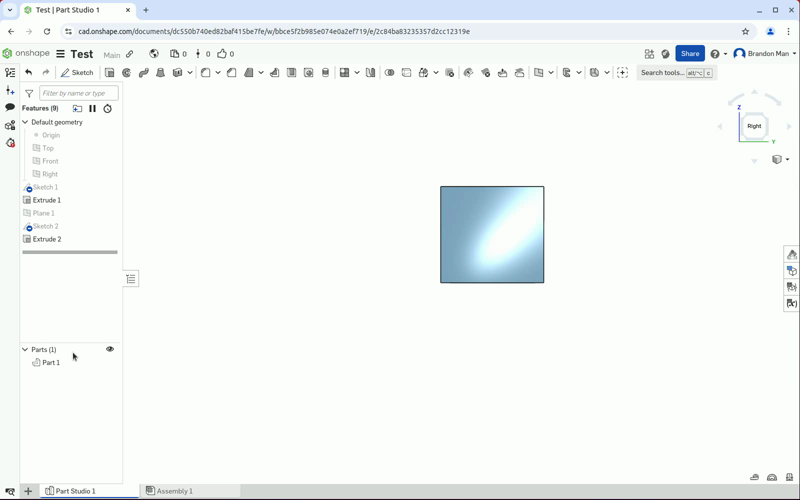
mouse_move(541, 75)
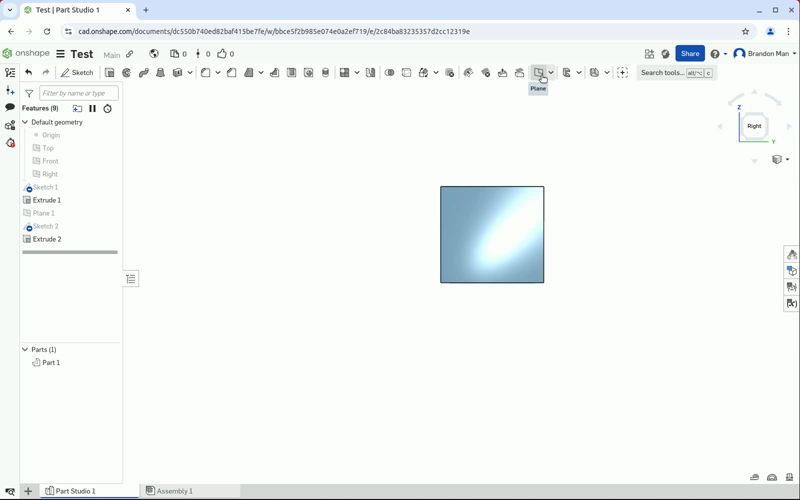
click(541, 75)
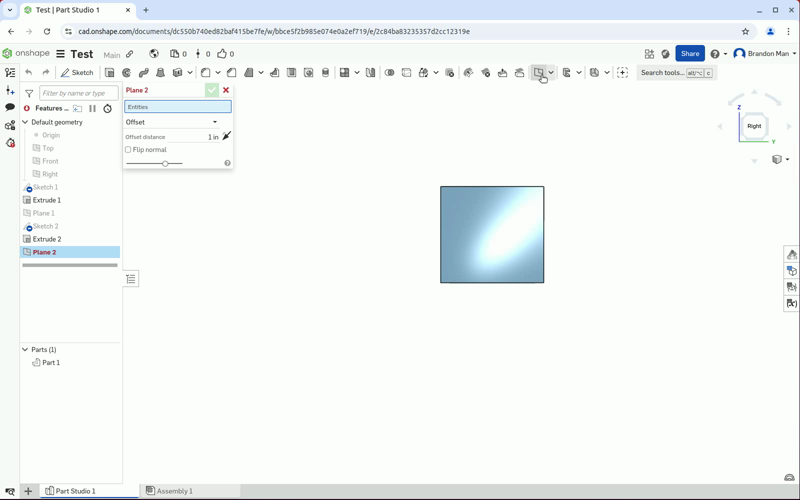
mouse_move(73, 176)
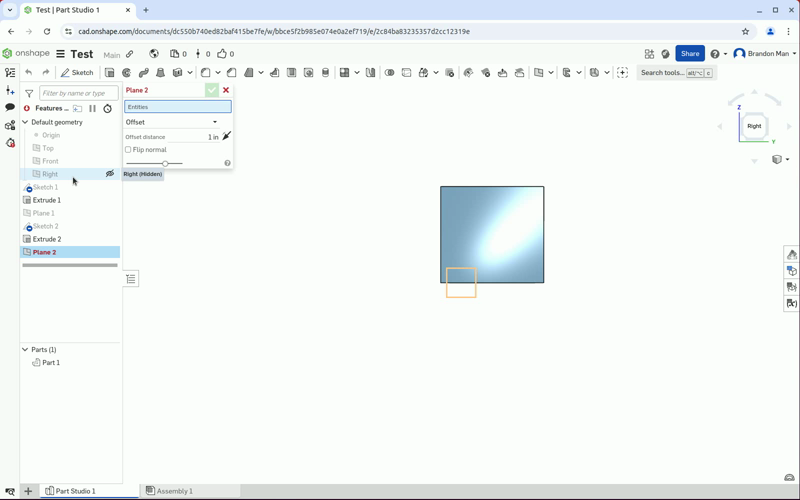
click(73, 176)
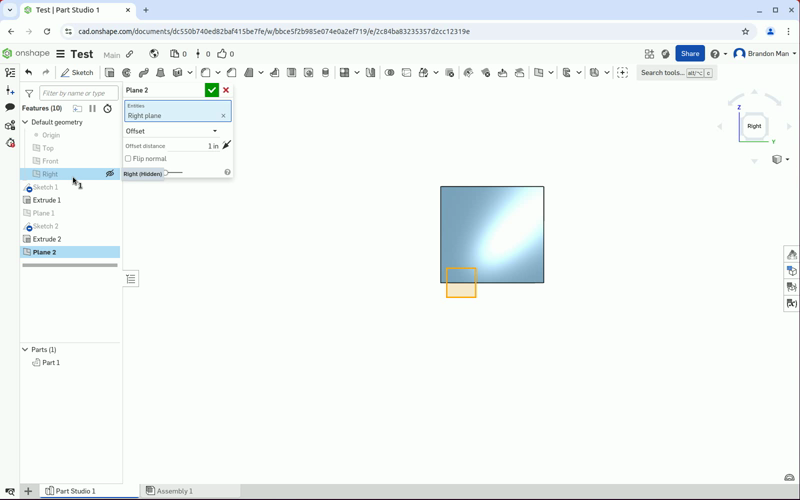
key(tab, 2)
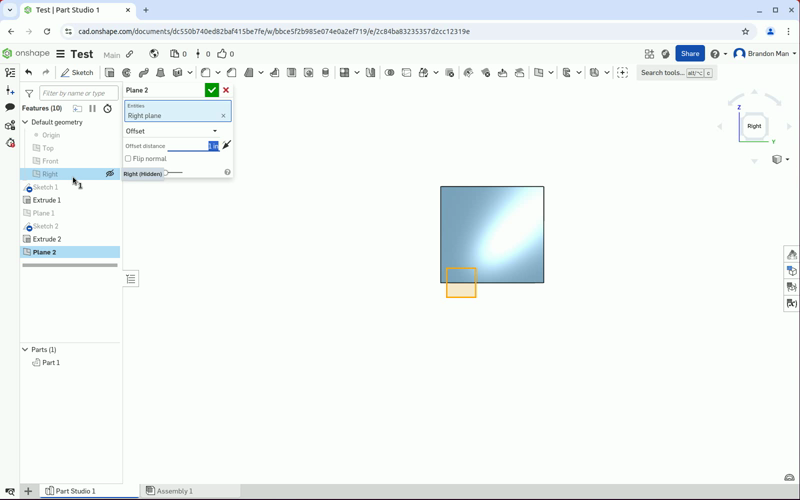
text(23.108)
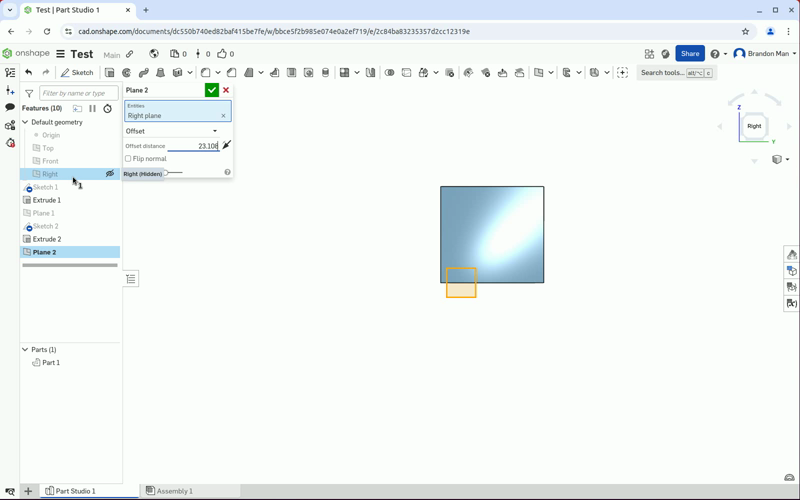
key(enter, 2)
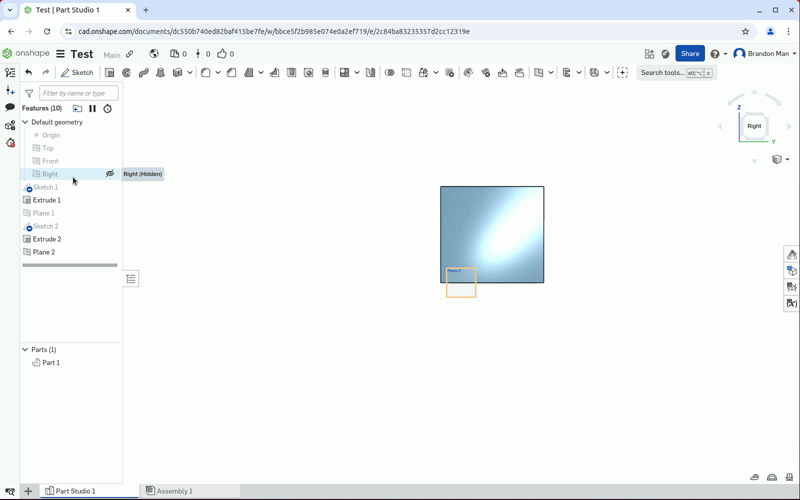
key(shift+s)
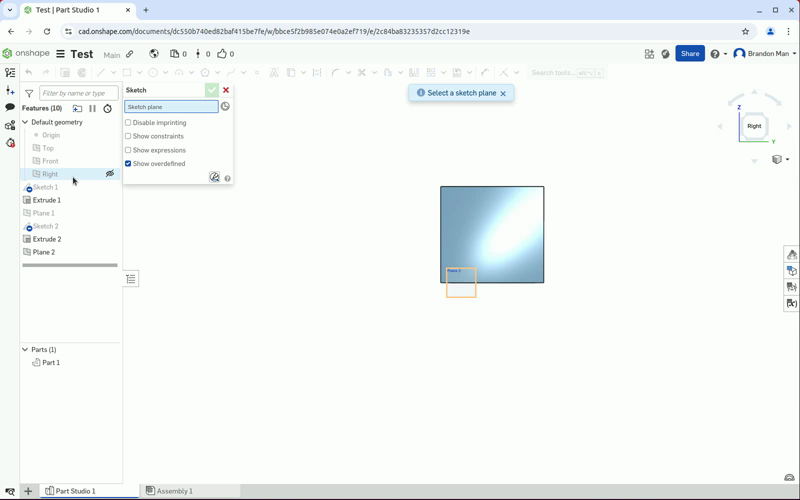
mouse_move(73, 254)
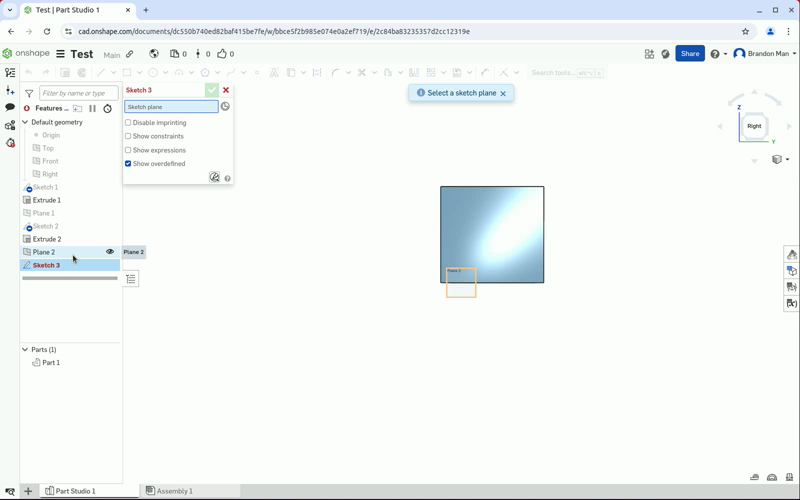
click(73, 254)
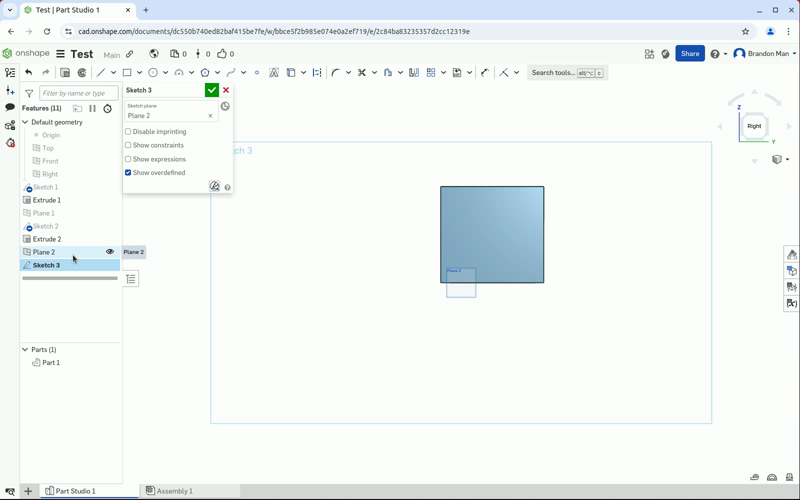
mouse_move(73, 352)
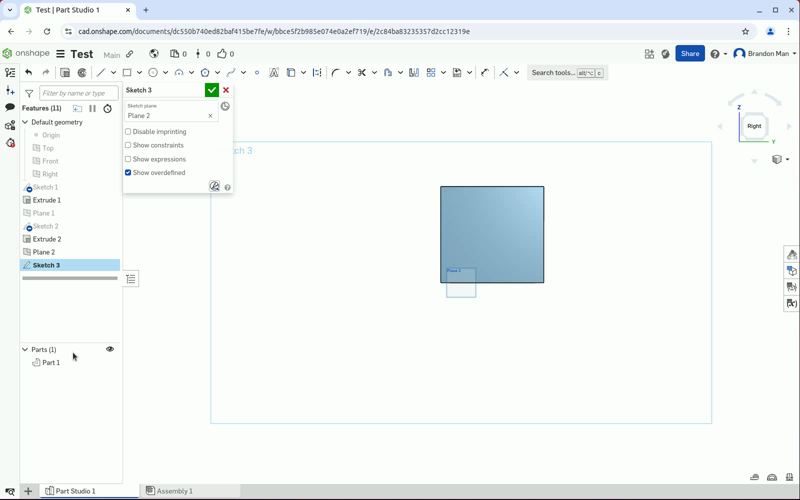
key(y)
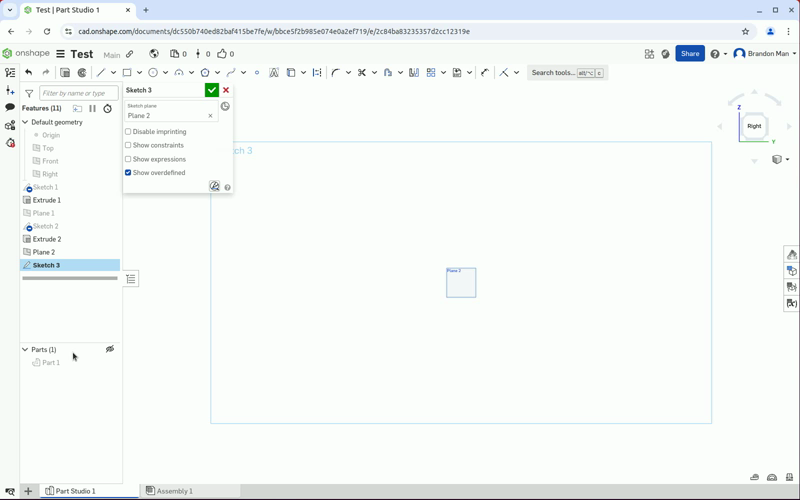
key(c)
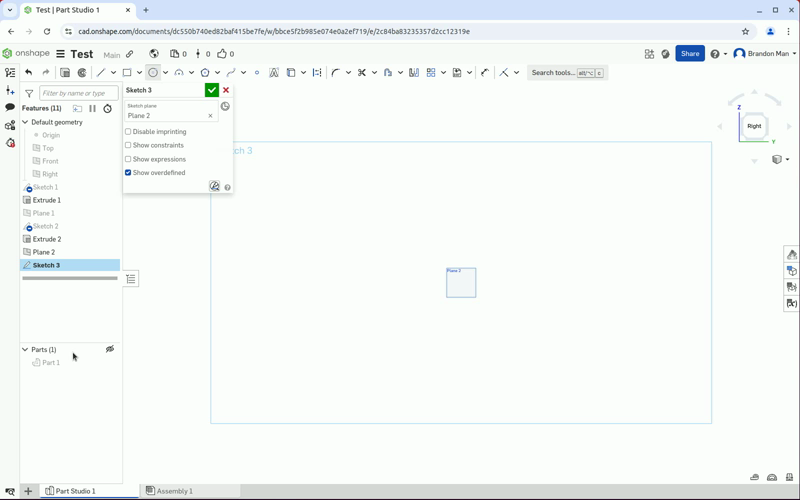
key_down(shift)
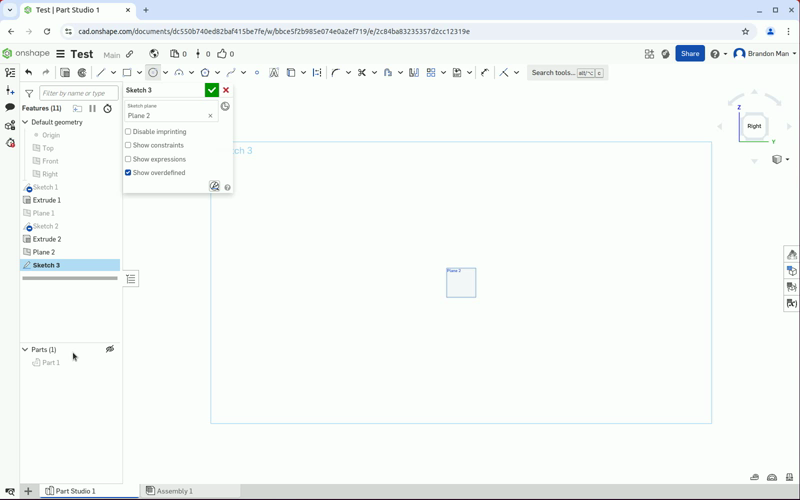
mouse_move(494, 236)
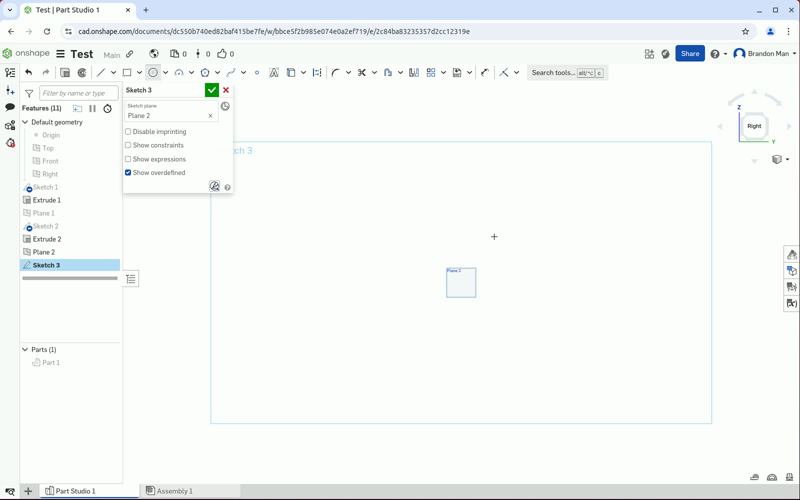
click(494, 236)
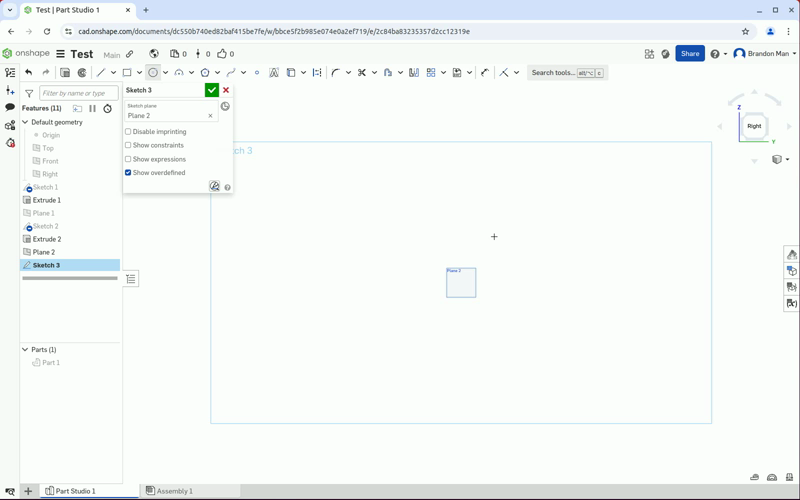
key_up(shift)
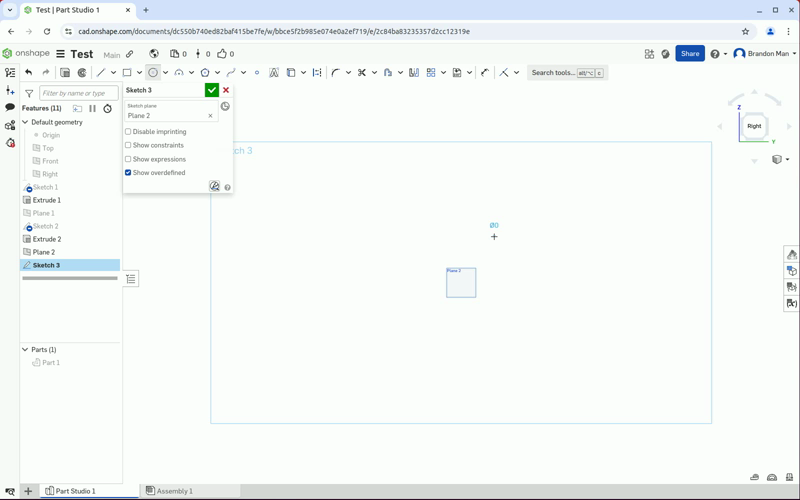
mouse_move(508, 236)
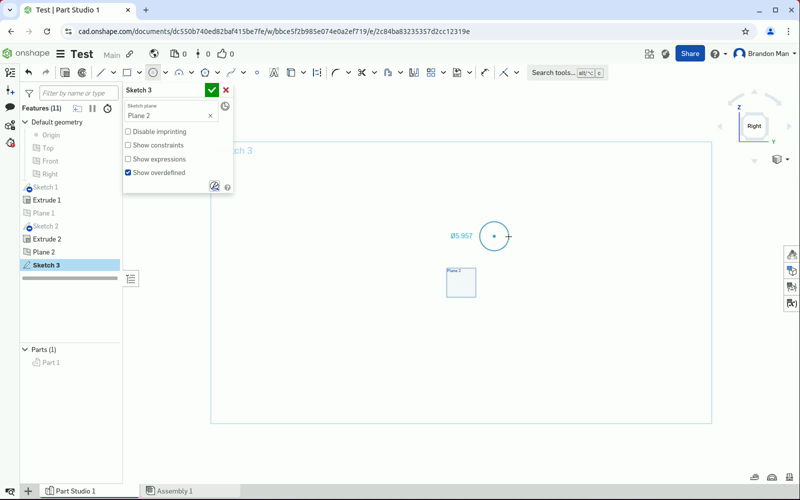
click(508, 236)
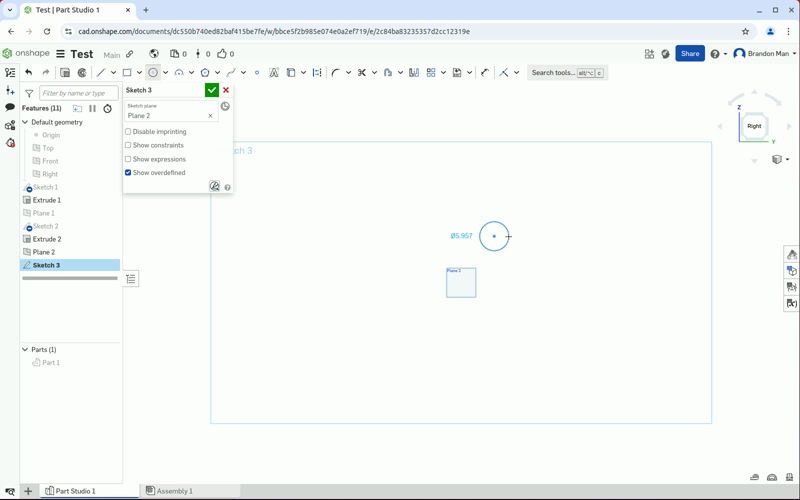
key(esc)
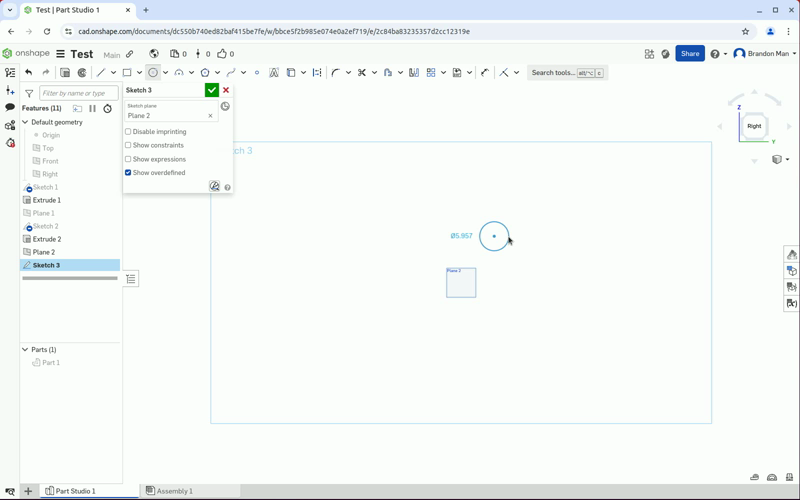
mouse_move(504, 239)
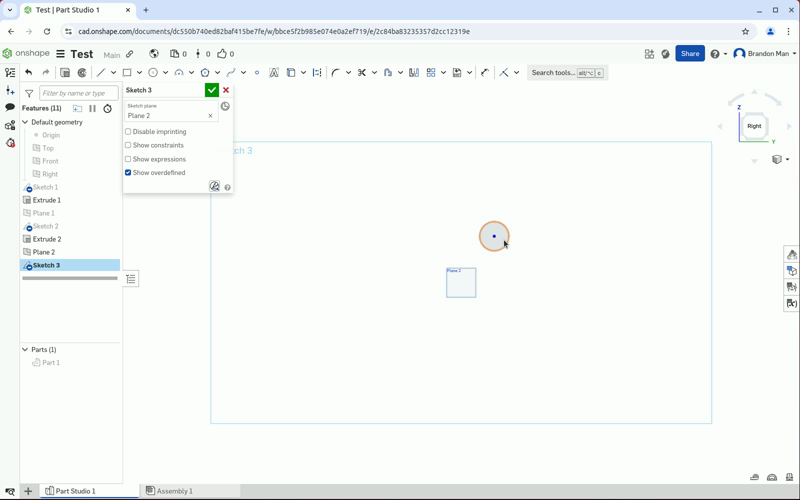
scroll(6)
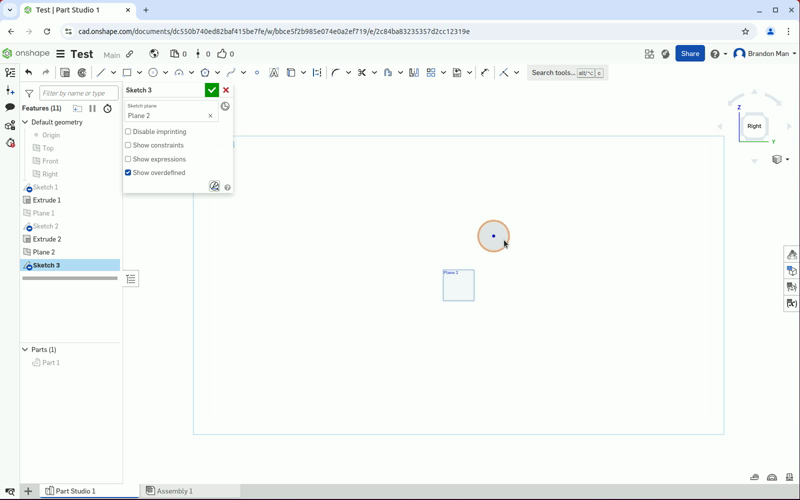
scroll(6)
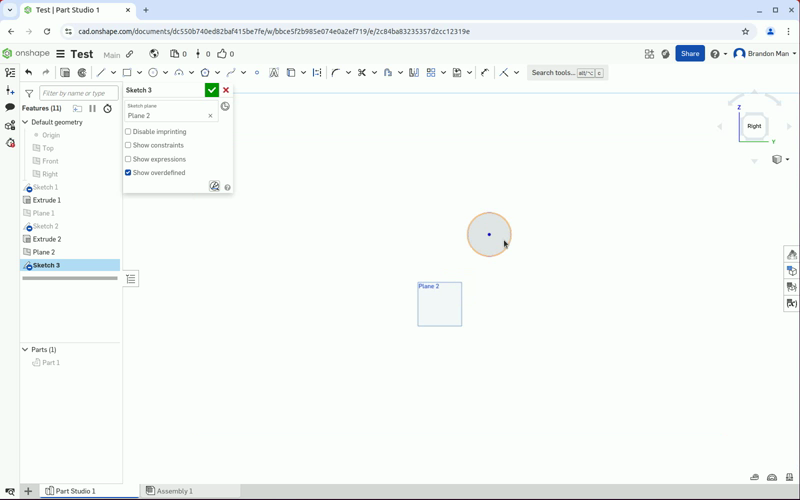
scroll(6)
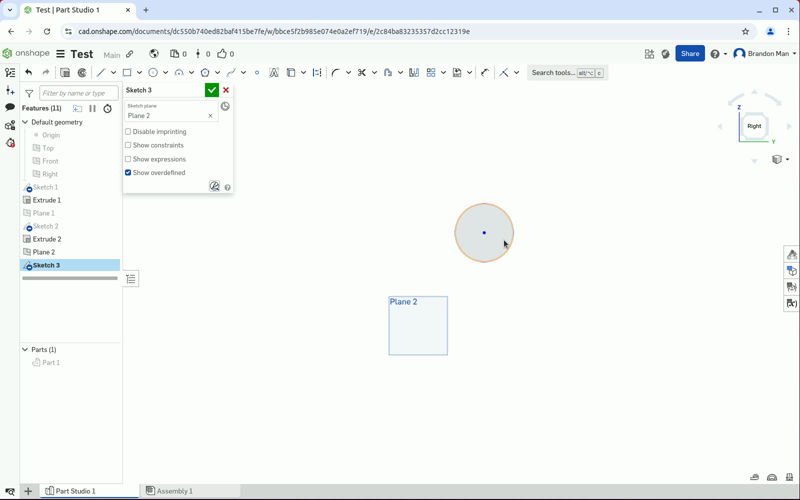
scroll(6)
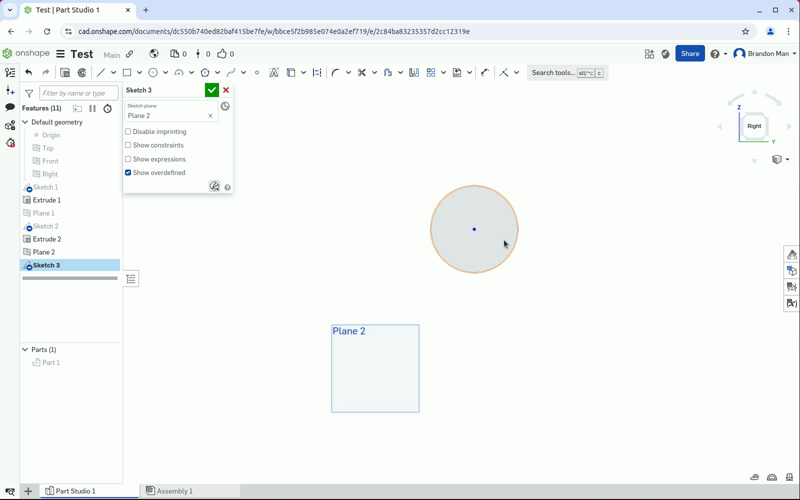
scroll(6)
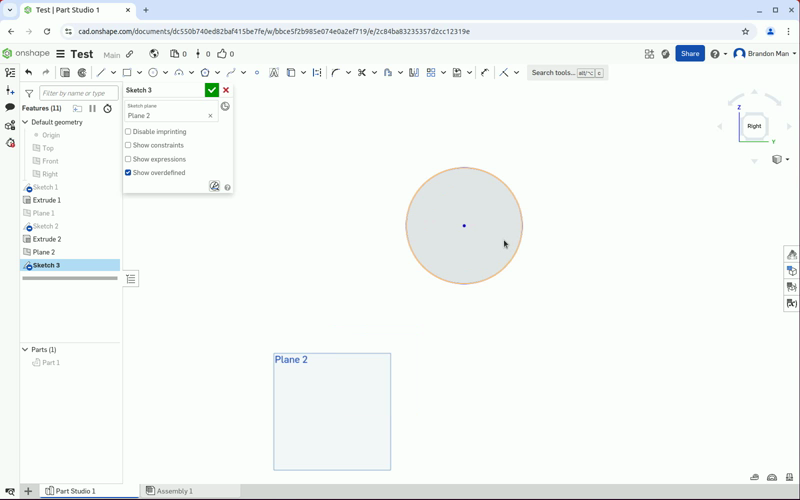
scroll(6)
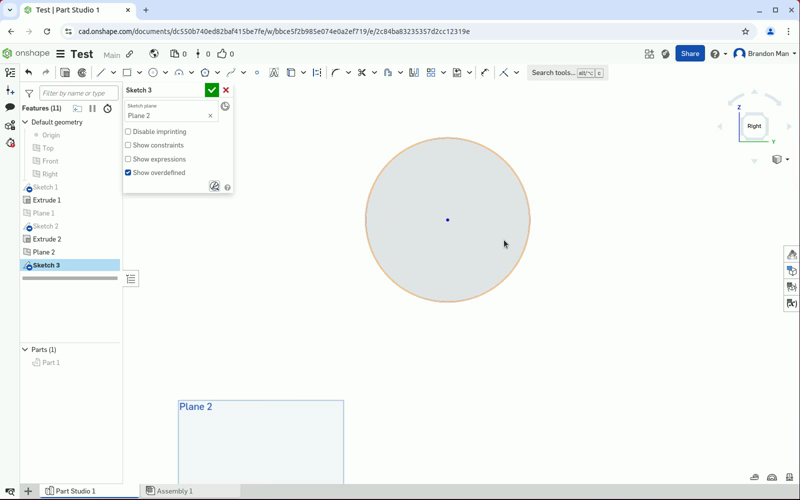
scroll(6)
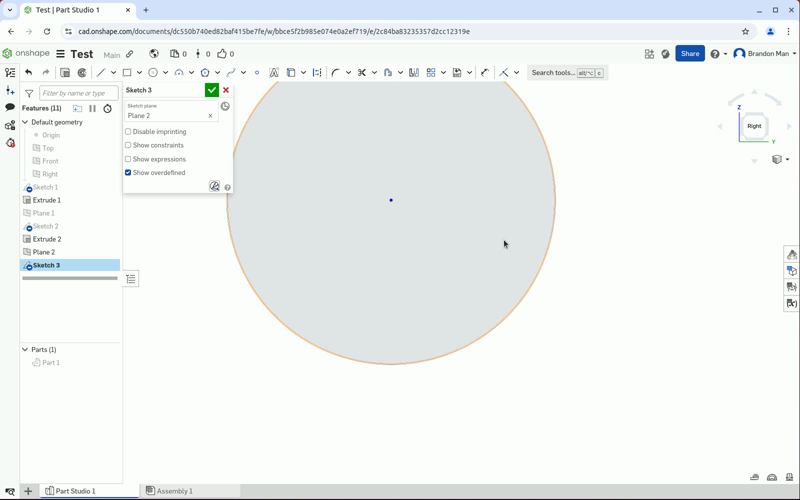
click(504, 239)
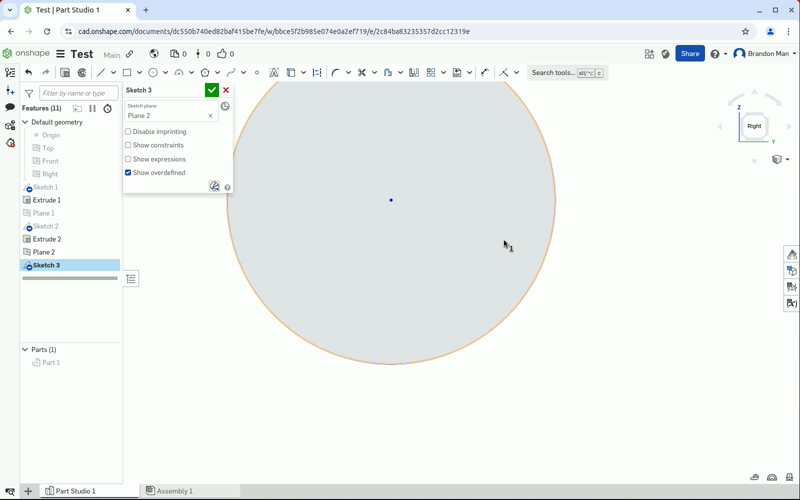
scroll(-6)
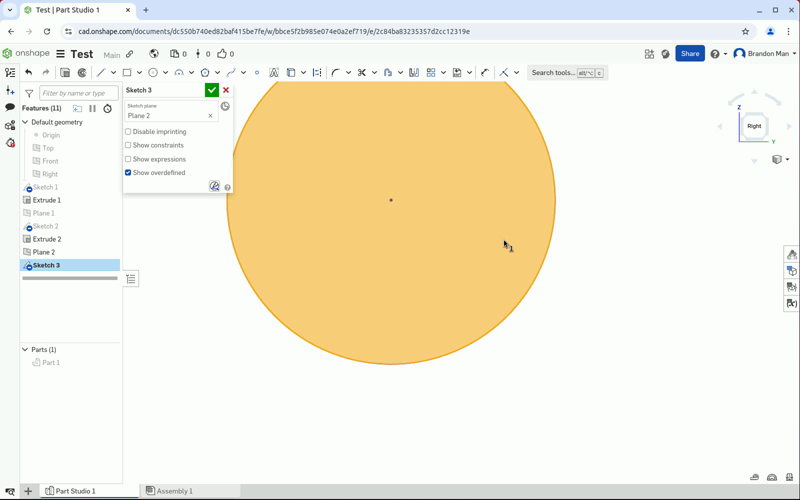
scroll(-6)
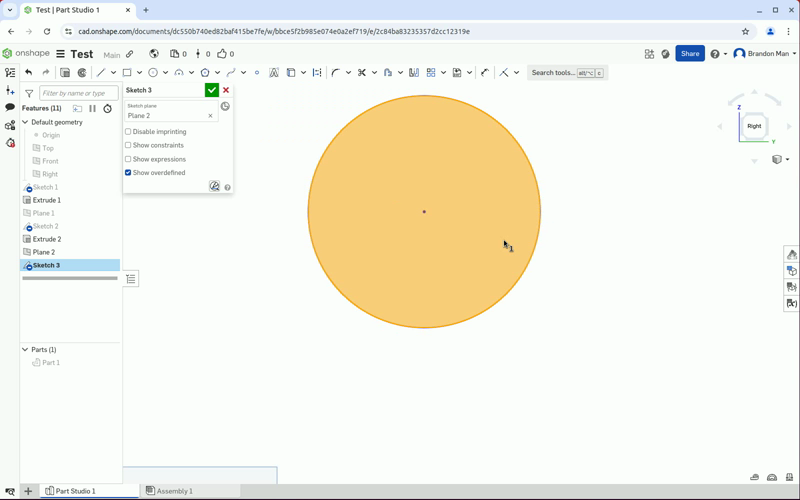
scroll(-6)
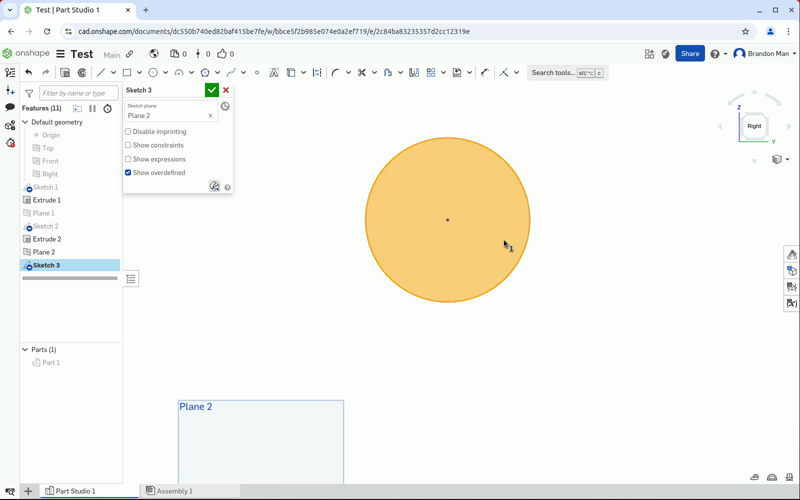
scroll(-6)
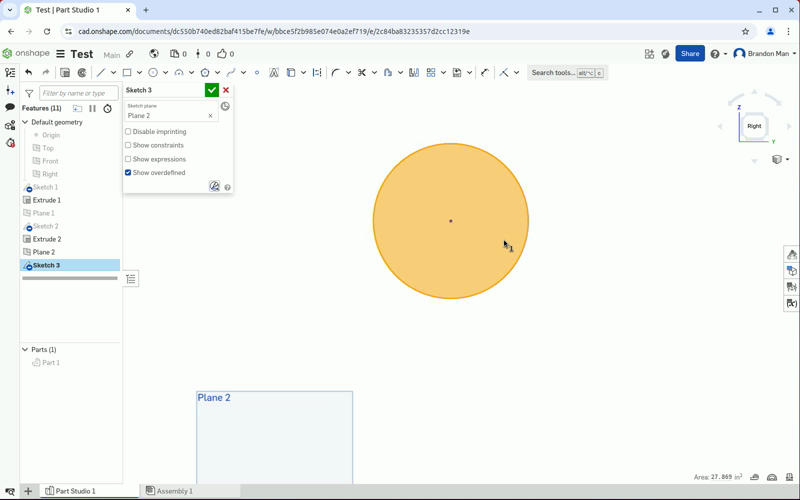
scroll(-6)
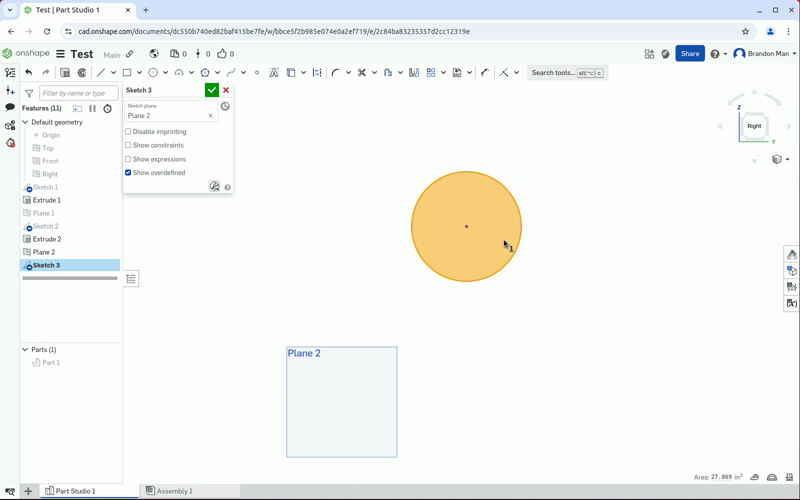
scroll(-6)
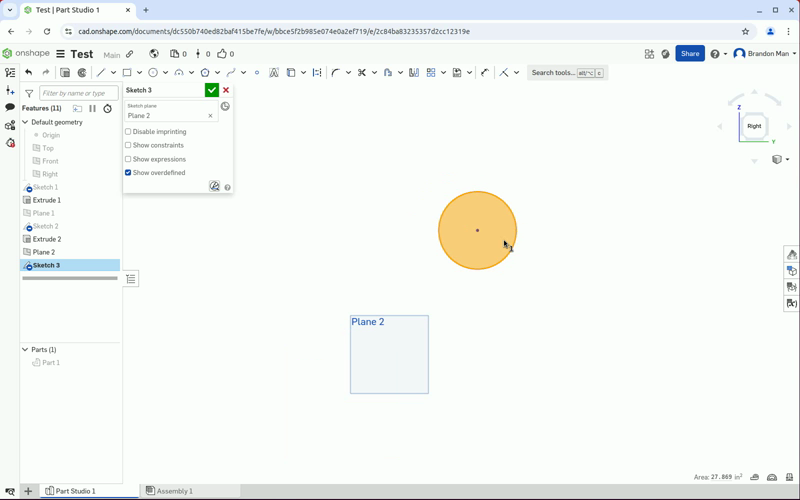
scroll(-6)
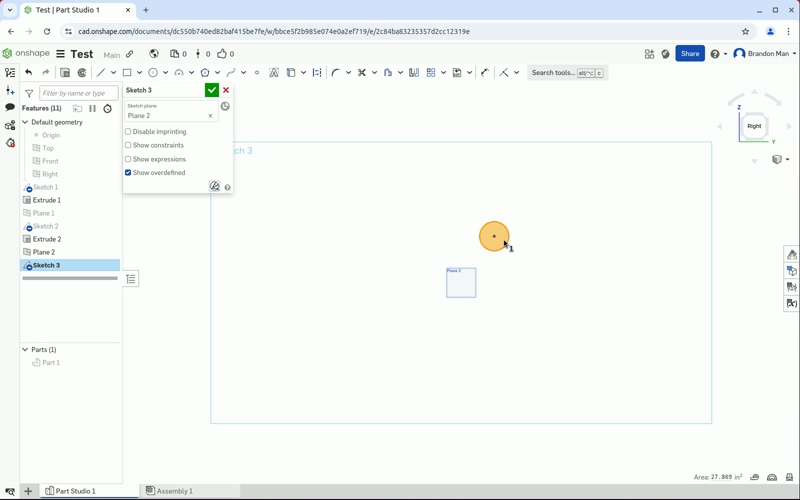
mouse_move(73, 352)
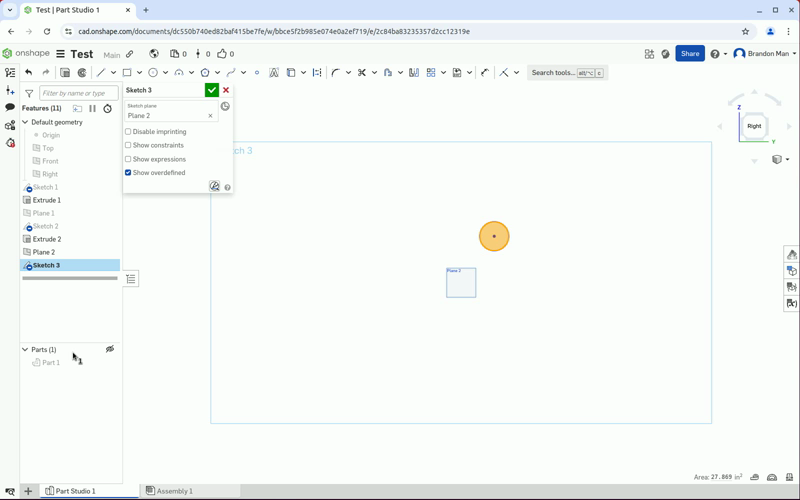
key(shift+y)
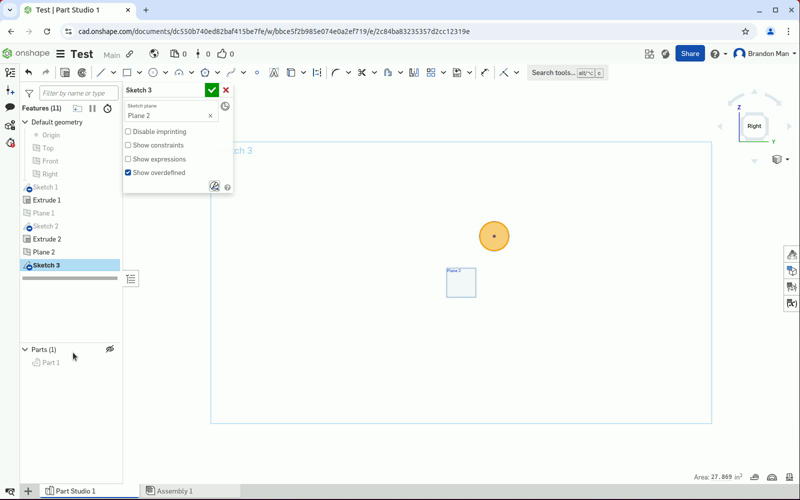
key(shift+e)
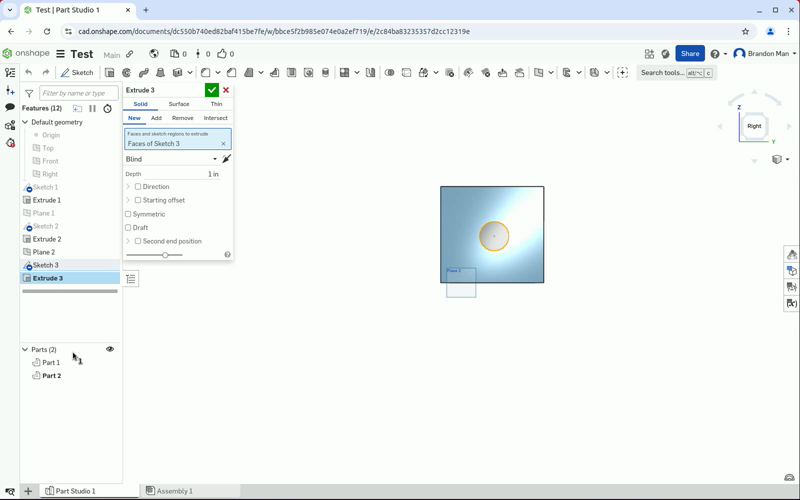
mouse_move(143, 106)
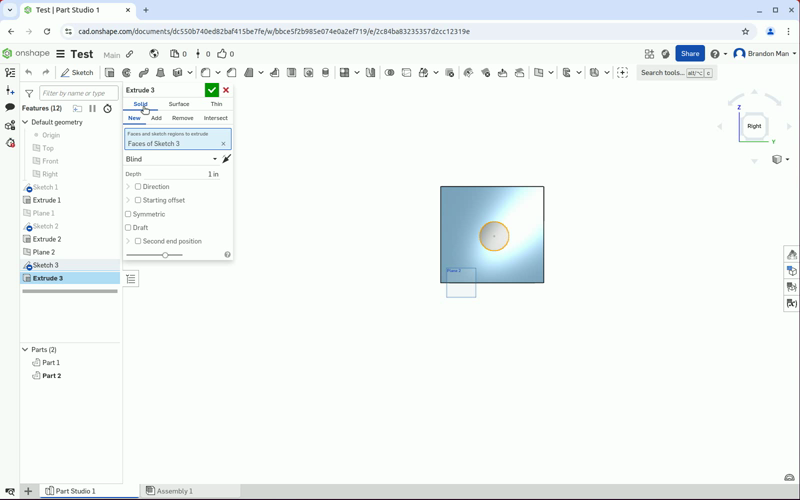
click(143, 106)
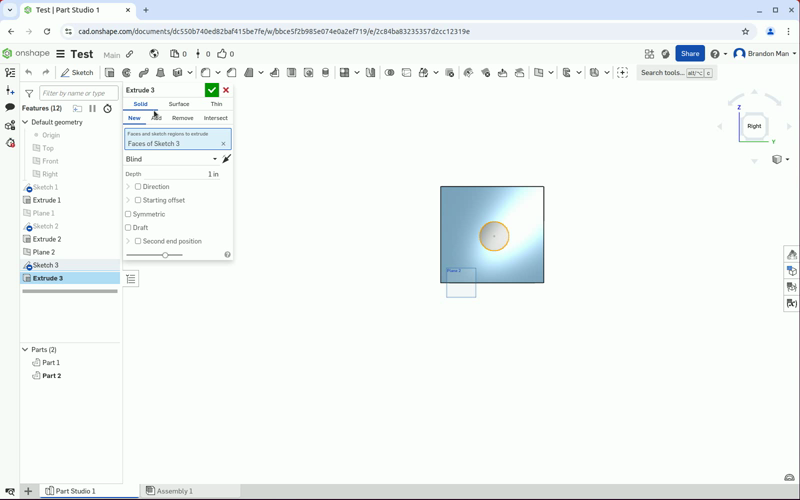
mouse_move(186, 120)
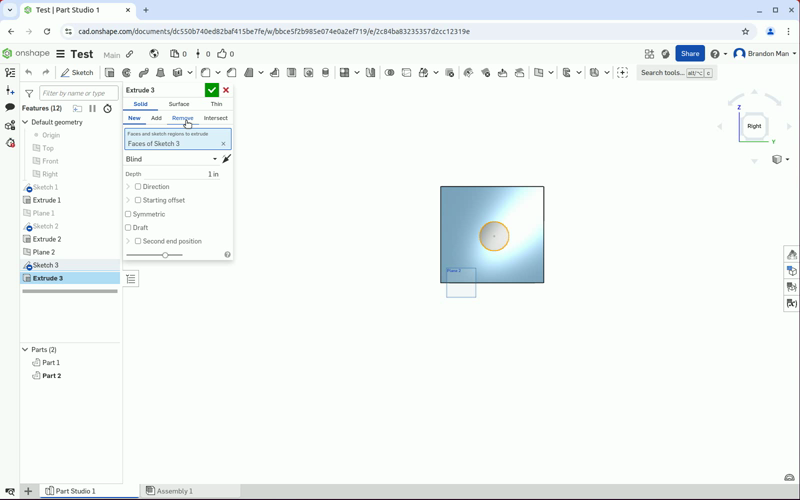
click(186, 120)
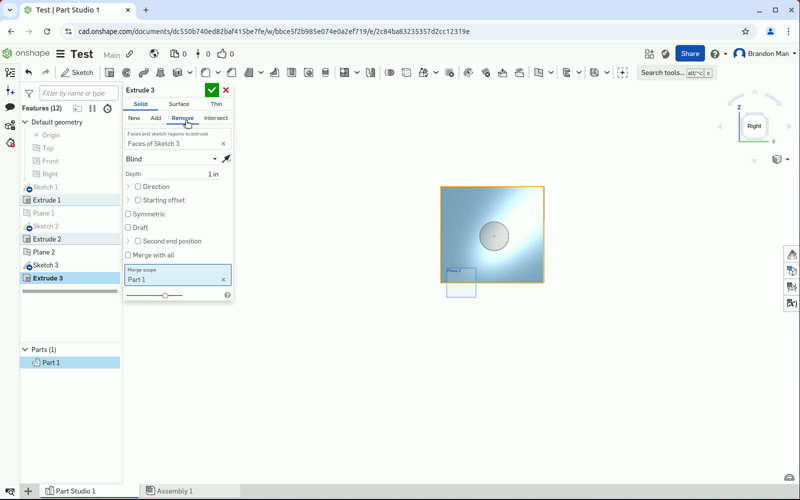
key(tab, 4)
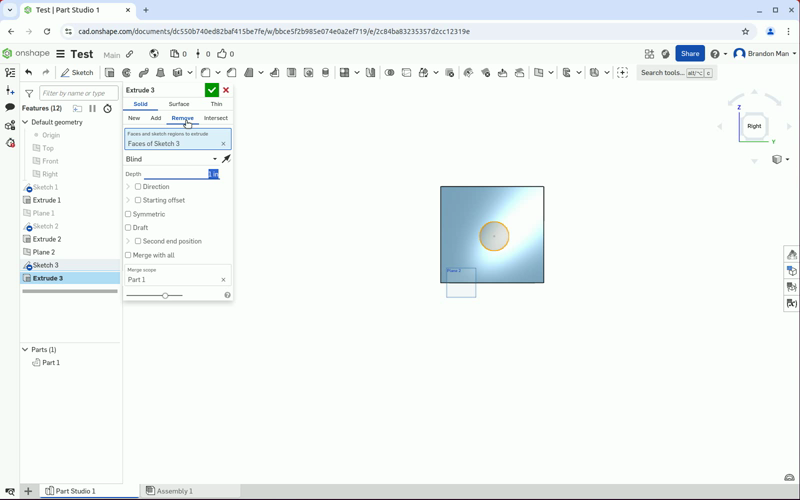
text(30.811)
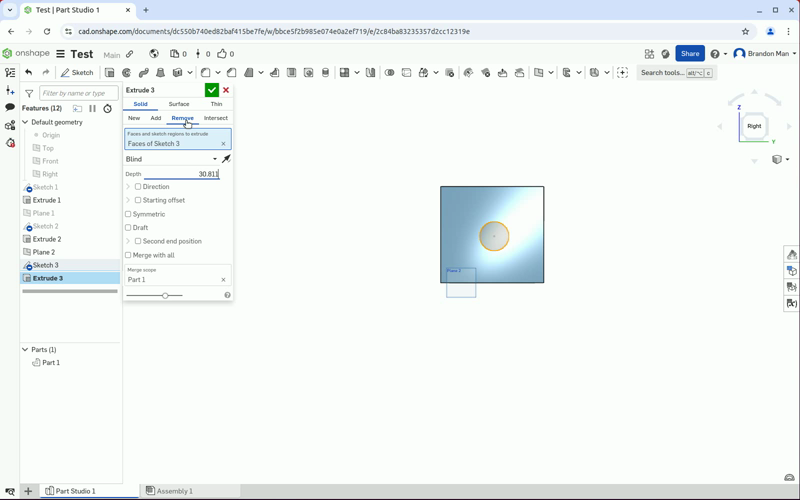
key(tab, 6)
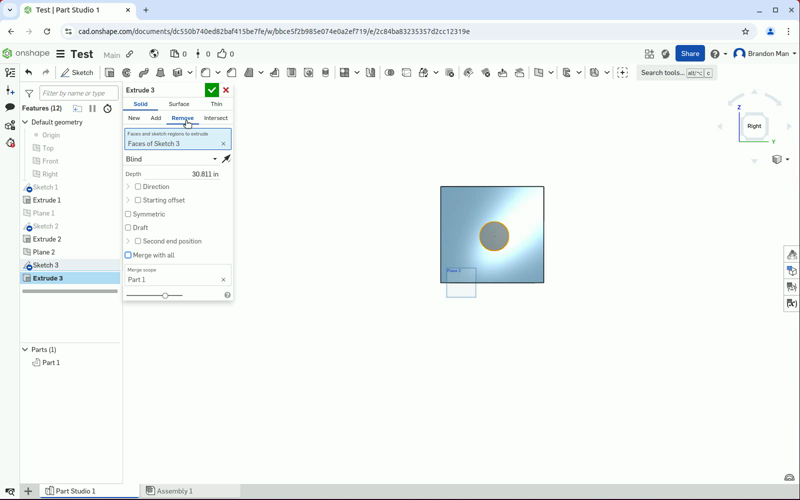
key(space)
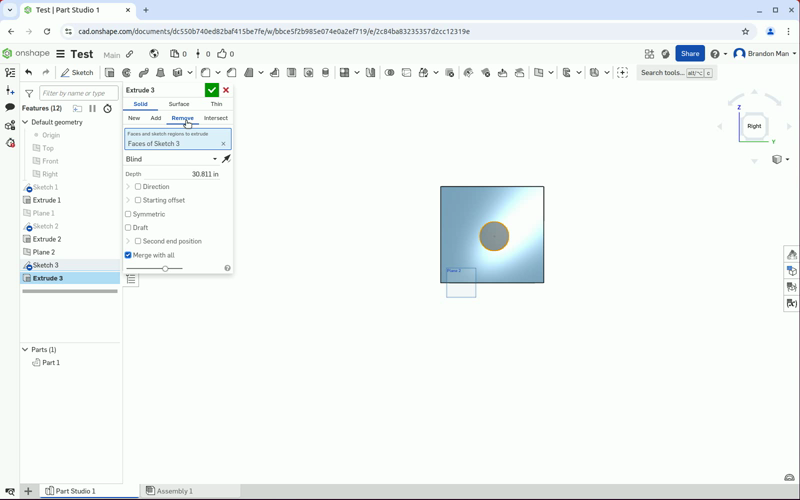
key(enter)
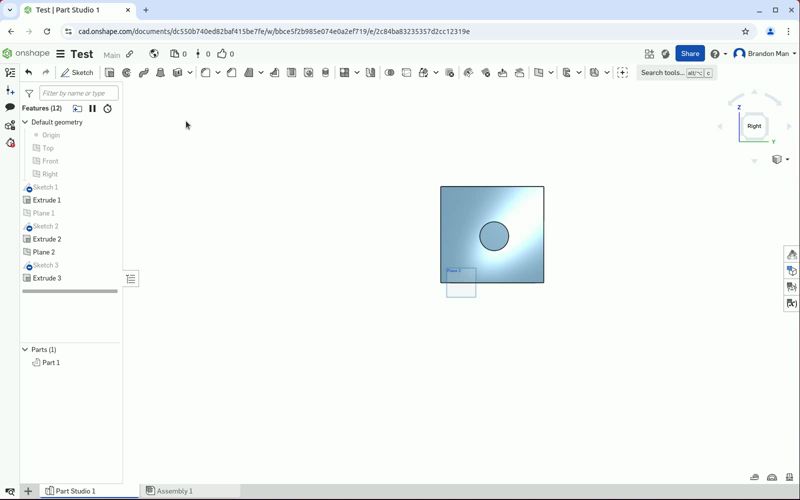
key(shift+h)
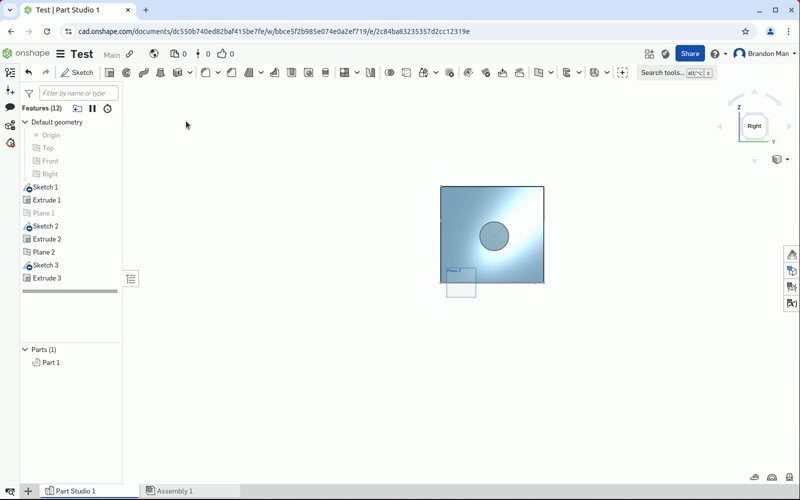
key(shift+h)
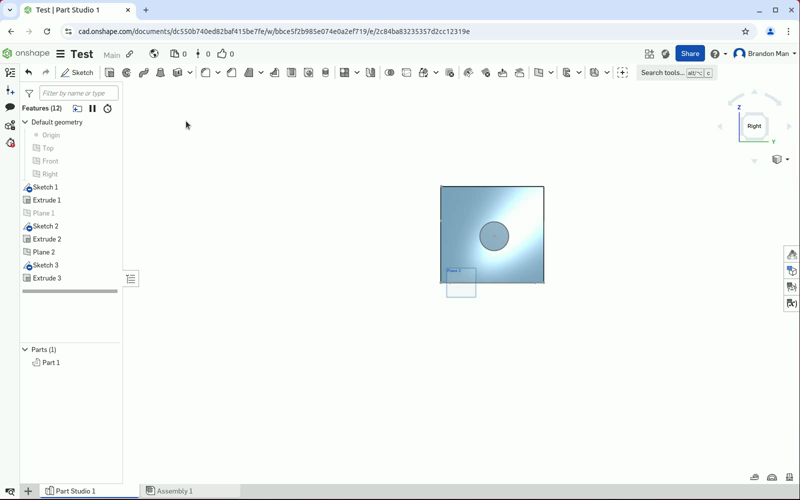
key(shift+7)
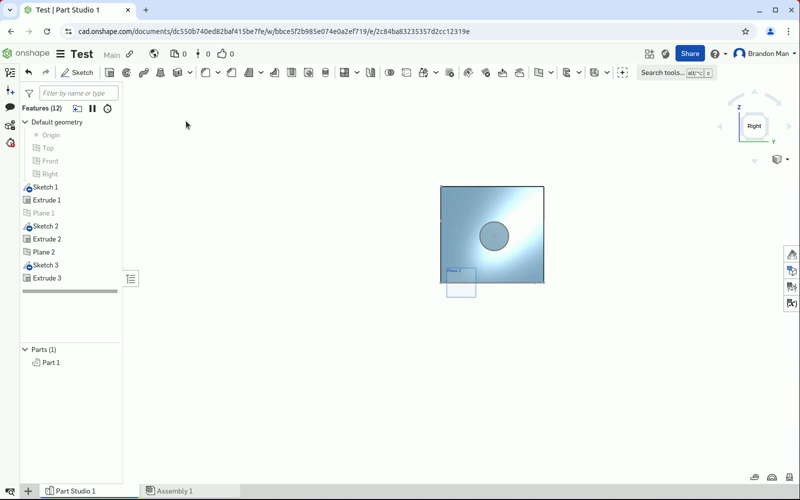
key(right, 2)
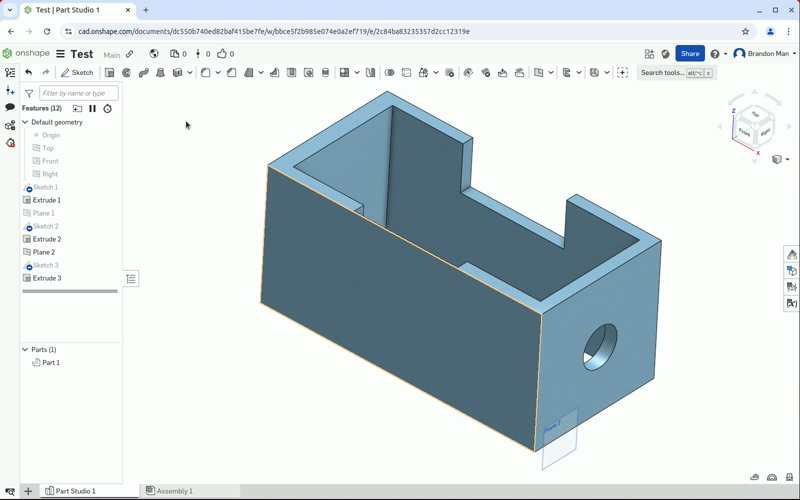
key(down, 2)
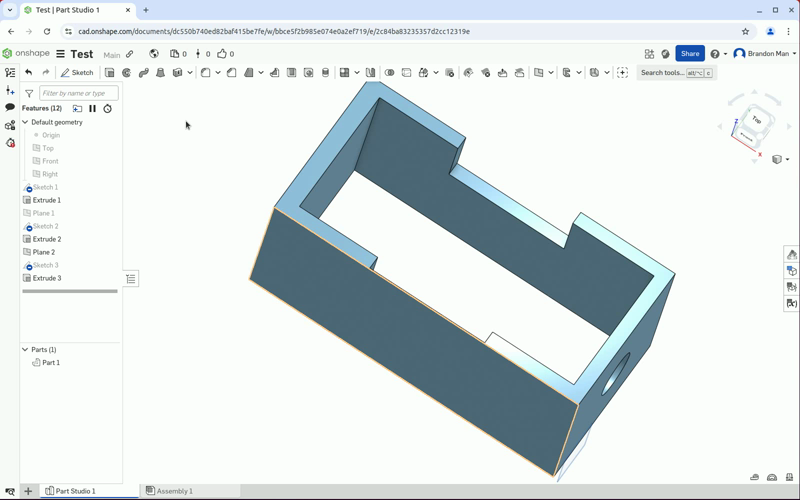
key(up, 2)
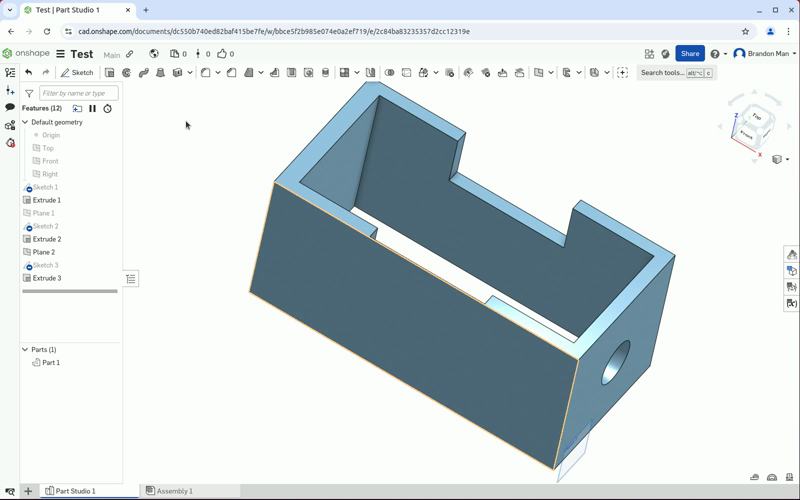
key(left, 2)
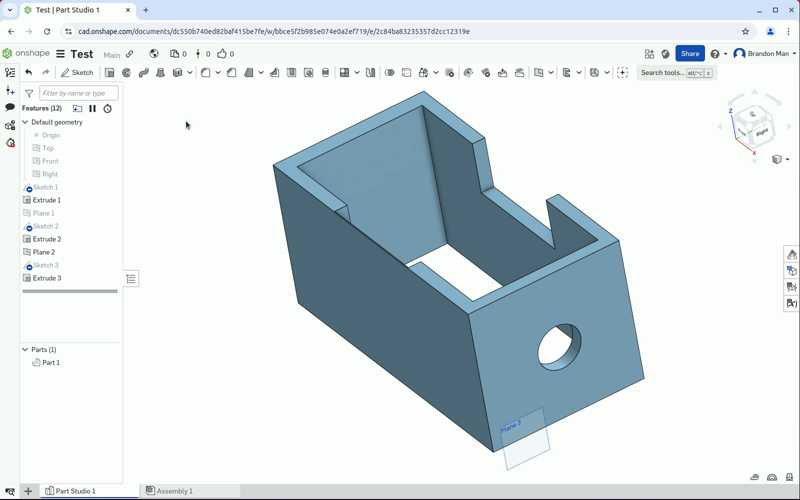
mouse_move(73, 189)
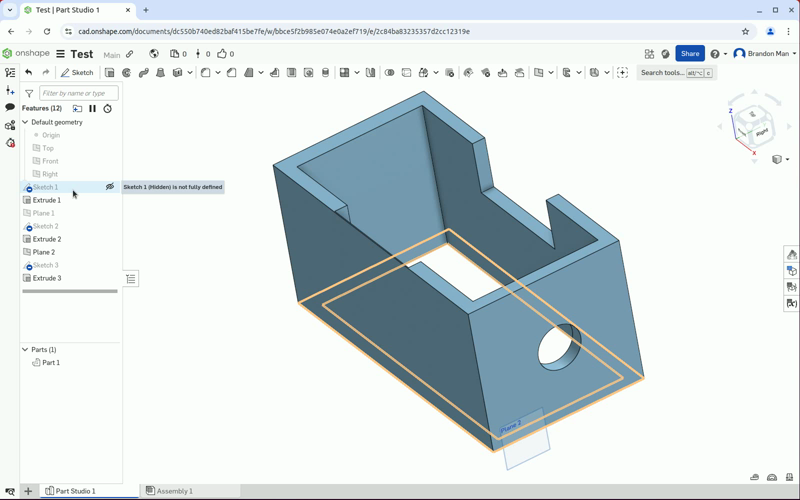
click(73, 189)